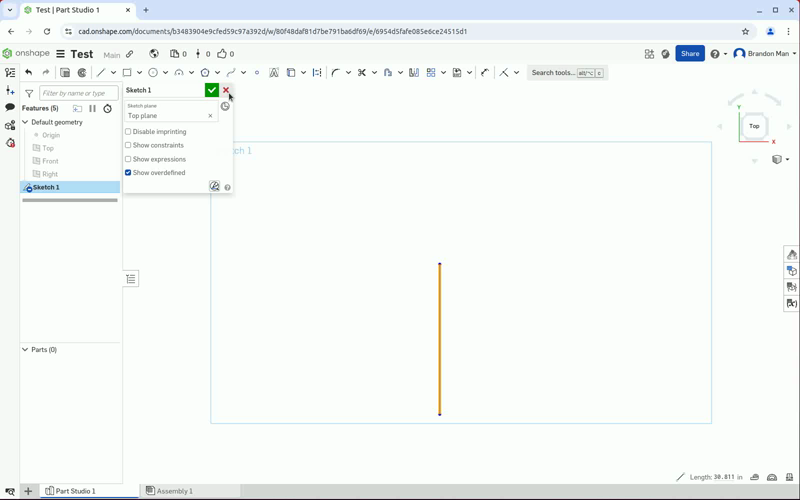
key(shift+h)
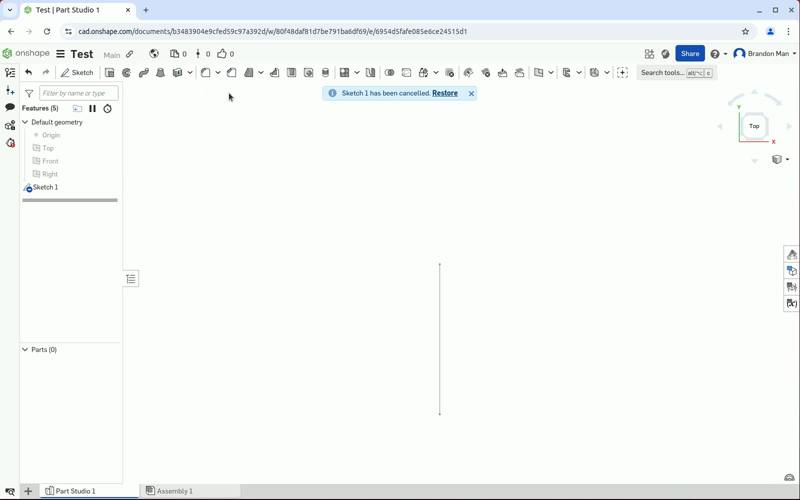
key(shift+s)
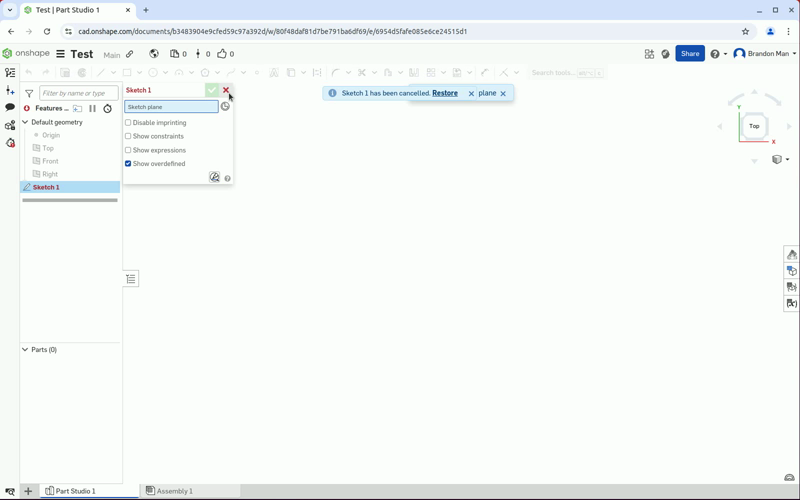
mouse_move(73, 150)
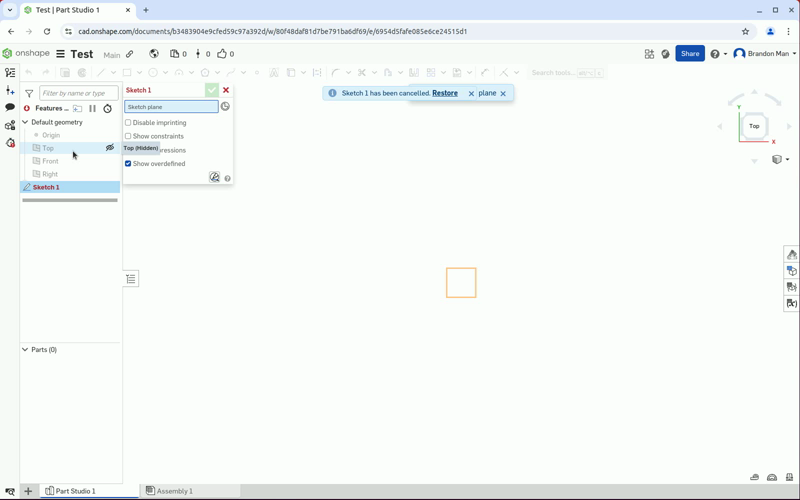
click(73, 150)
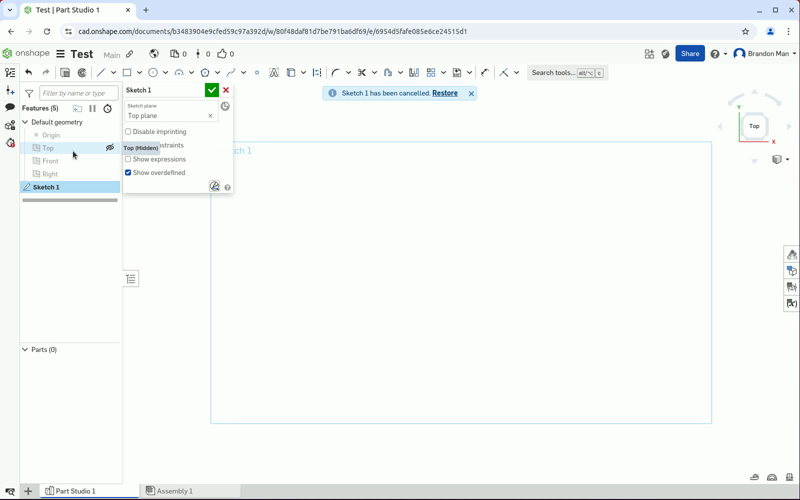
mouse_move(73, 352)
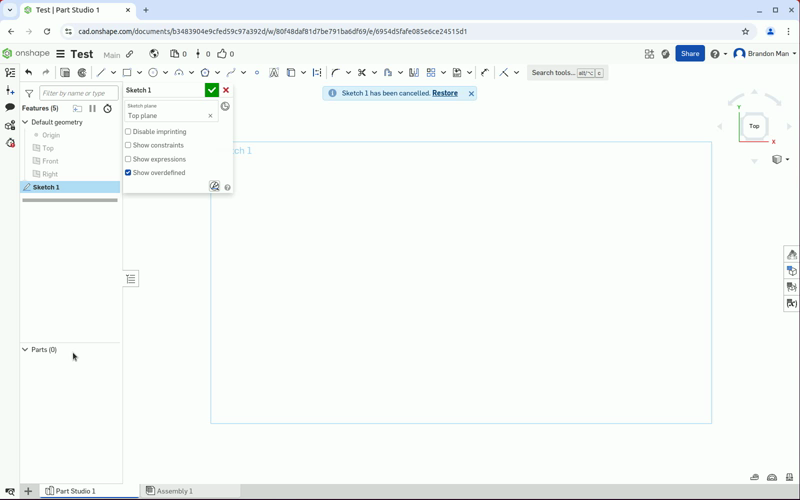
key(y)
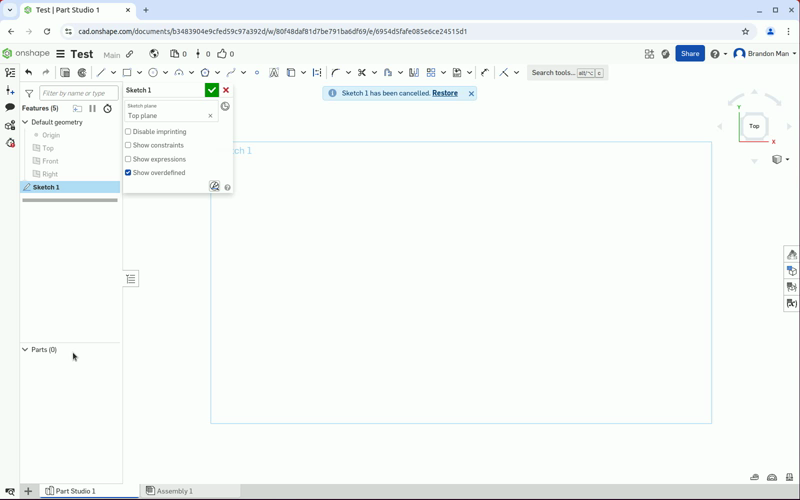
key(a)
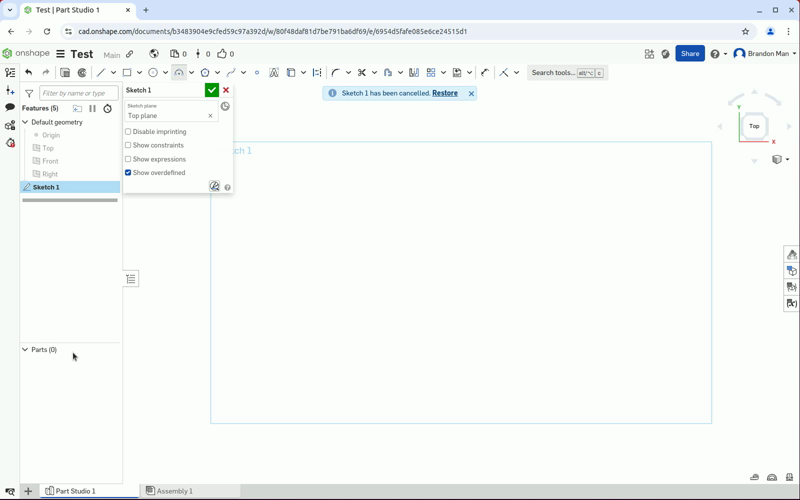
key_down(shift)
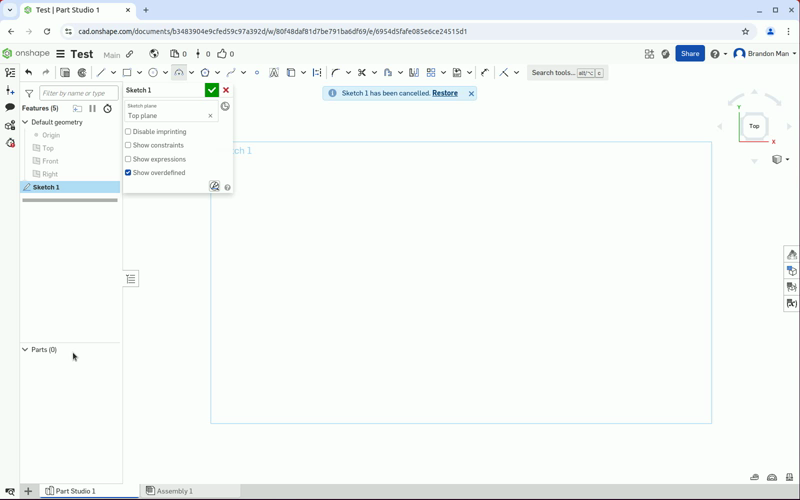
mouse_move(551, 303)
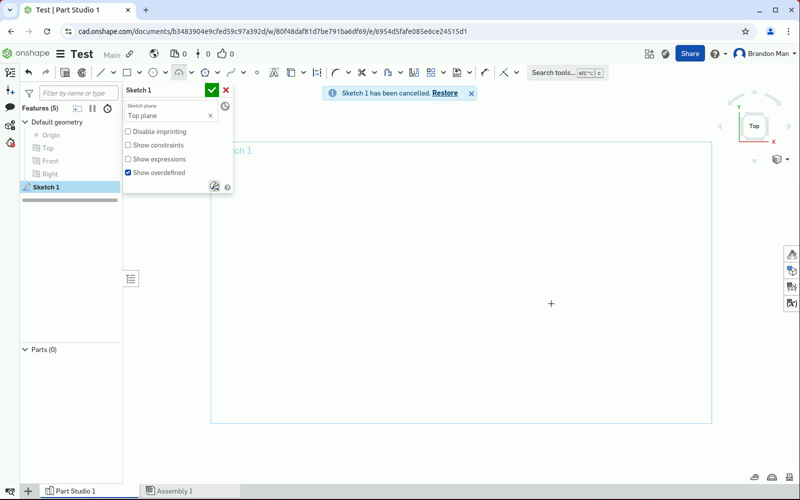
click(551, 303)
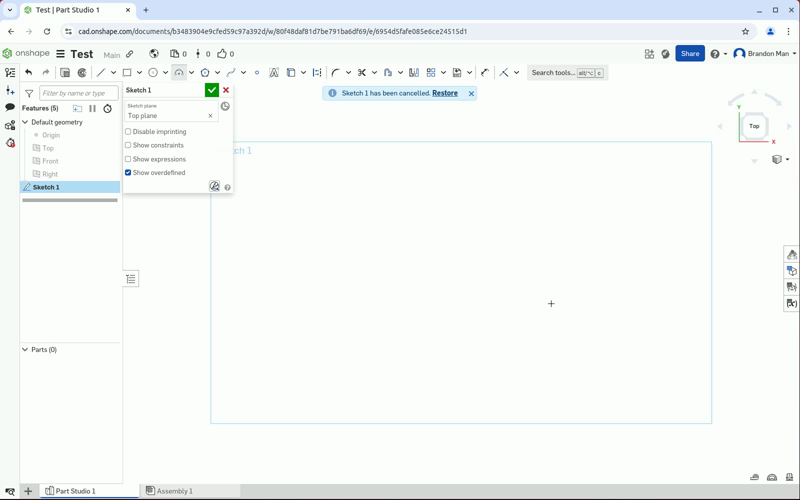
key_up(shift)
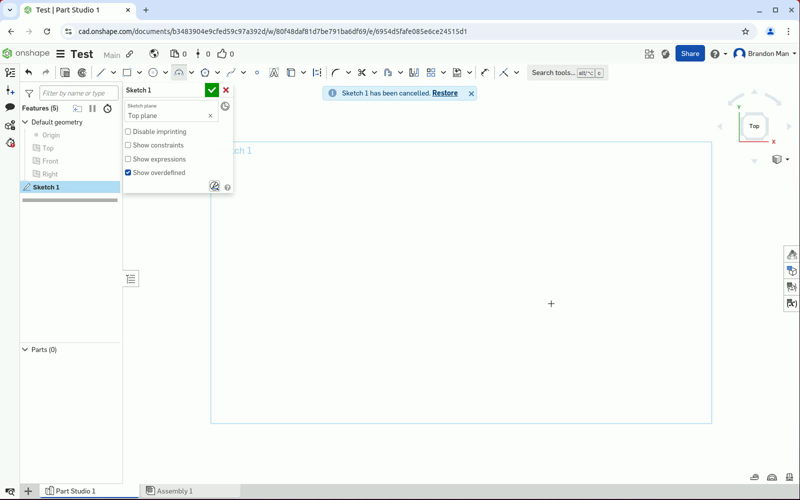
key_down(shift)
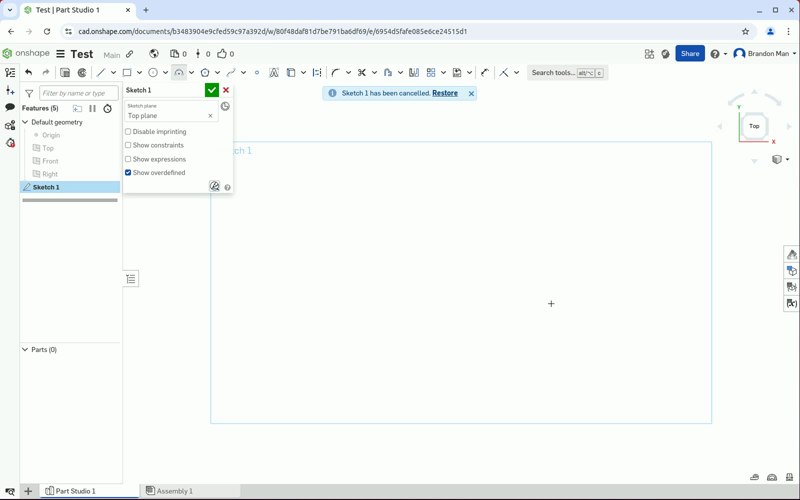
mouse_move(551, 258)
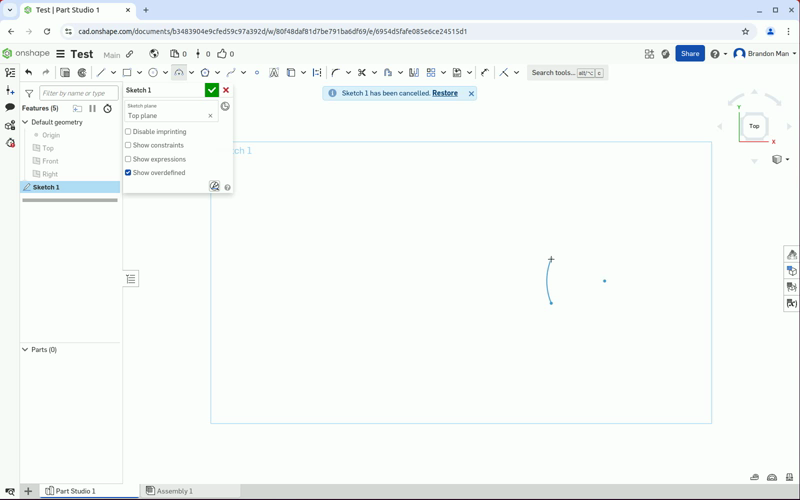
click(551, 258)
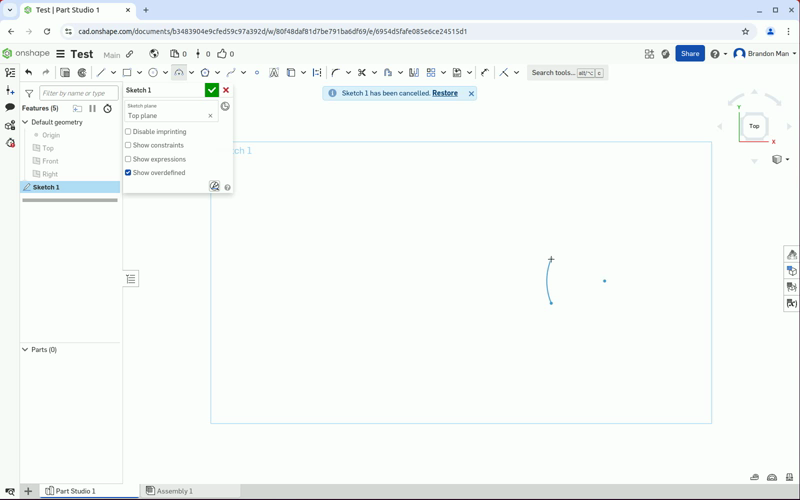
mouse_move(573, 280)
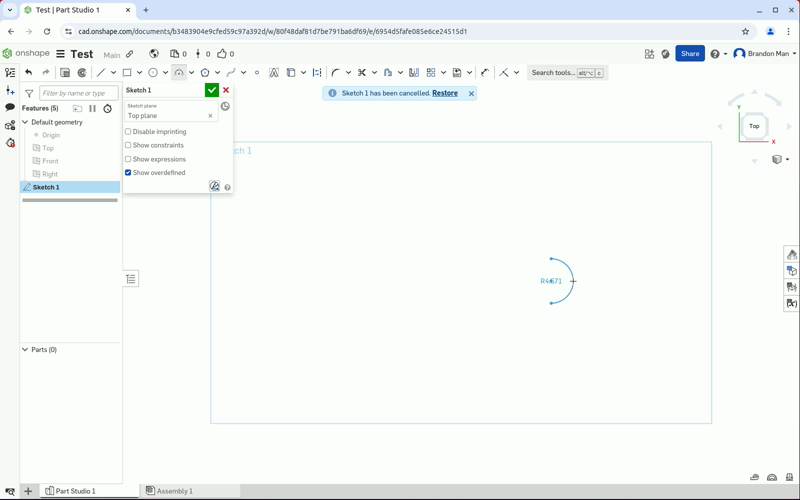
click(573, 280)
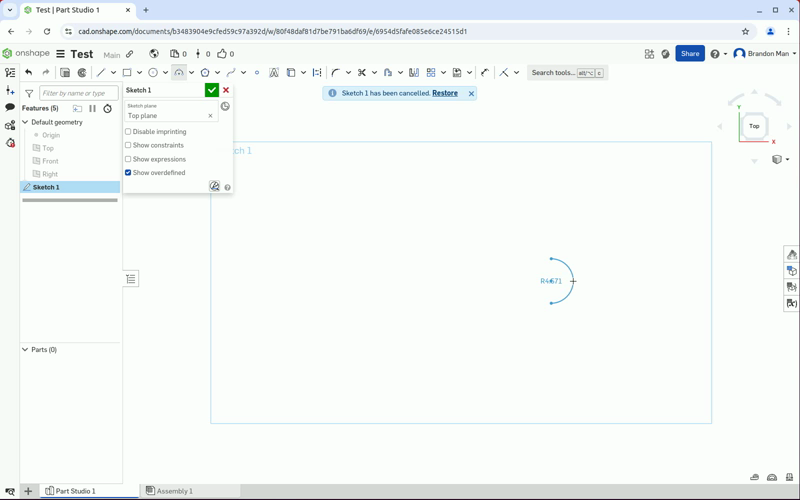
key_up(shift)
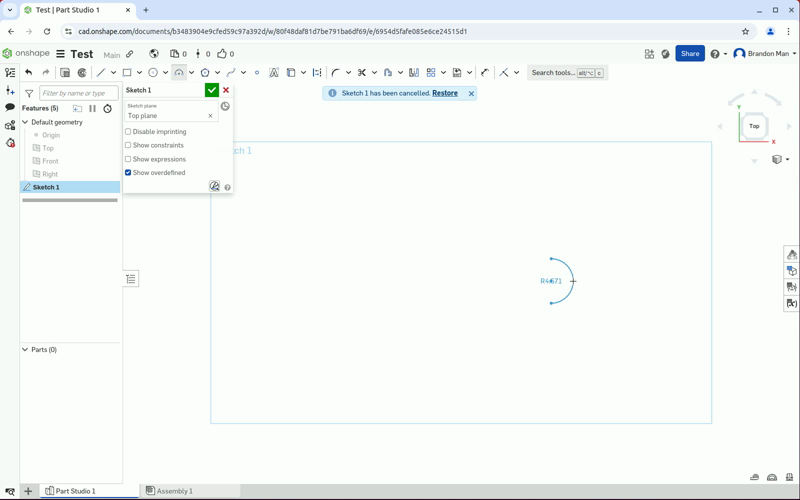
key(esc)
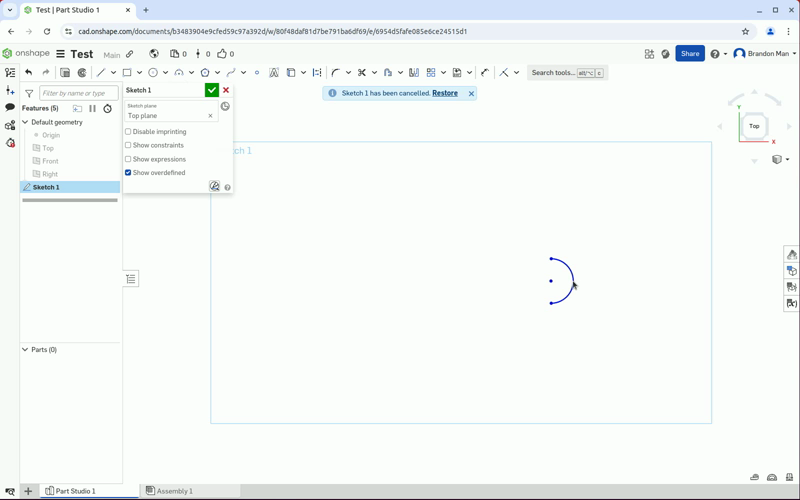
key(l)
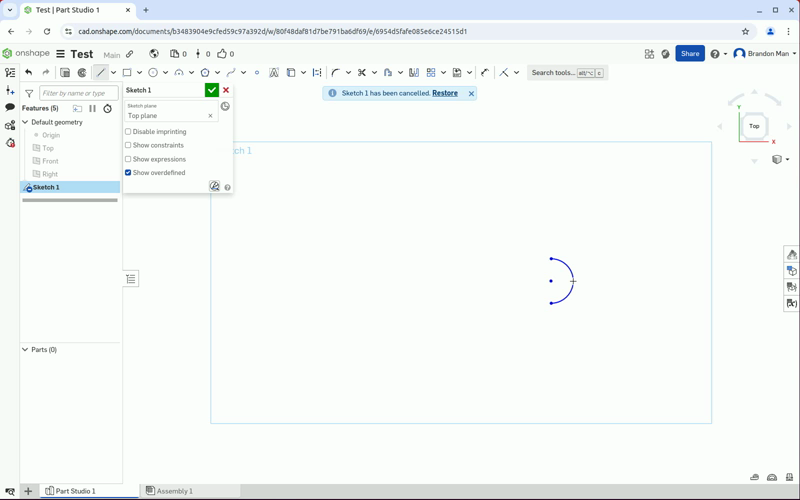
mouse_move(551, 258)
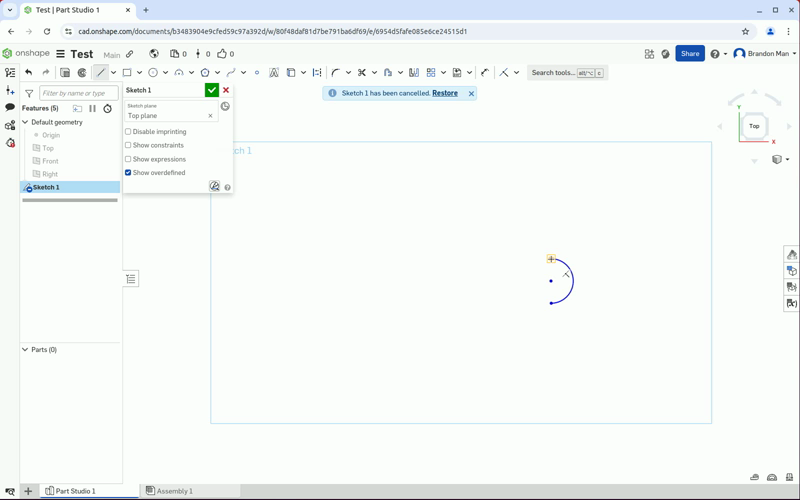
click(551, 258)
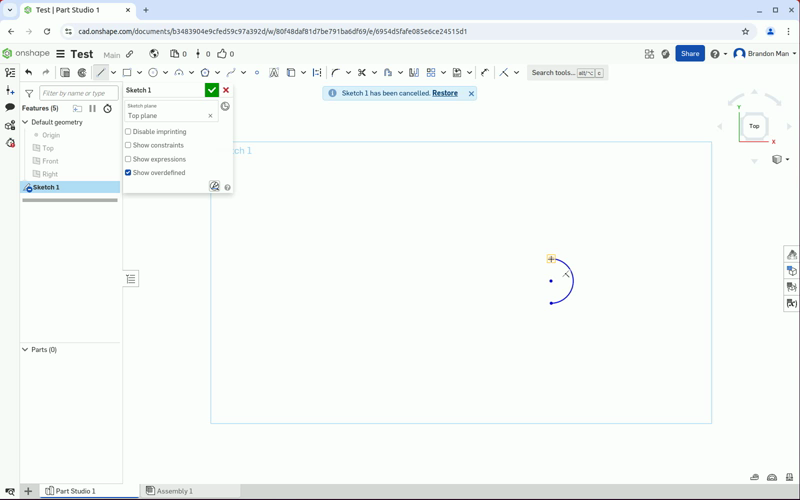
key_down(shift)
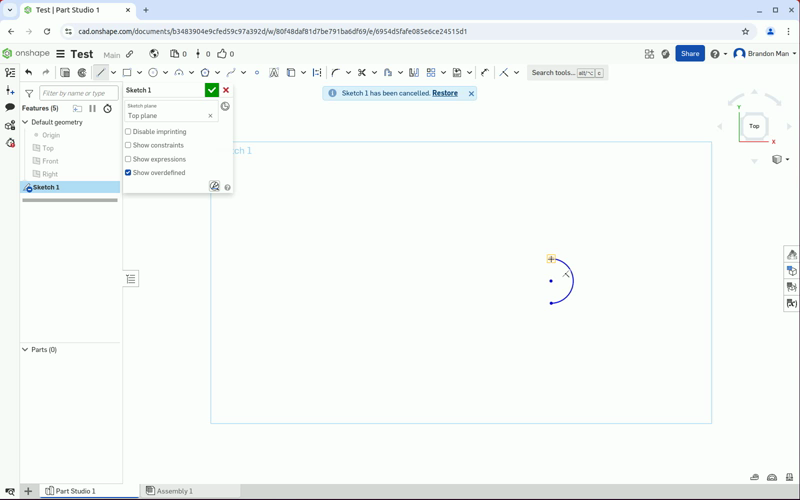
mouse_move(581, 258)
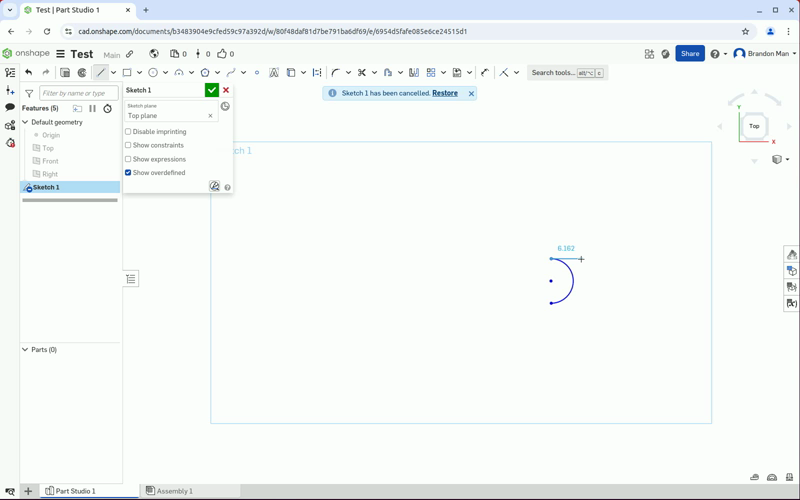
mouse_move(551, 264)
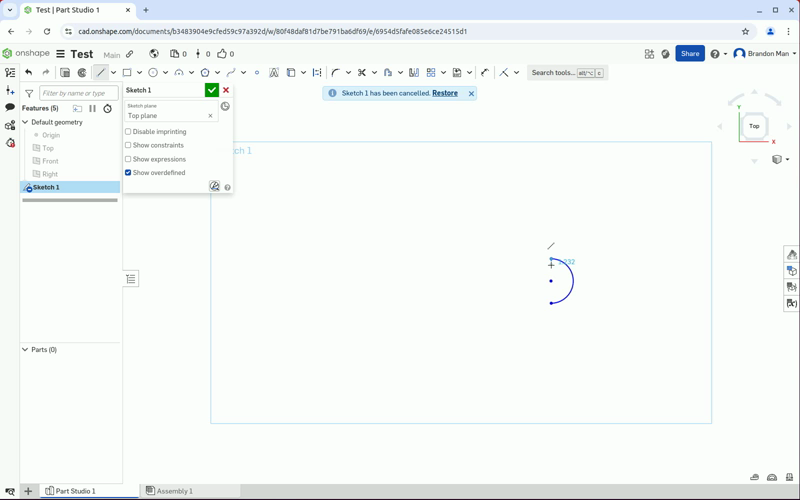
scroll(6)
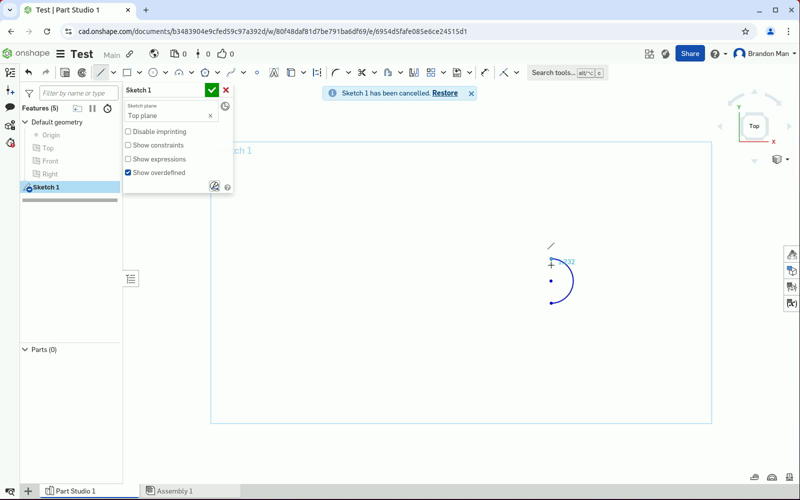
scroll(6)
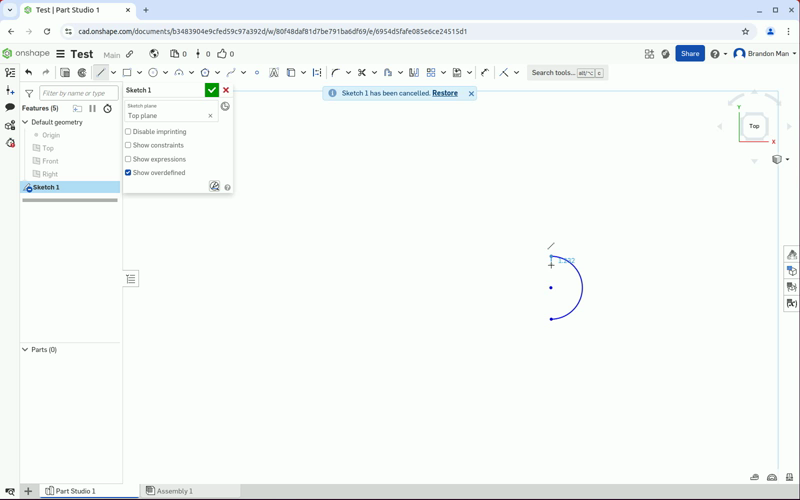
scroll(6)
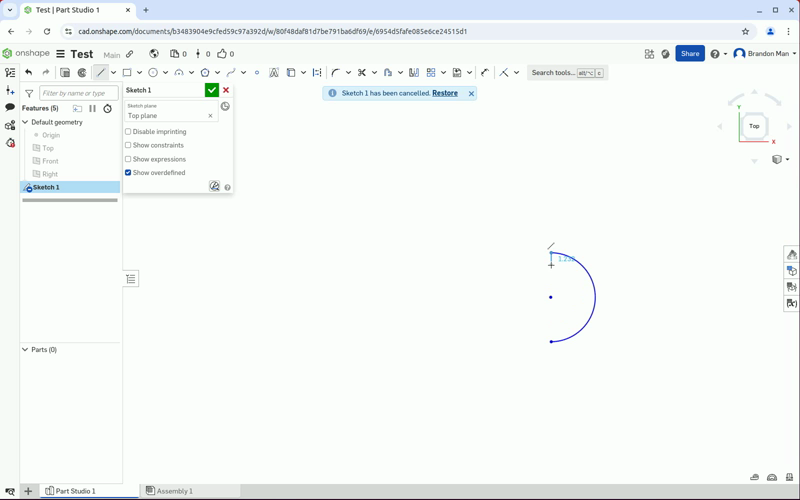
scroll(6)
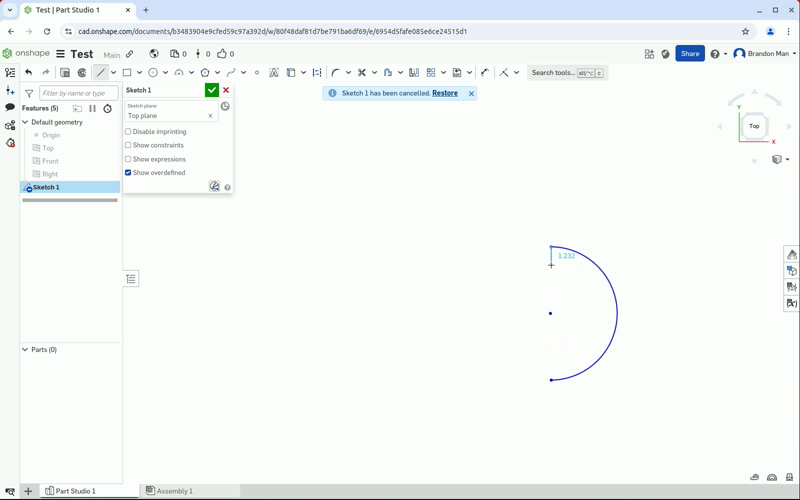
scroll(6)
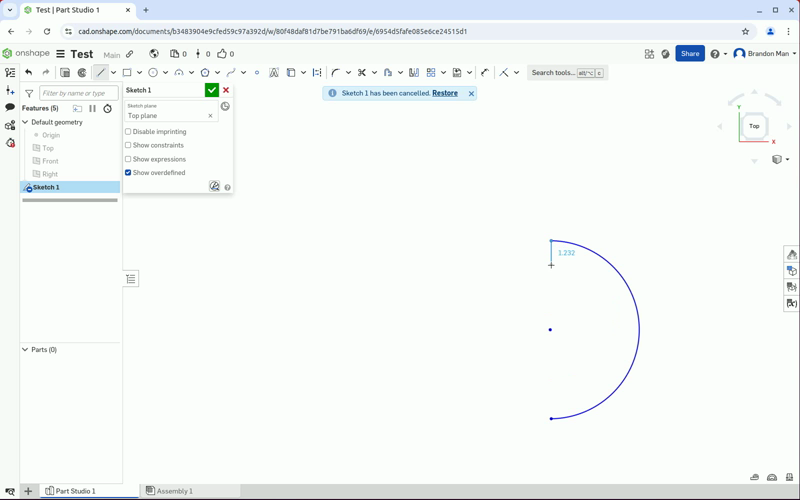
scroll(6)
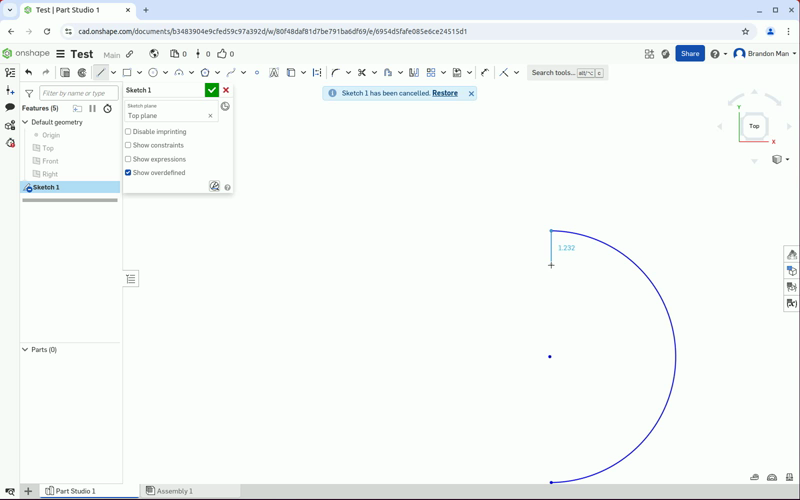
scroll(6)
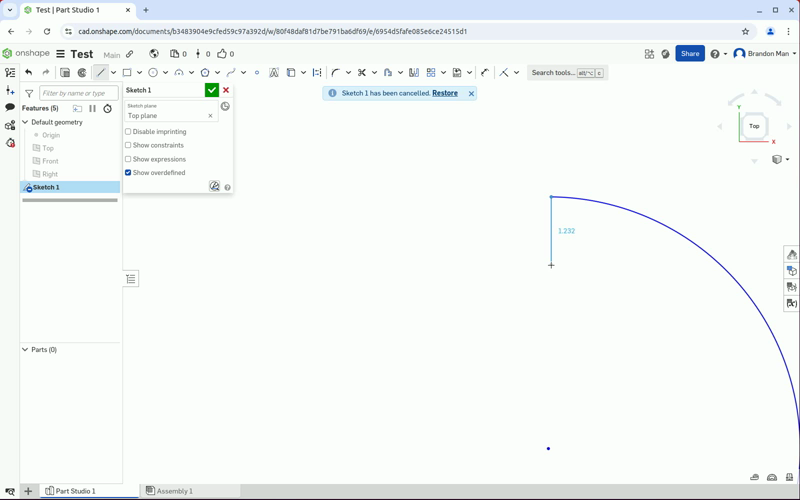
click(551, 264)
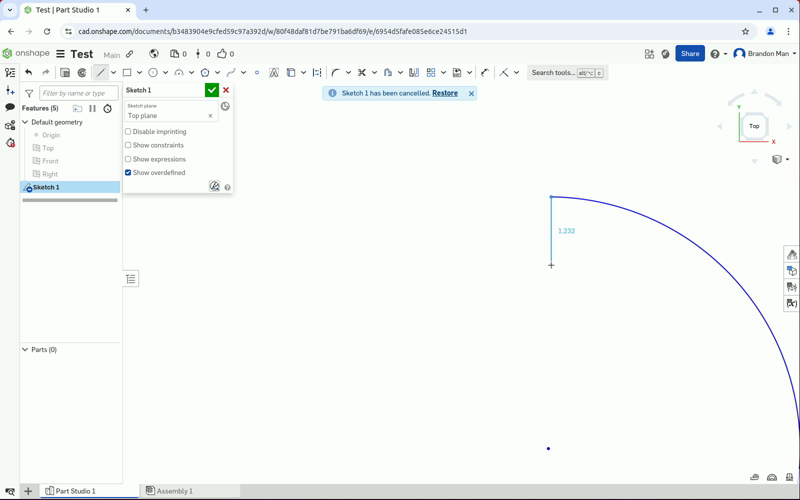
scroll(-6)
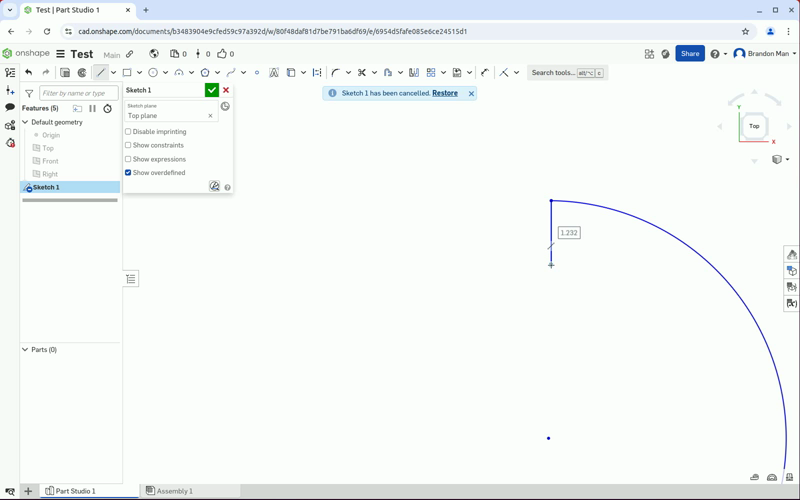
scroll(-6)
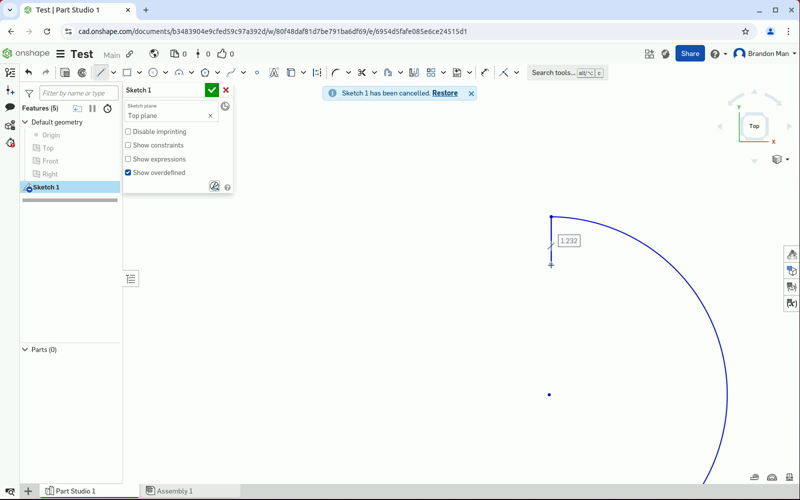
scroll(-6)
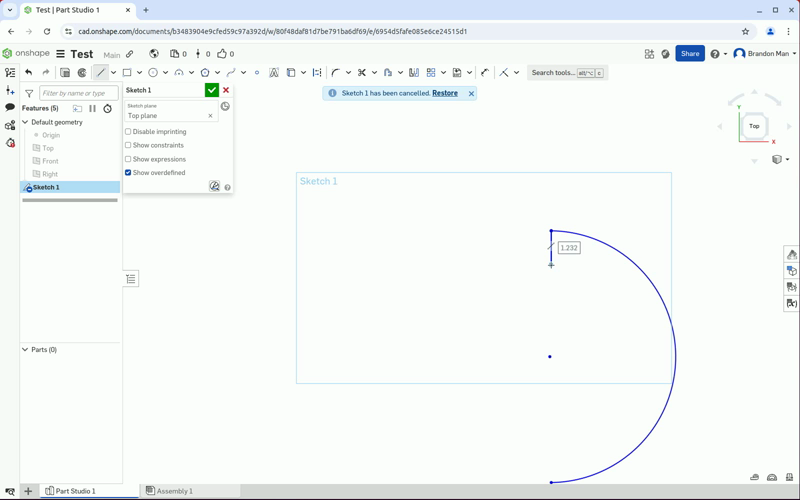
scroll(-6)
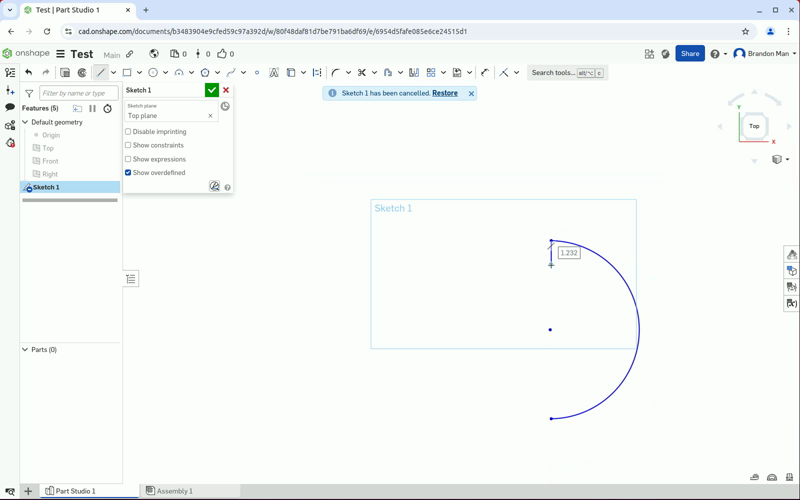
scroll(-6)
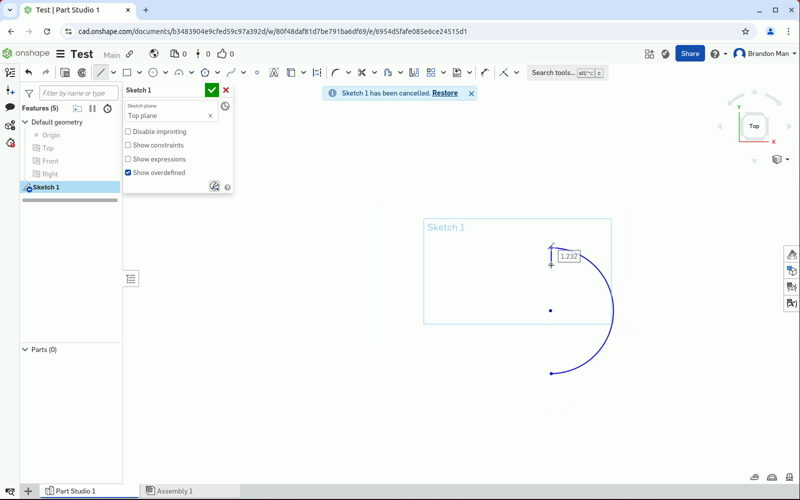
scroll(-6)
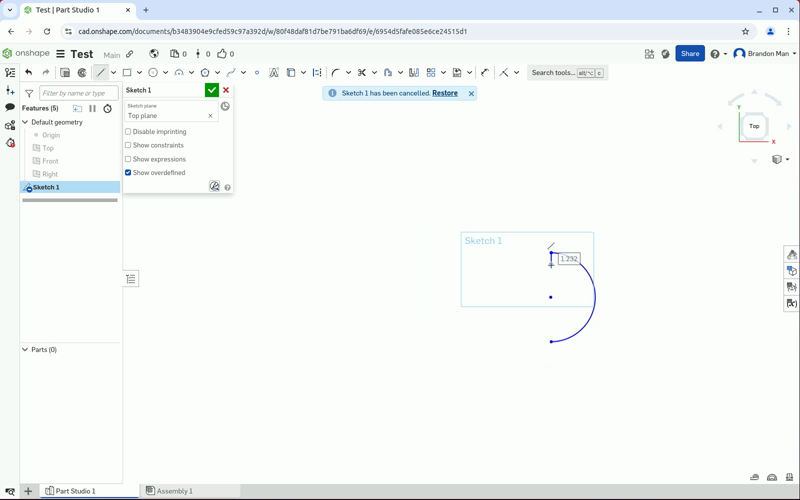
scroll(-6)
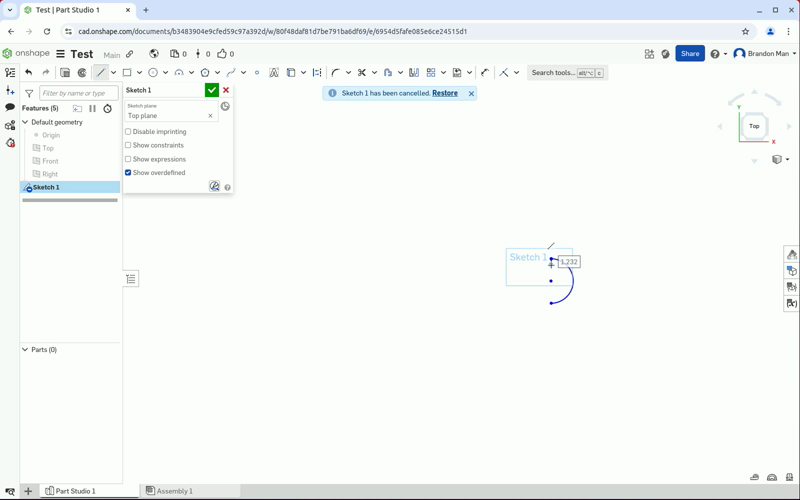
key_up(shift)
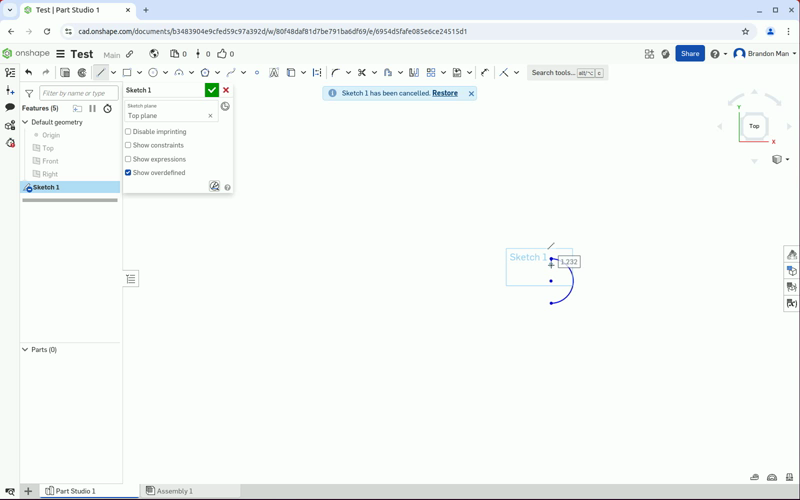
key_down(shift)
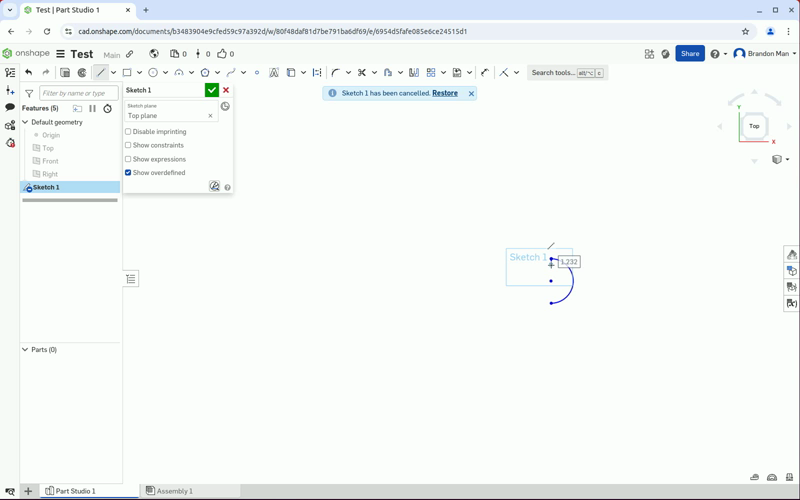
mouse_move(581, 264)
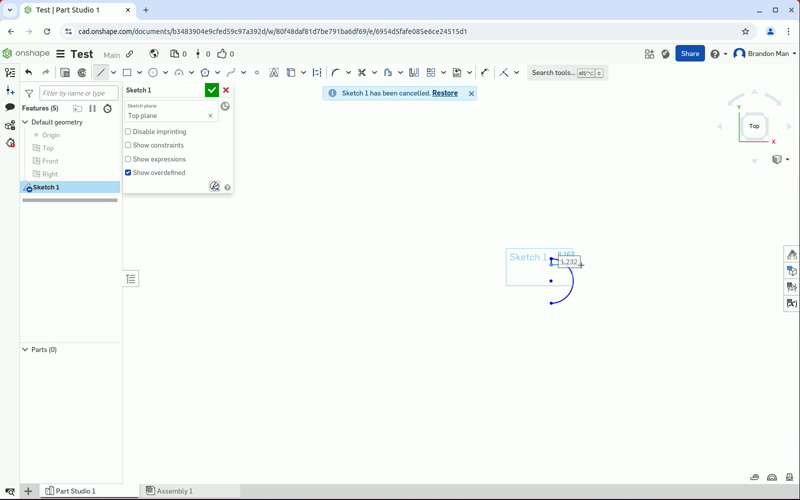
mouse_move(551, 296)
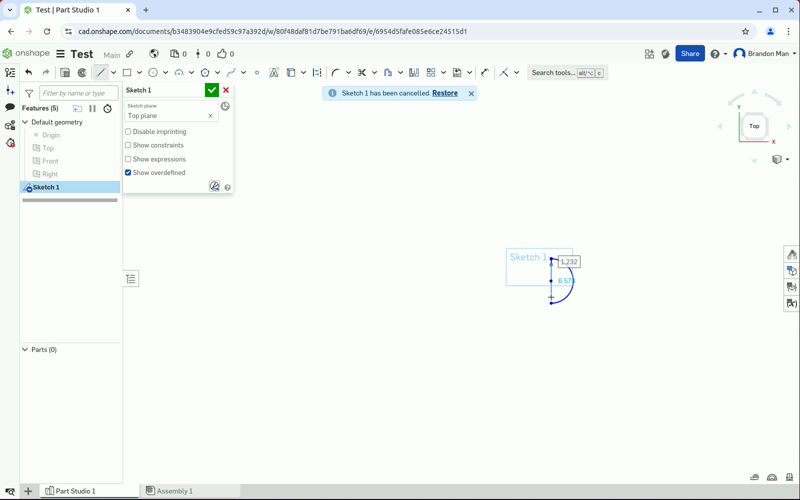
click(551, 296)
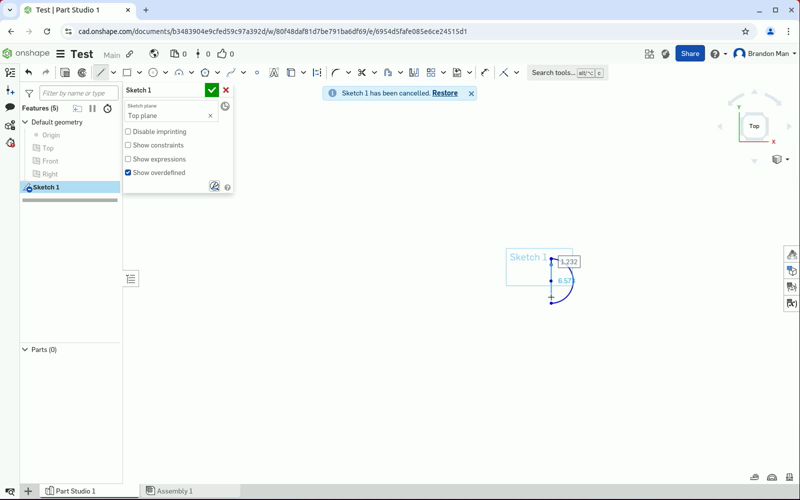
key_up(shift)
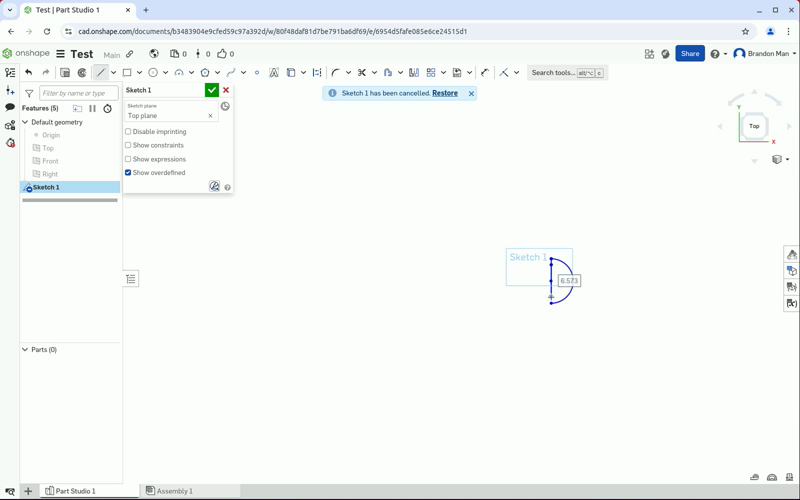
mouse_move(581, 296)
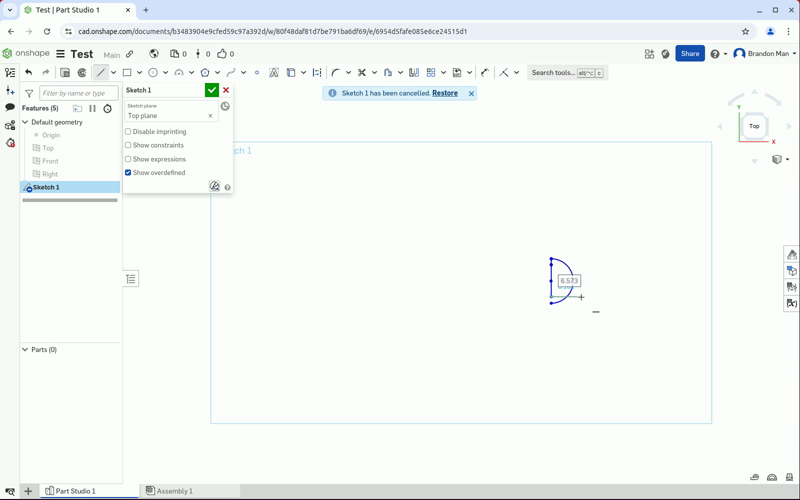
key_down(shift)
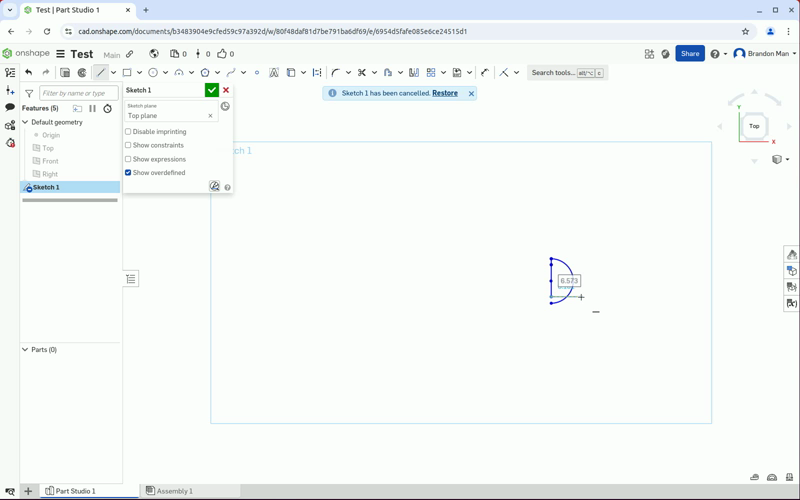
mouse_move(551, 303)
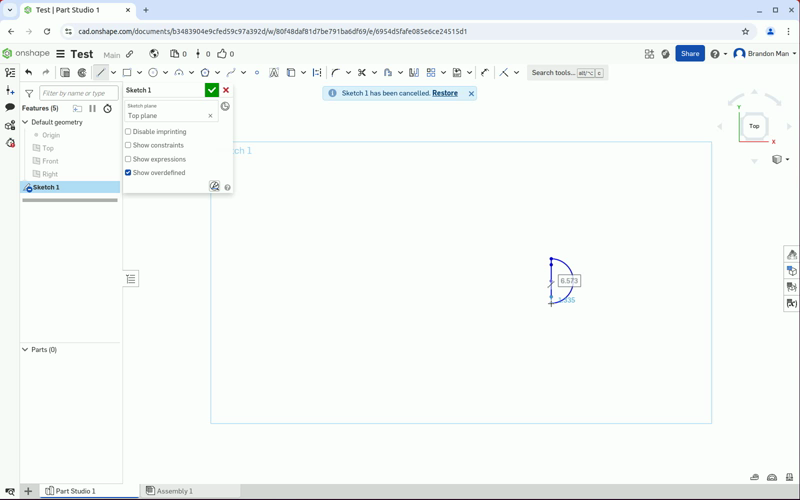
scroll(6)
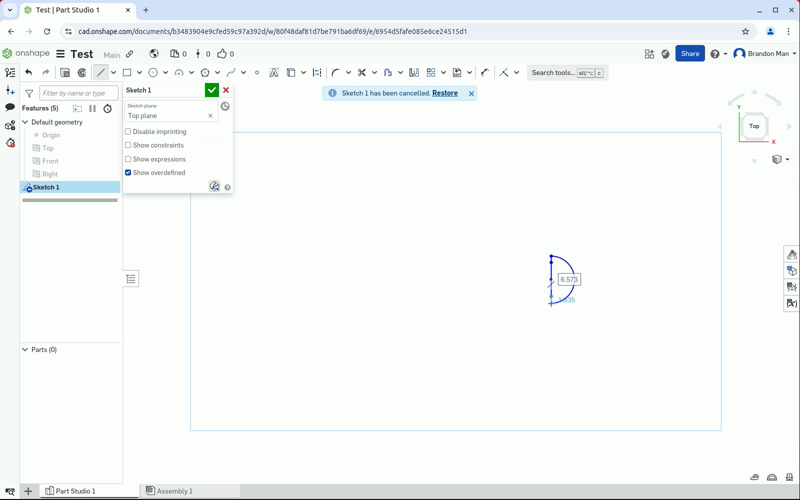
scroll(6)
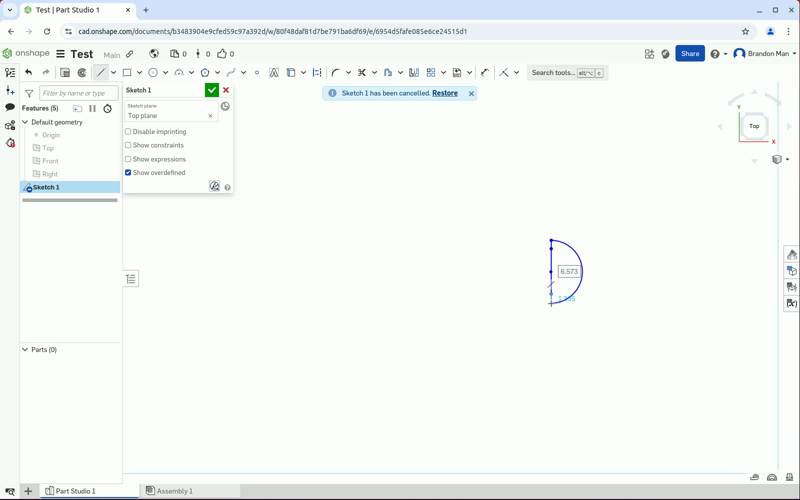
scroll(6)
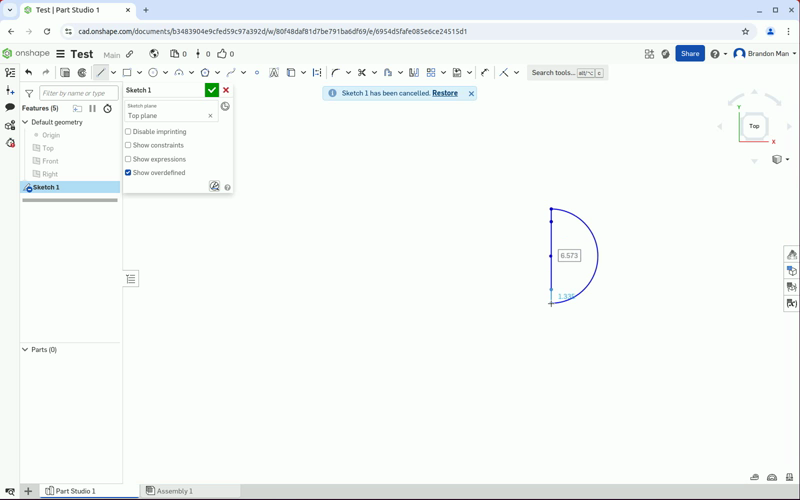
scroll(6)
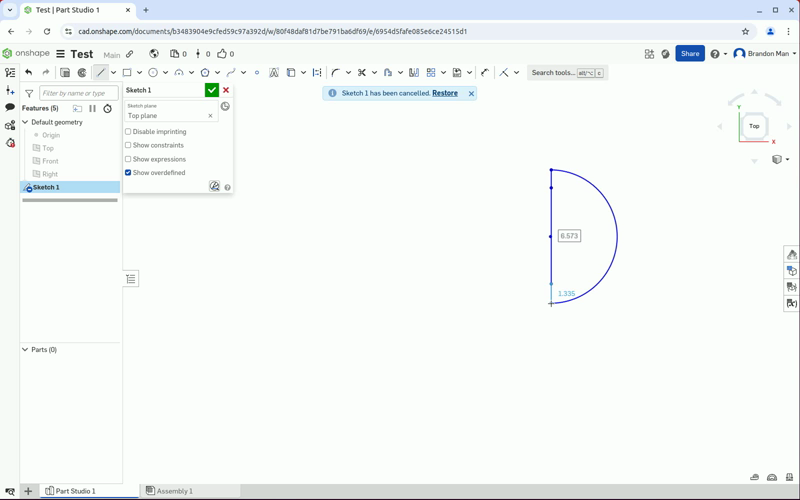
scroll(6)
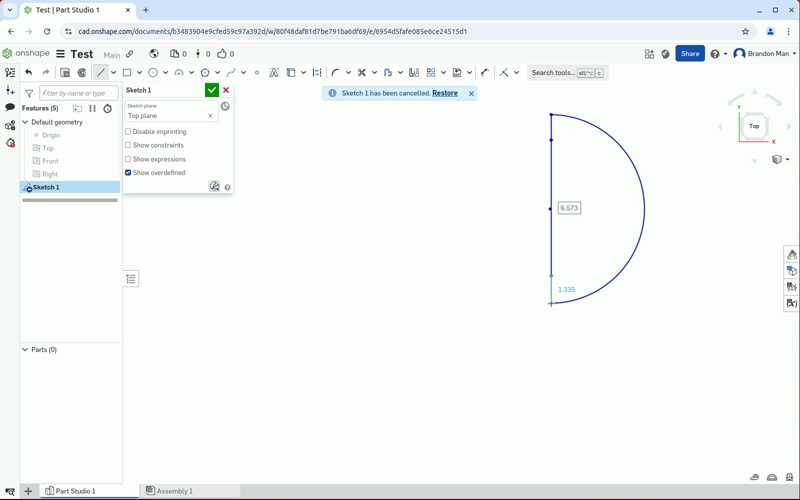
scroll(6)
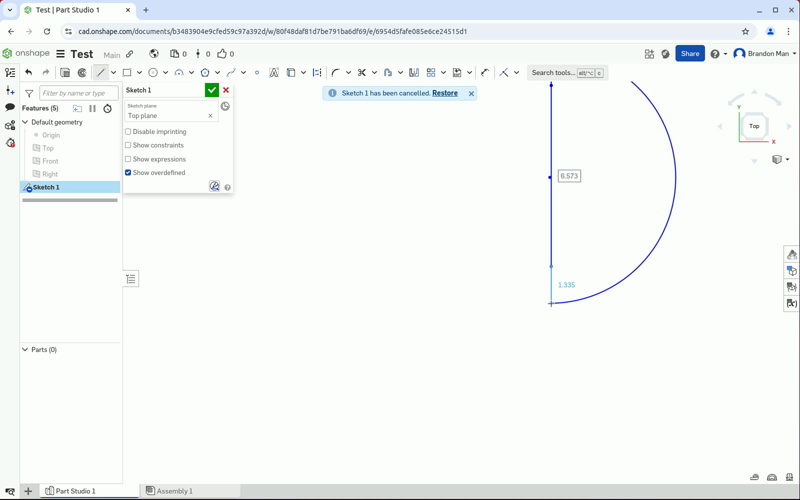
scroll(6)
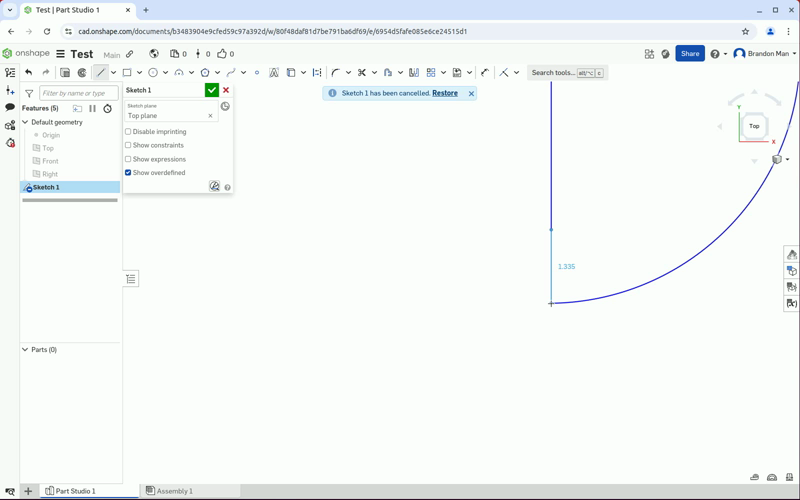
key_up(shift)
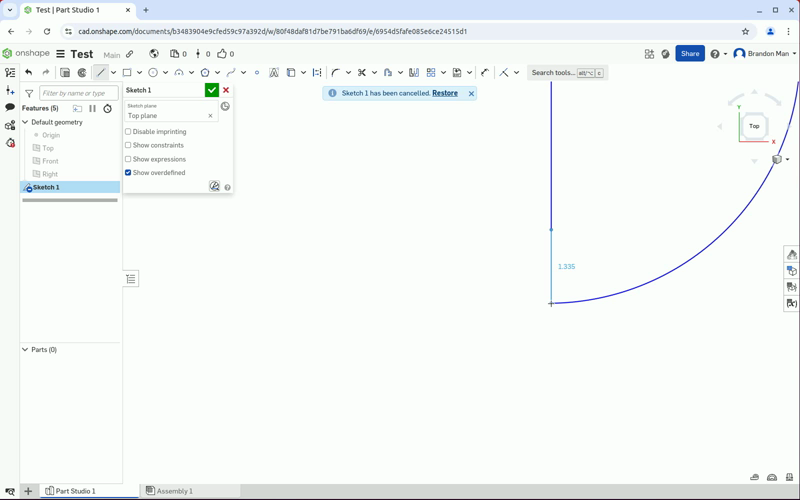
click(551, 303)
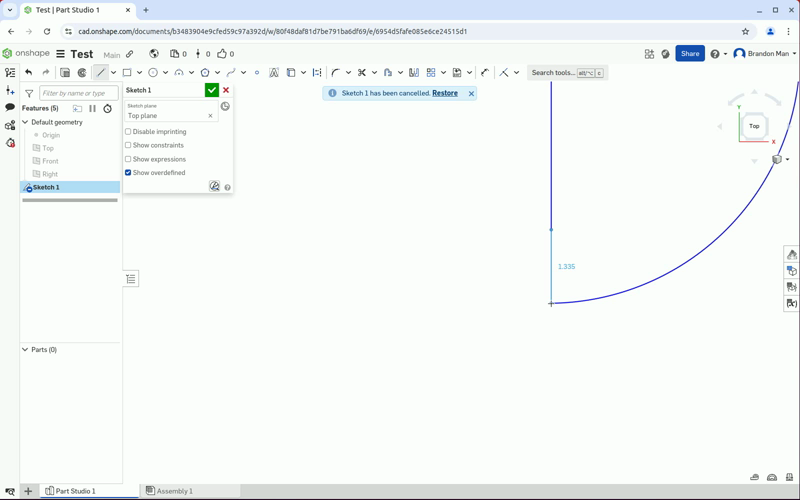
scroll(-6)
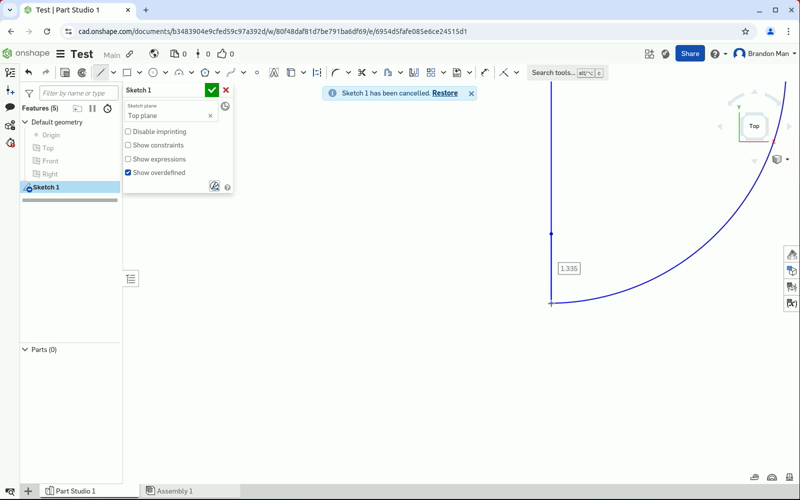
scroll(-6)
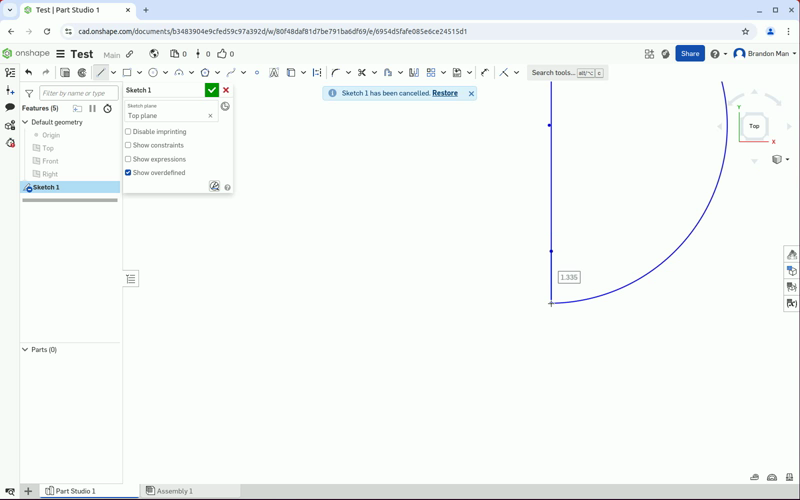
scroll(-6)
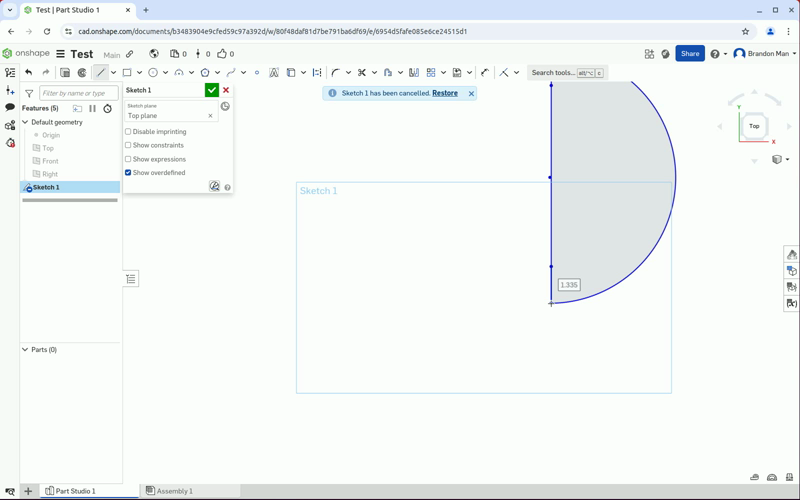
scroll(-6)
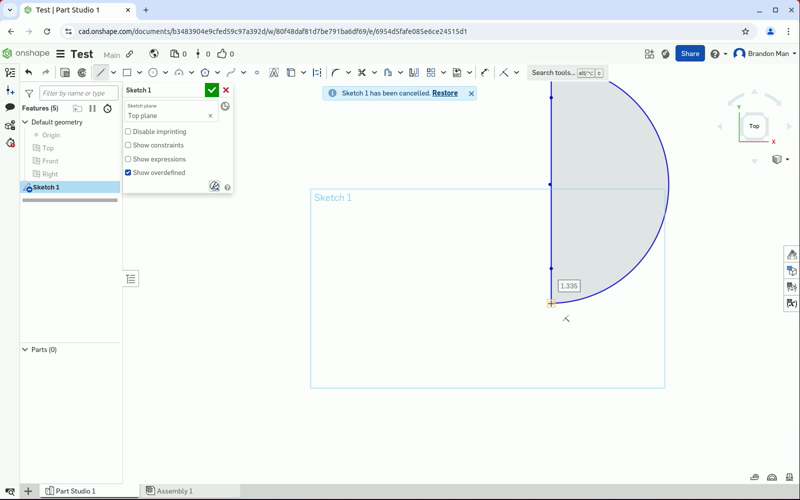
scroll(-6)
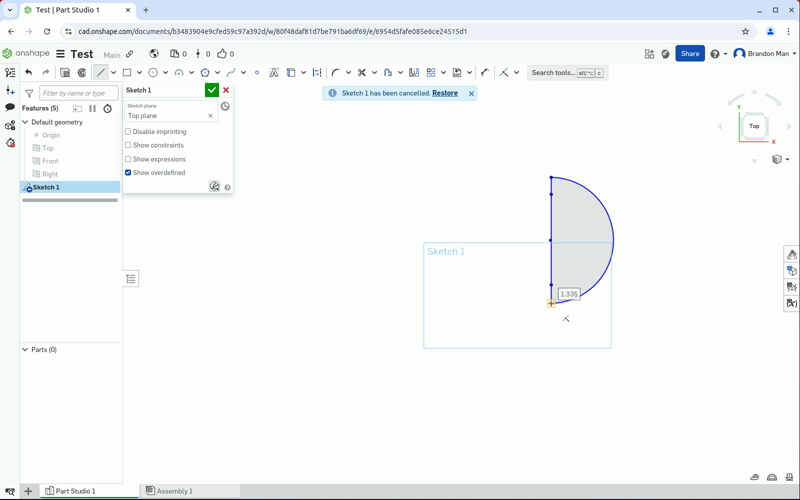
scroll(-6)
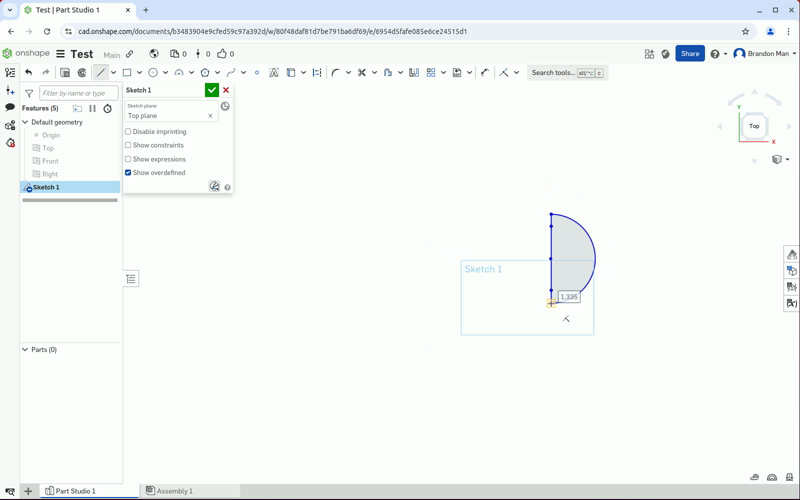
scroll(-6)
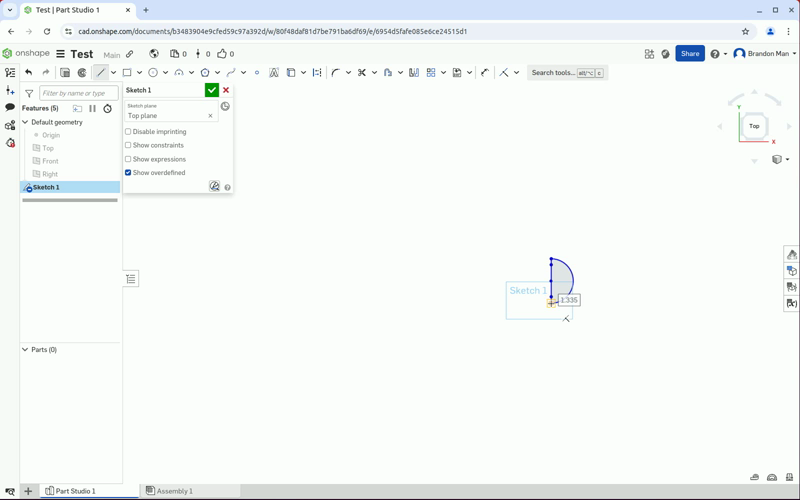
key(esc)
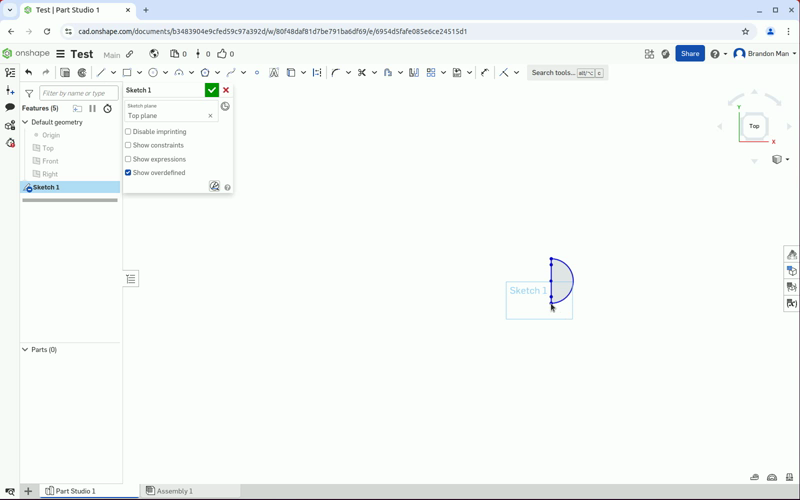
mouse_move(569, 287)
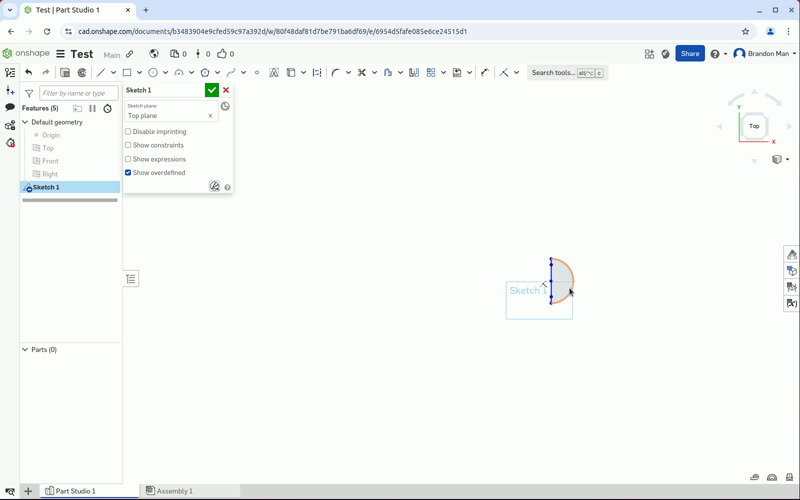
scroll(6)
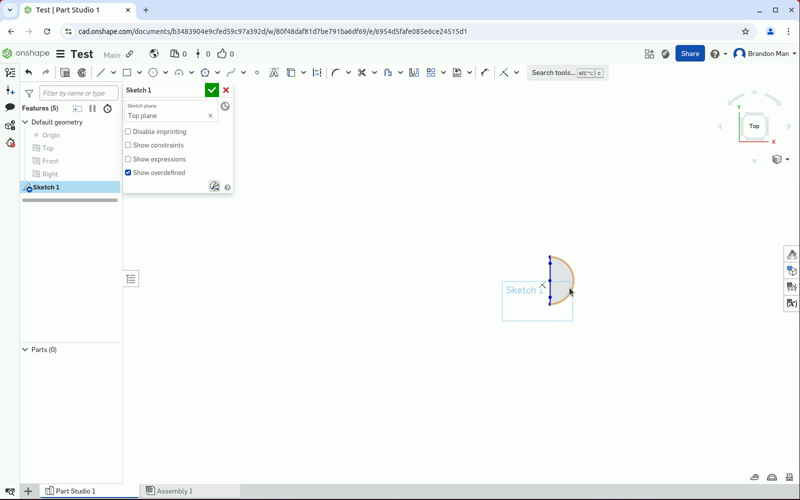
scroll(6)
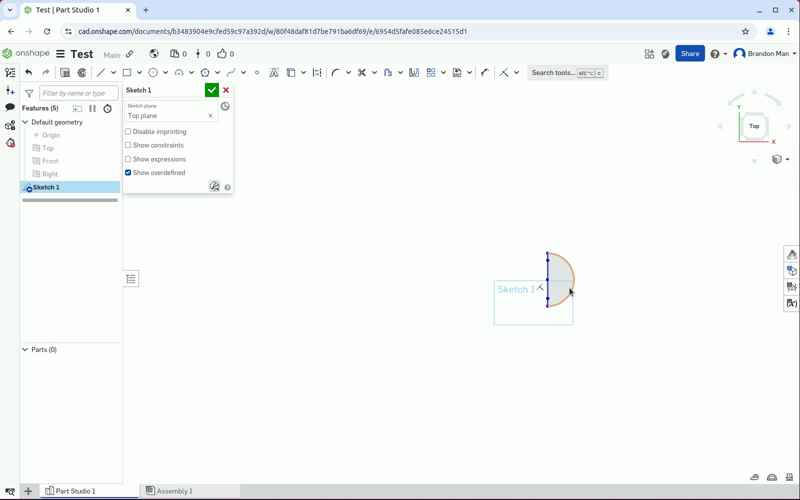
scroll(6)
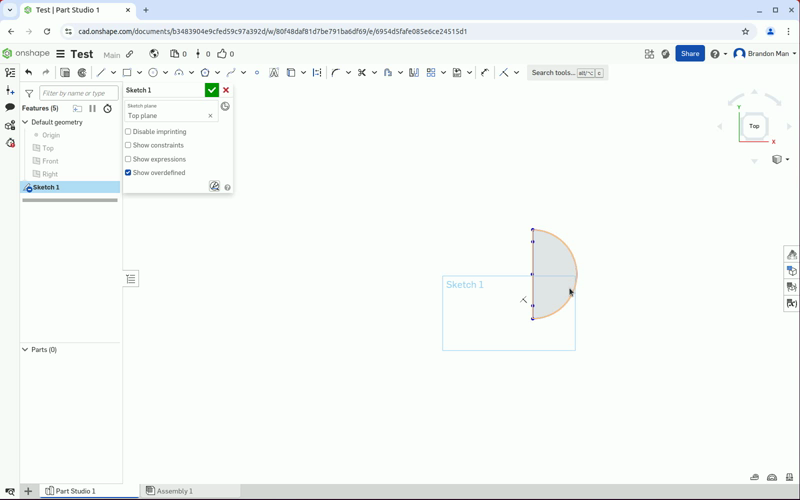
scroll(6)
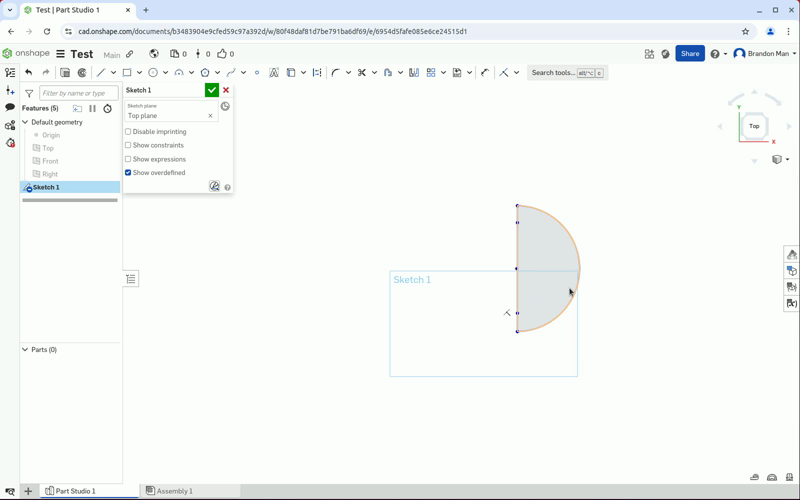
scroll(6)
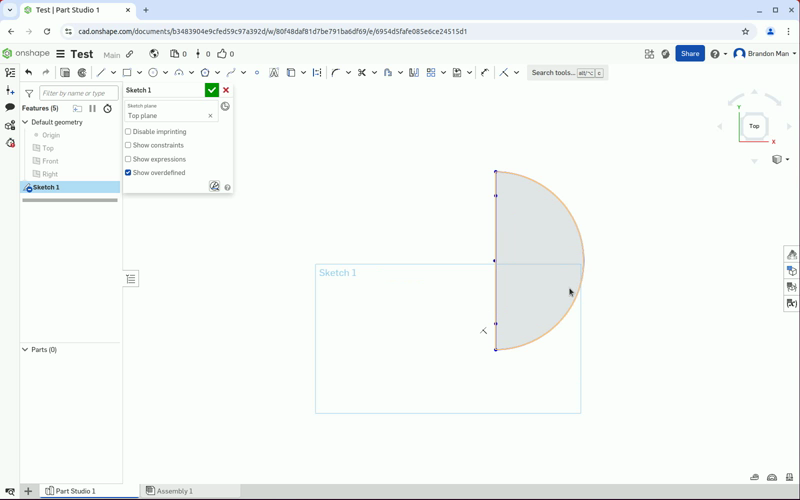
scroll(6)
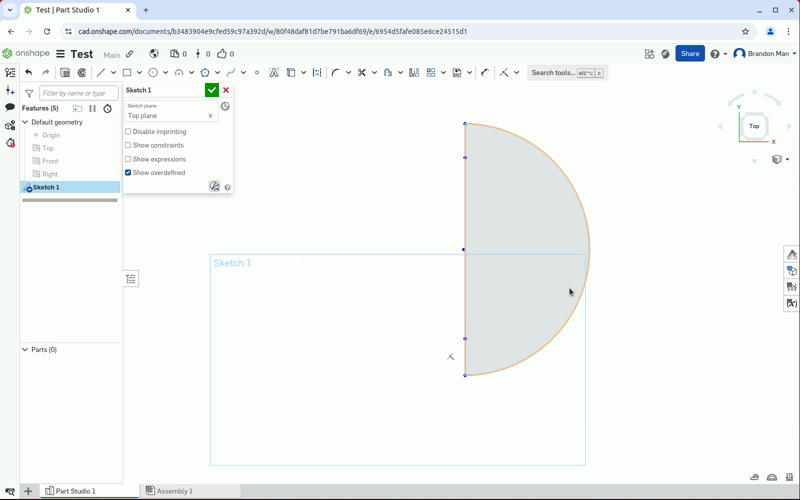
scroll(6)
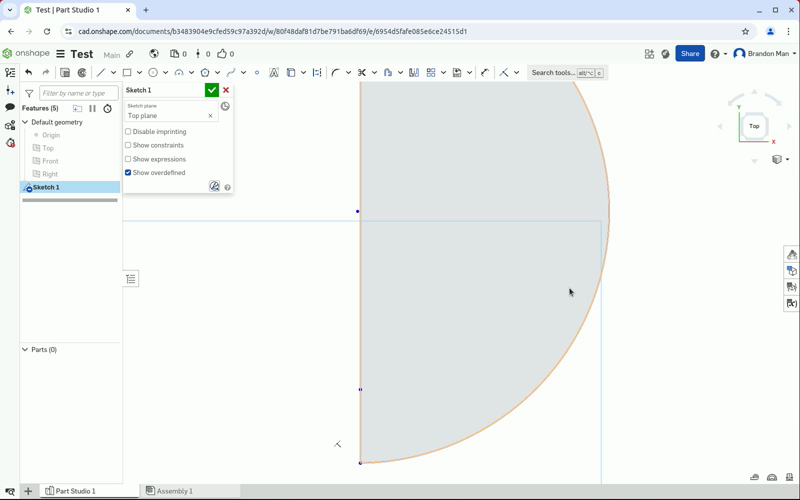
click(569, 287)
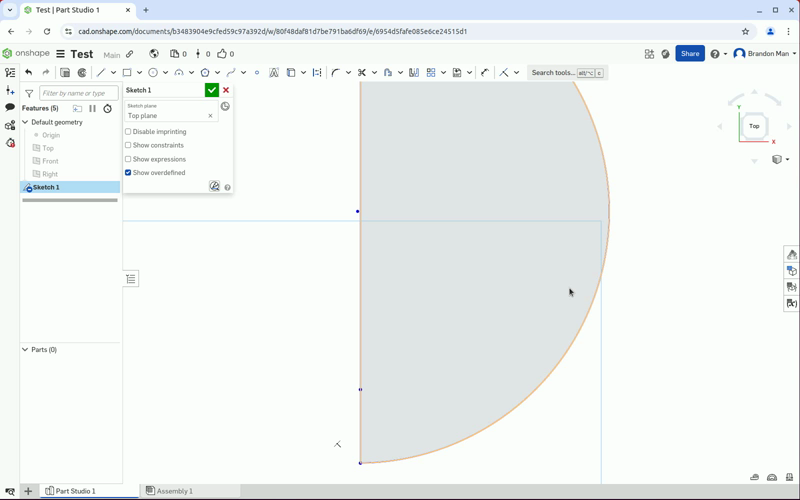
scroll(-6)
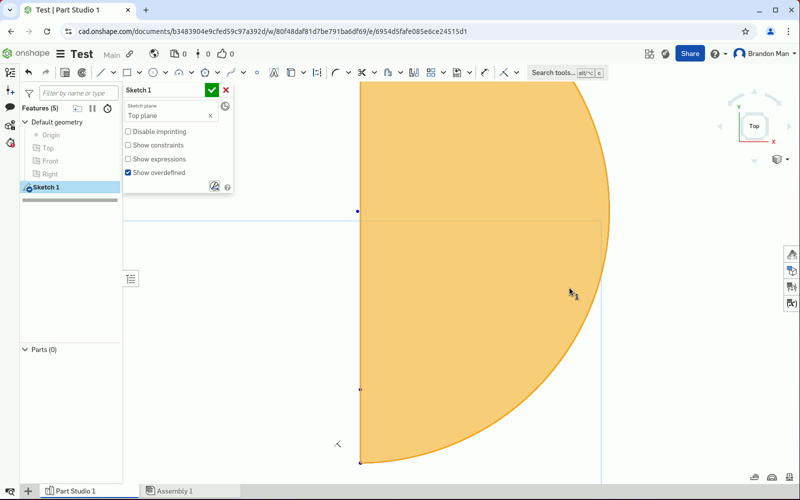
scroll(-6)
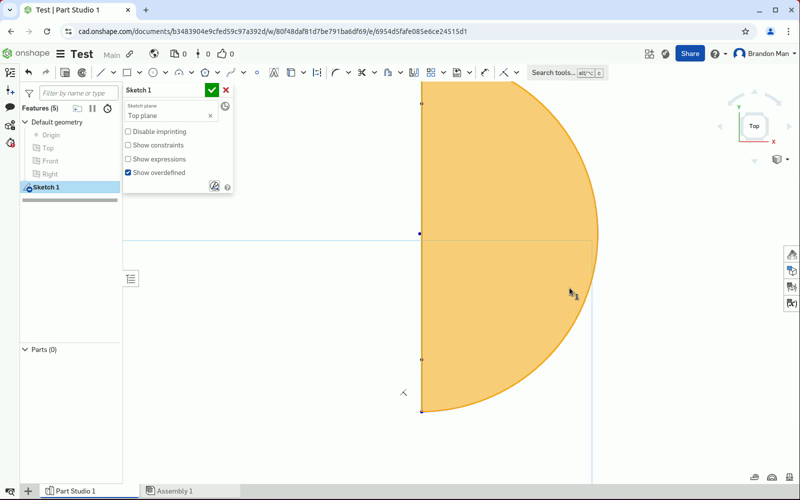
scroll(-6)
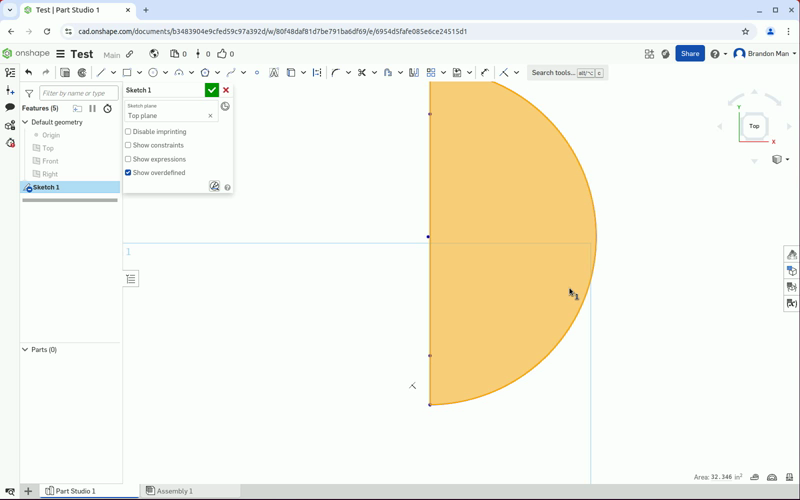
scroll(-6)
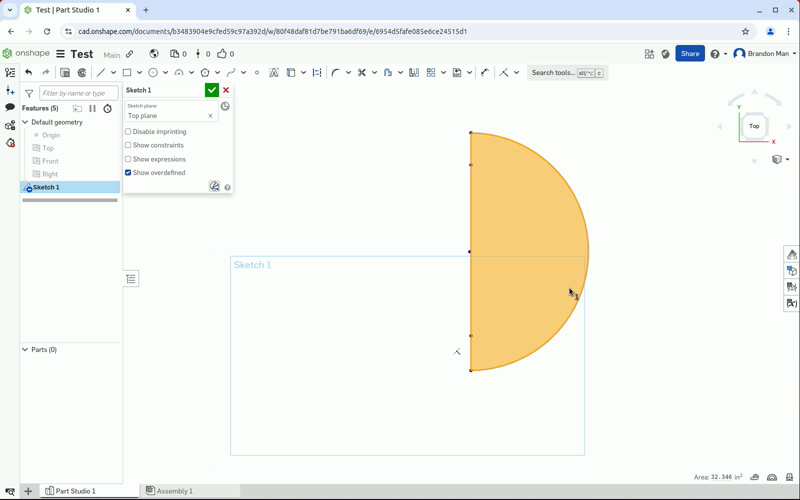
scroll(-6)
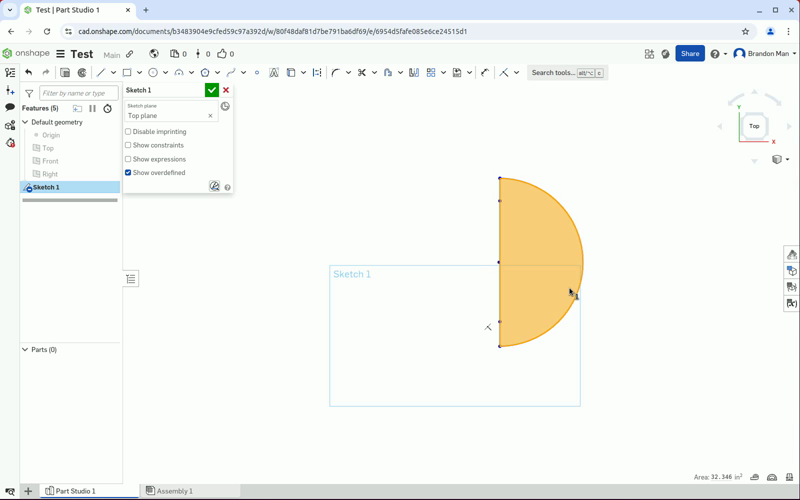
scroll(-6)
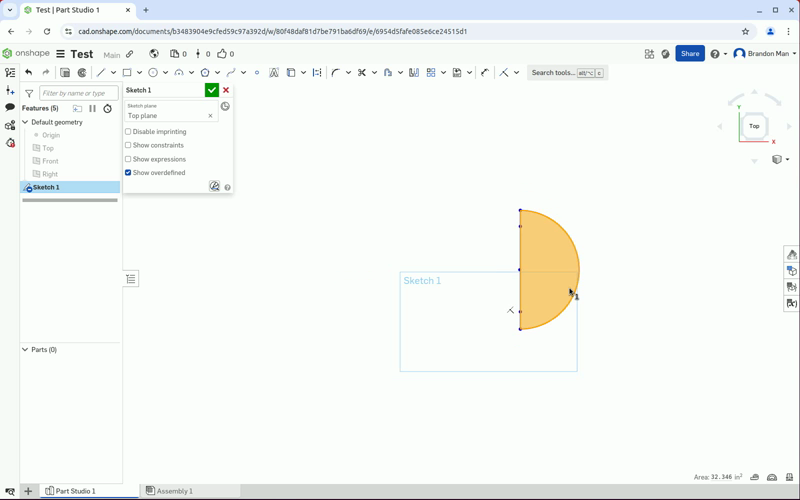
scroll(-6)
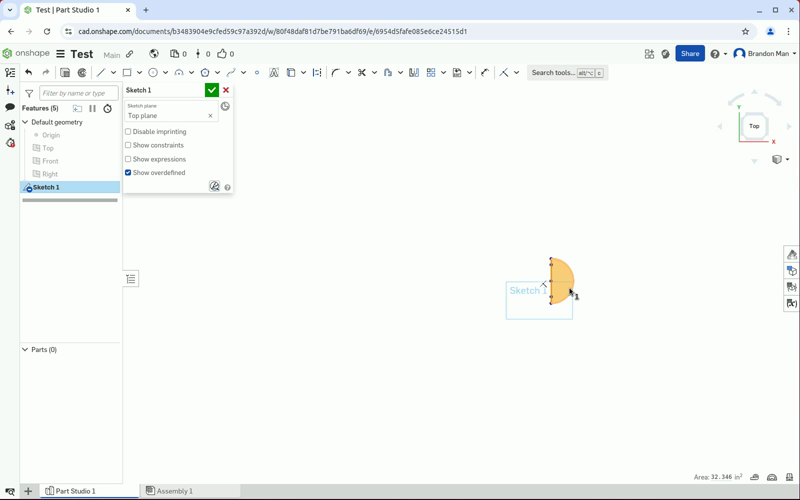
mouse_move(73, 352)
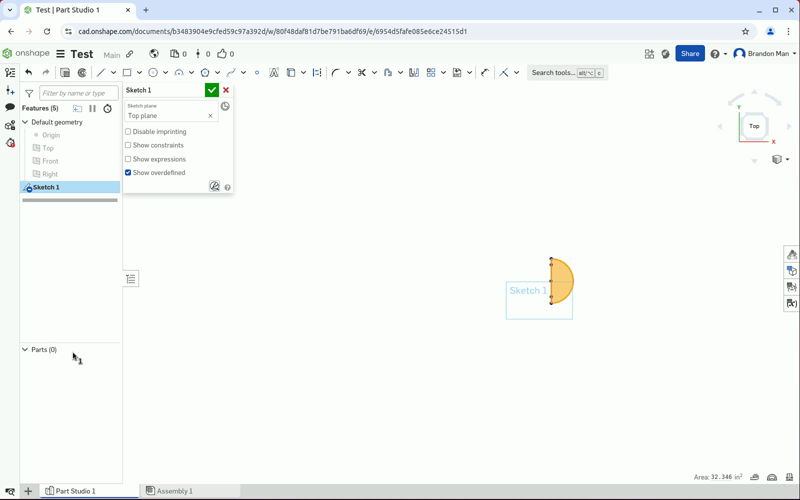
key(shift+y)
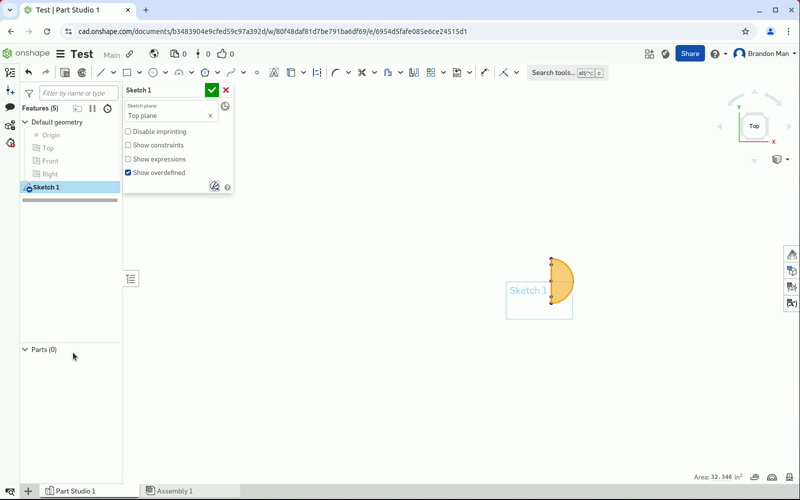
key(shift+e)
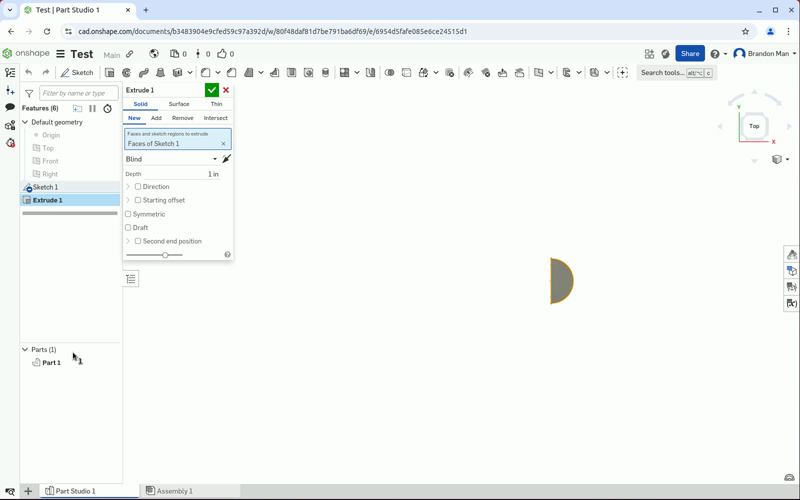
mouse_move(143, 106)
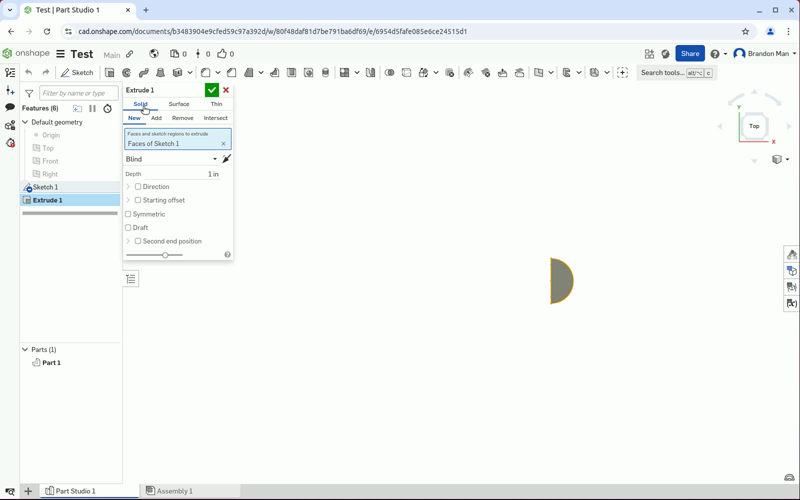
click(143, 106)
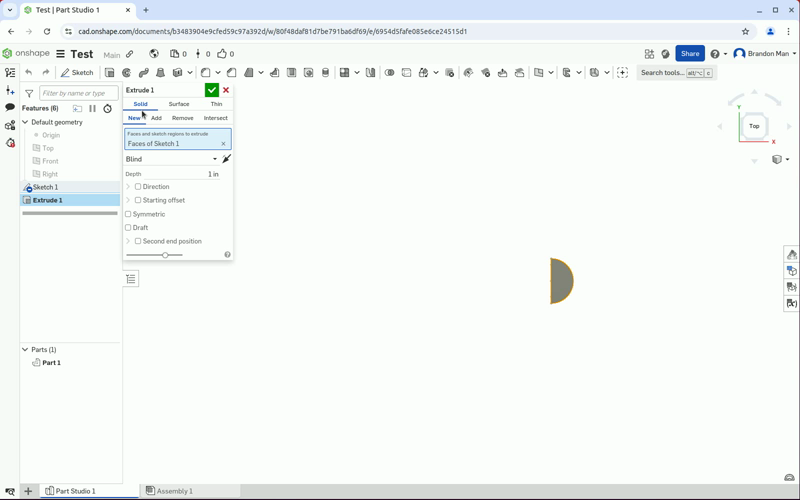
mouse_move(137, 120)
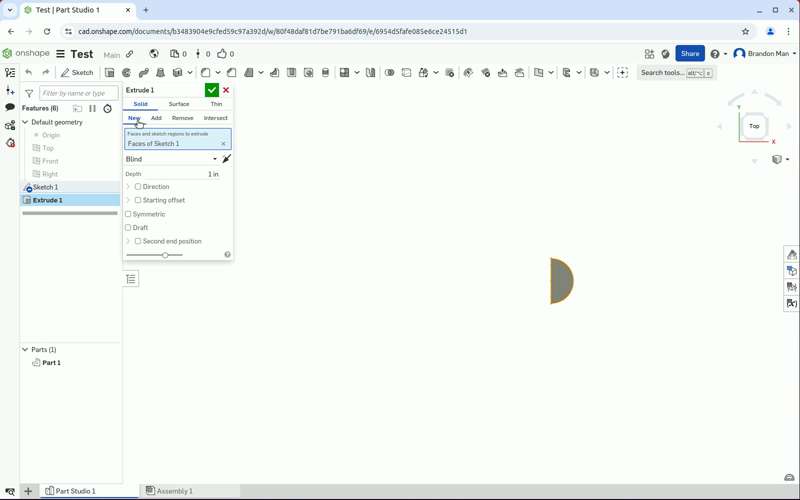
click(137, 120)
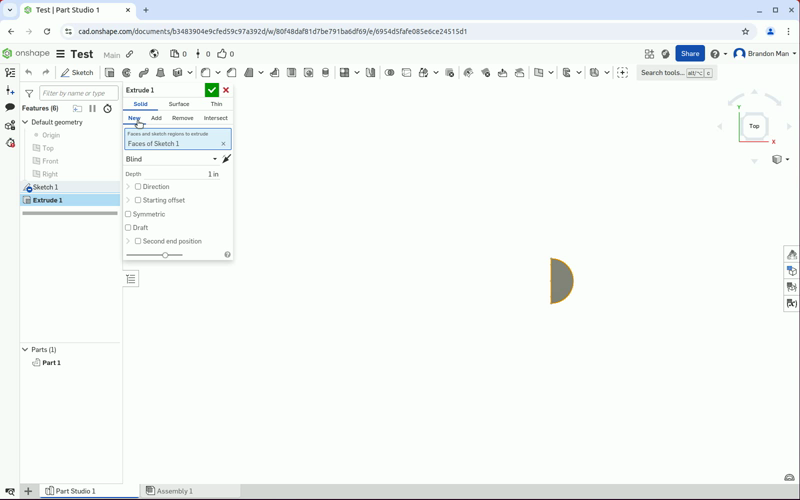
key(tab, 4)
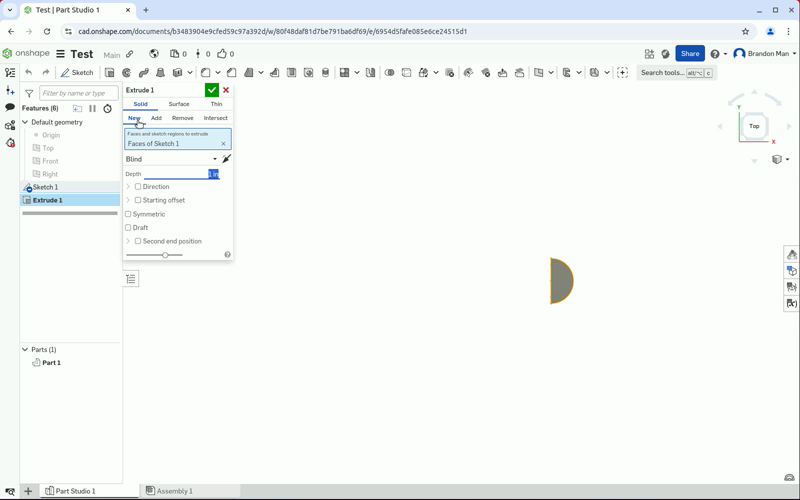
text(2.889)
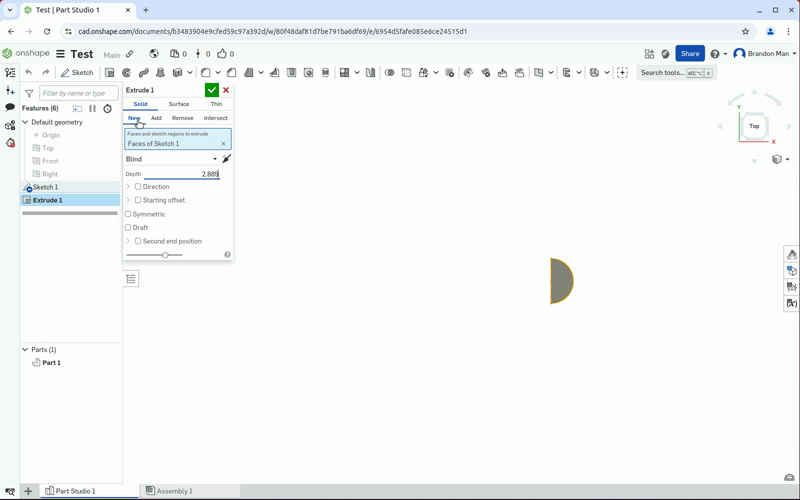
key(enter)
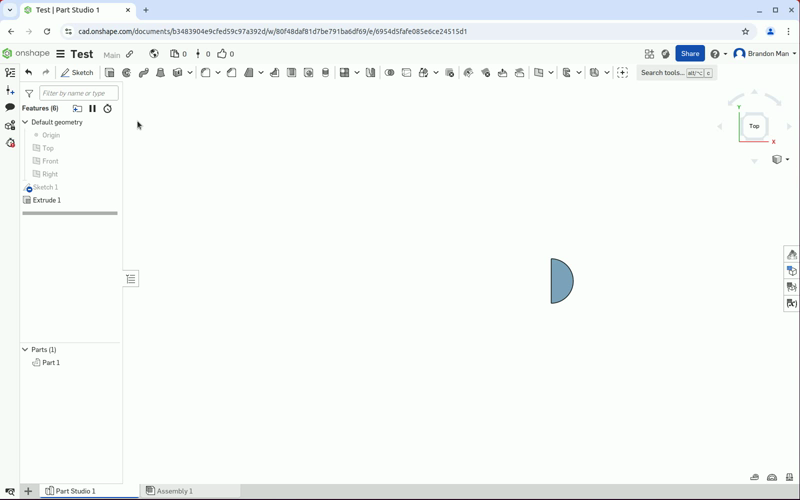
key(shift+h)
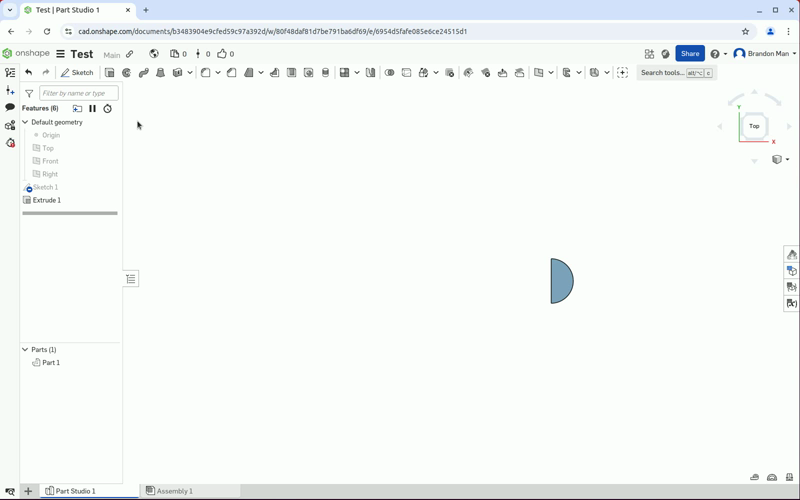
key(shift+h)
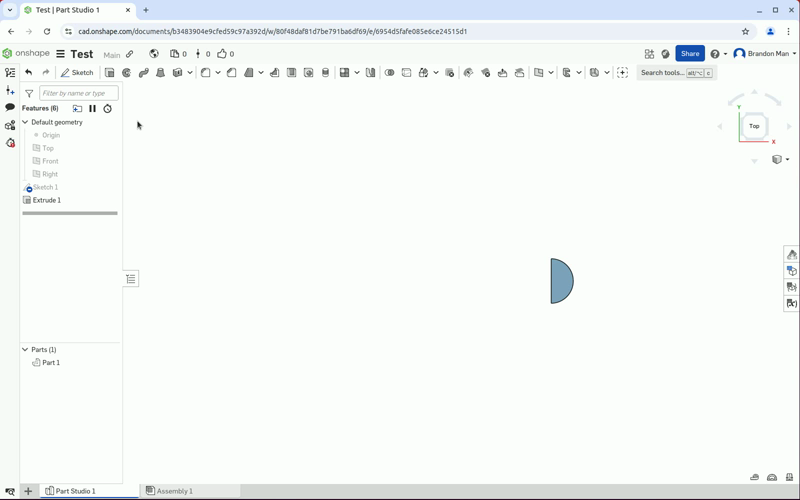
mouse_move(73, 189)
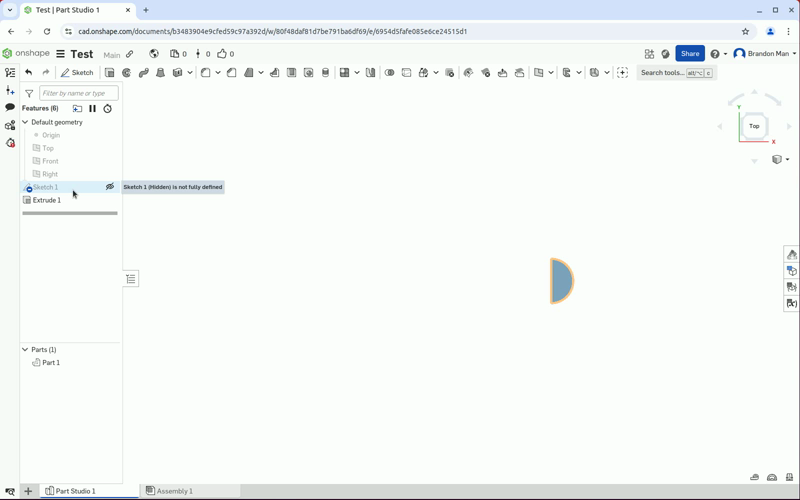
click(73, 189)
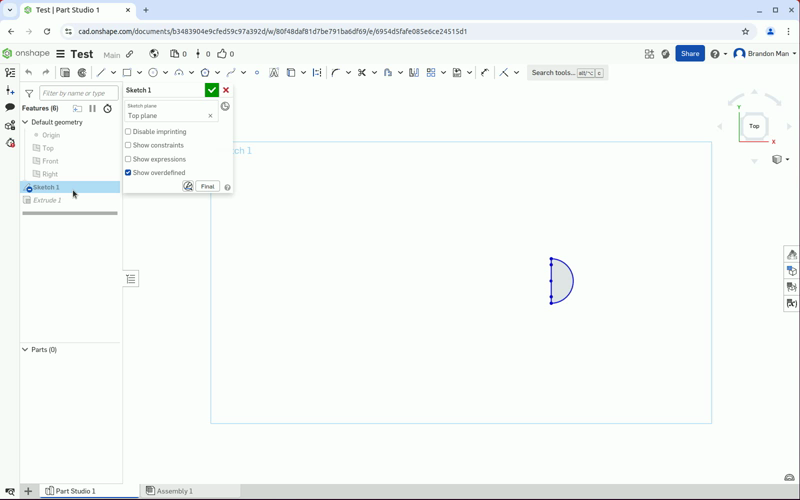
mouse_move(229, 92)
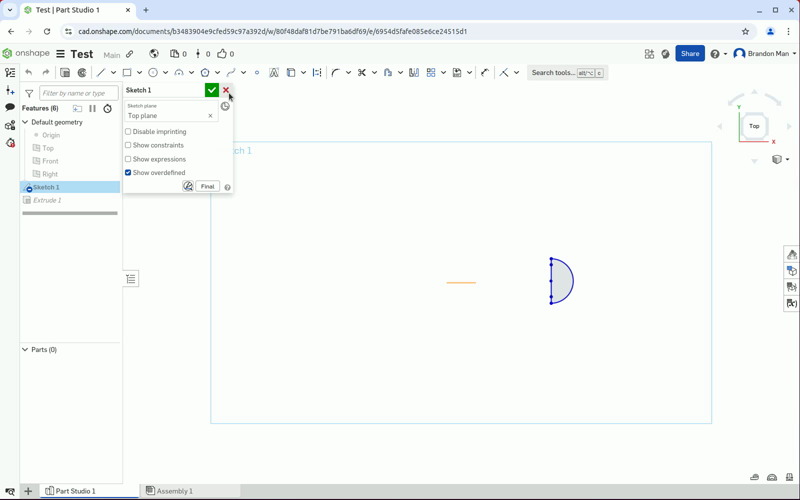
click(229, 92)
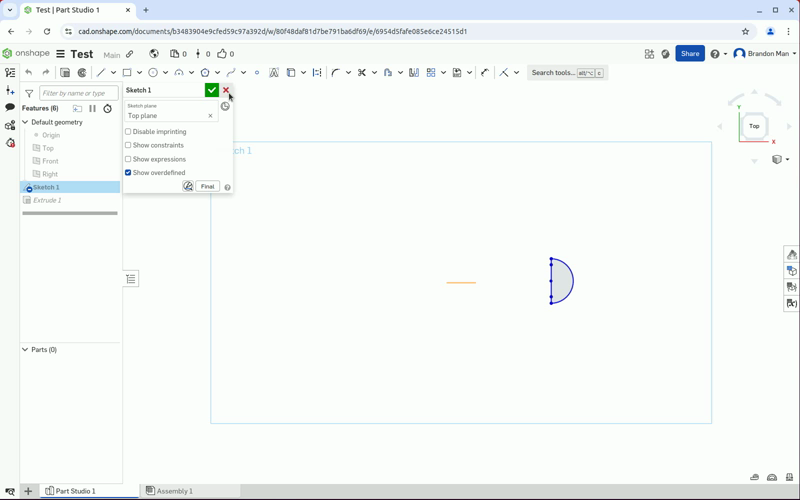
key(shift+s)
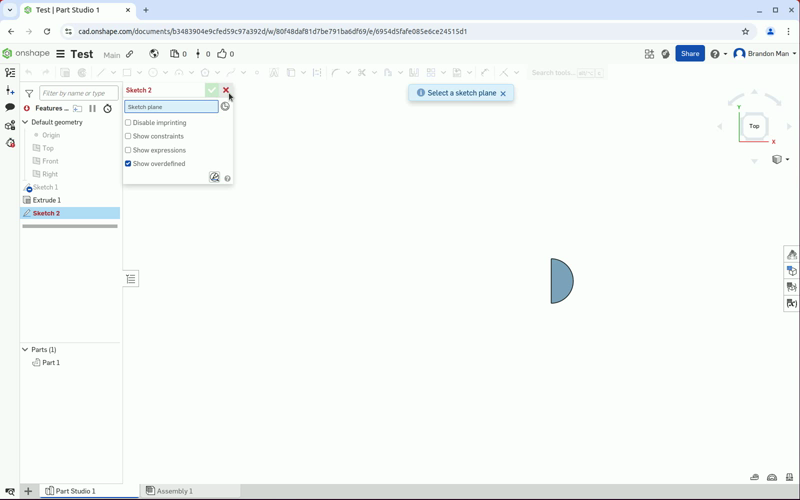
mouse_move(73, 150)
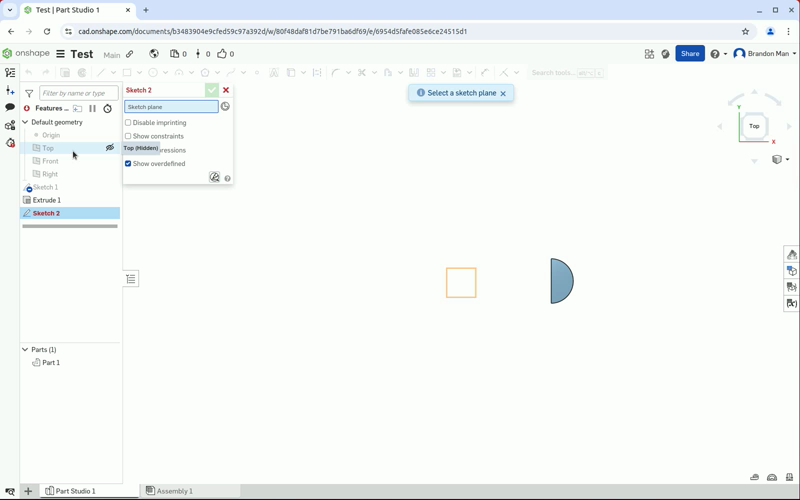
click(73, 150)
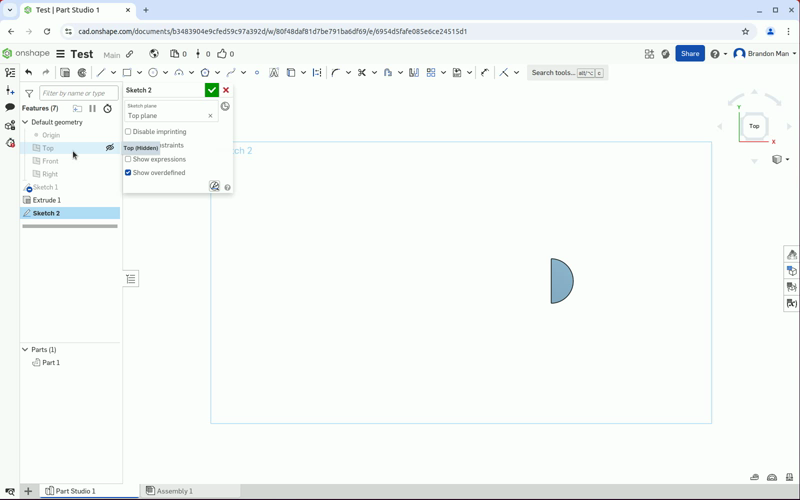
mouse_move(73, 352)
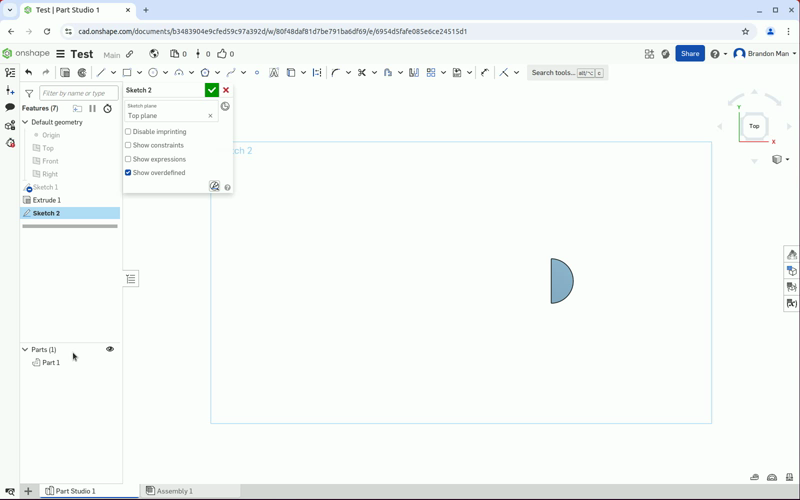
key(y)
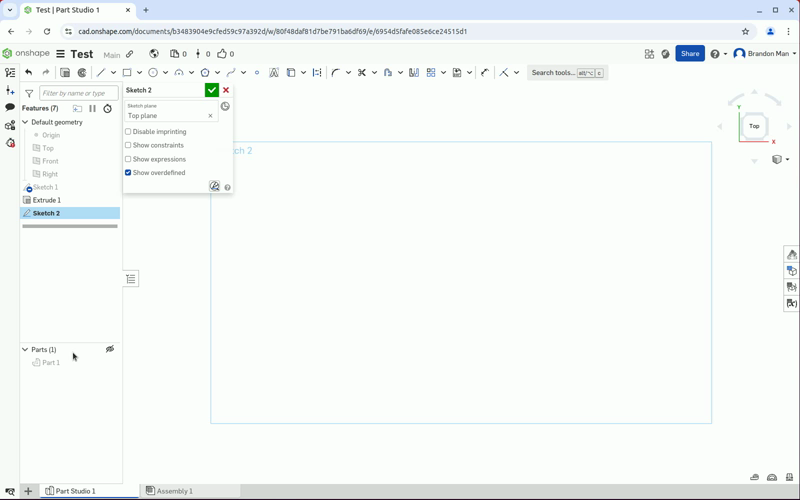
key(l)
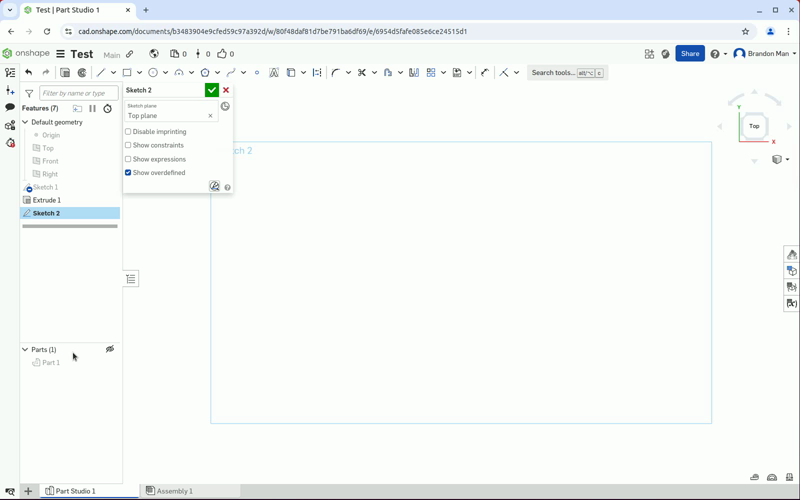
key_down(shift)
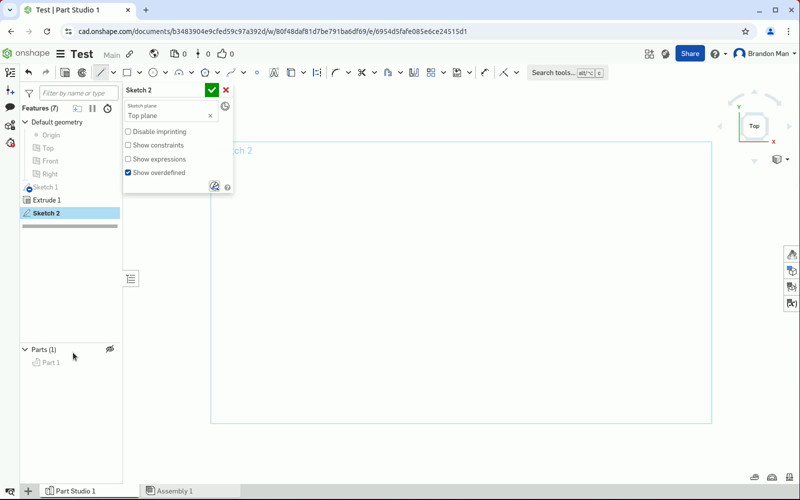
mouse_move(404, 303)
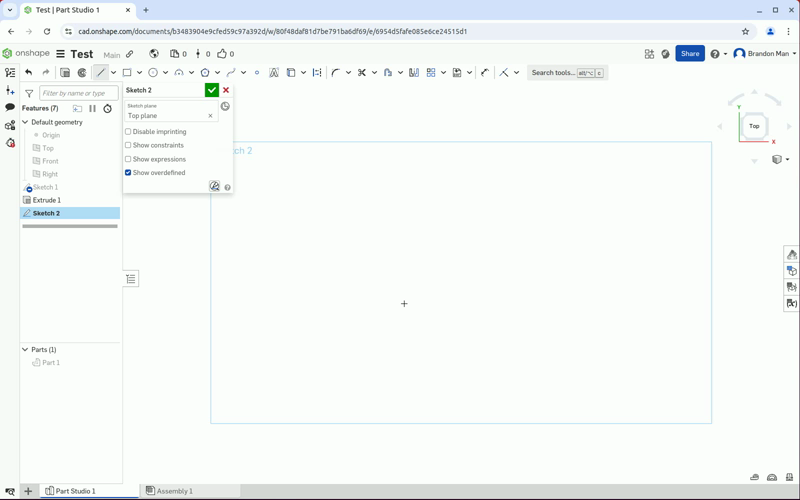
click(404, 303)
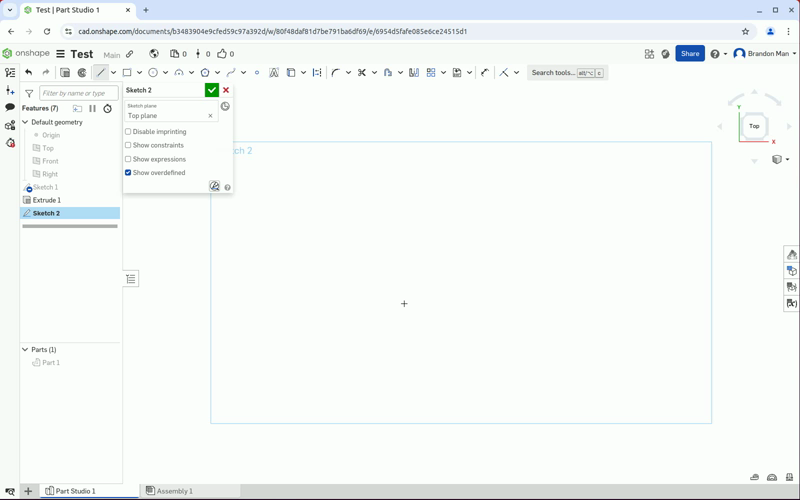
key_up(shift)
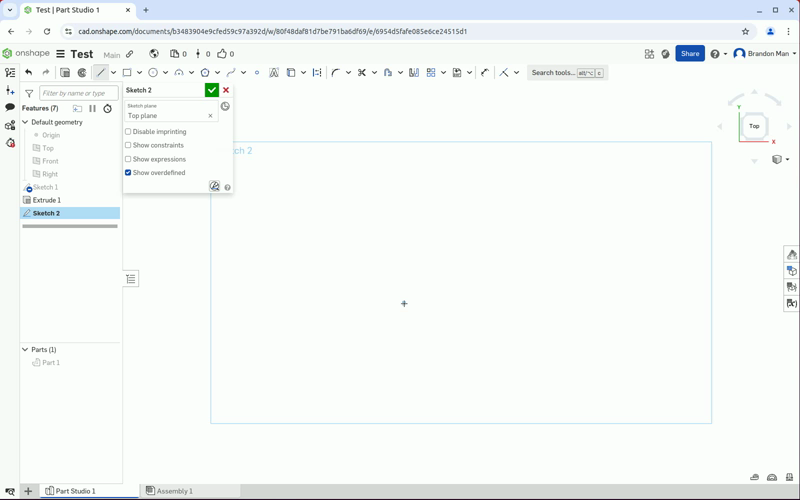
key_down(shift)
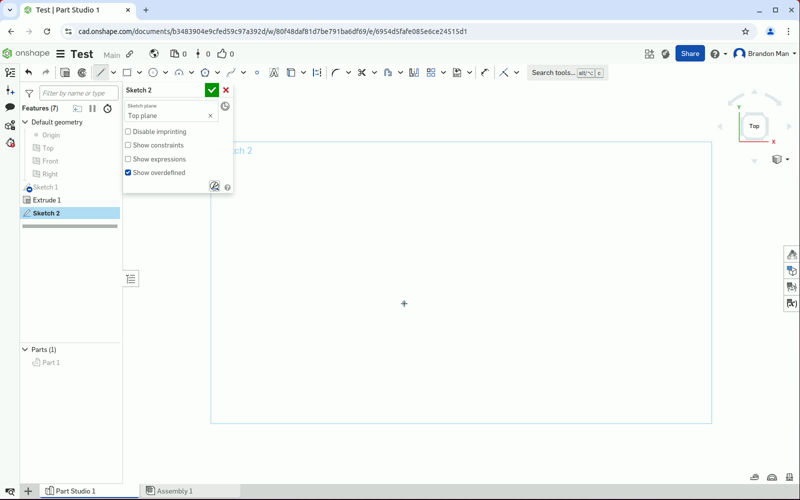
mouse_move(434, 303)
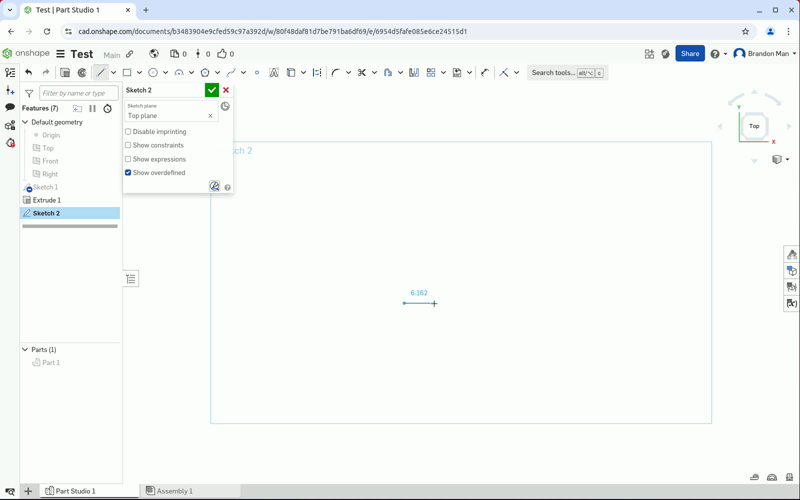
mouse_move(404, 296)
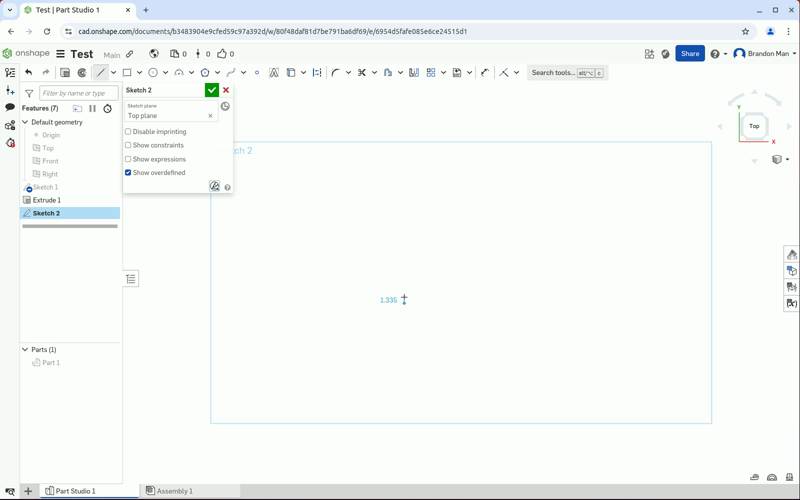
scroll(6)
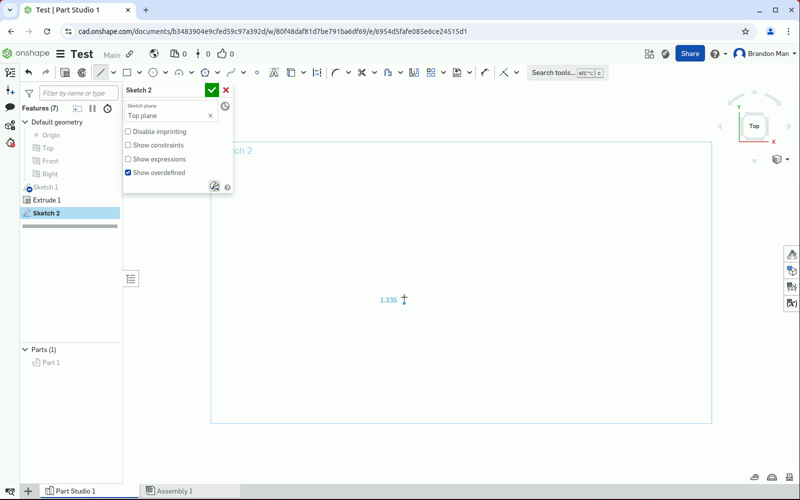
scroll(6)
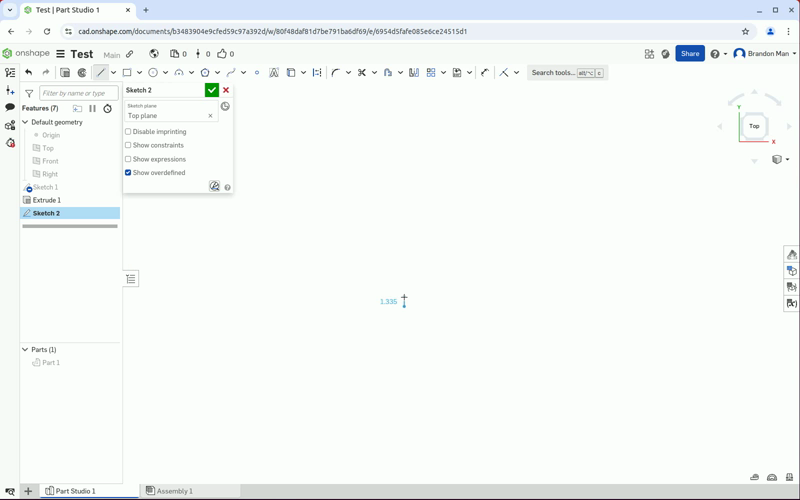
scroll(6)
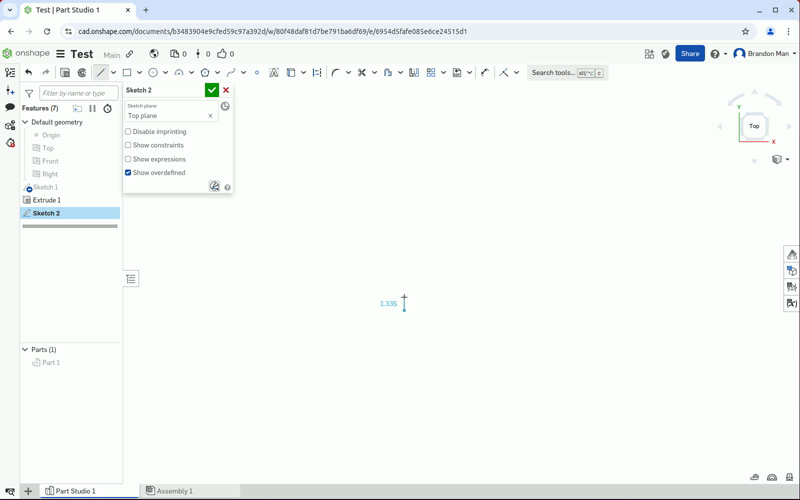
scroll(6)
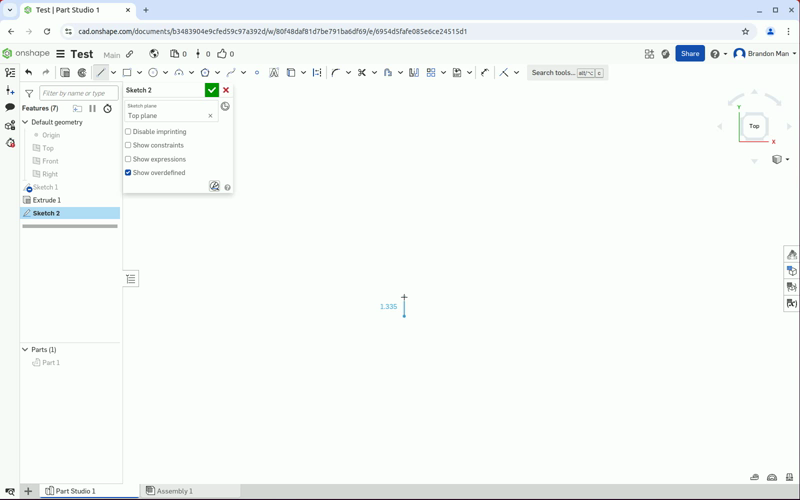
scroll(6)
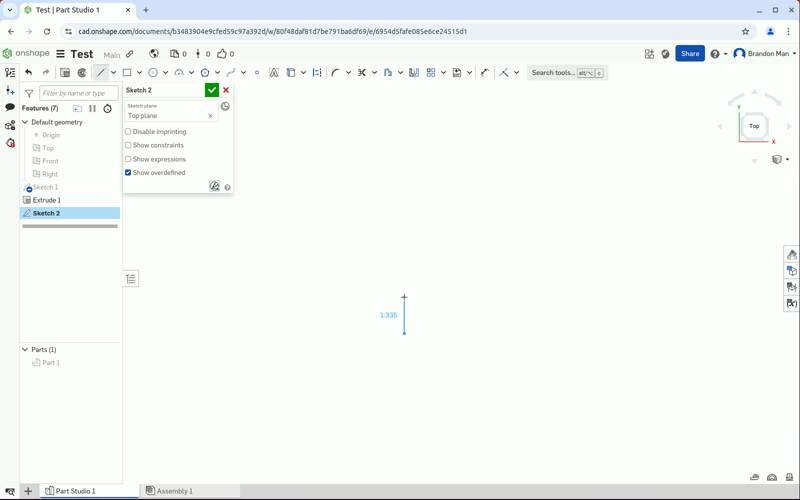
scroll(6)
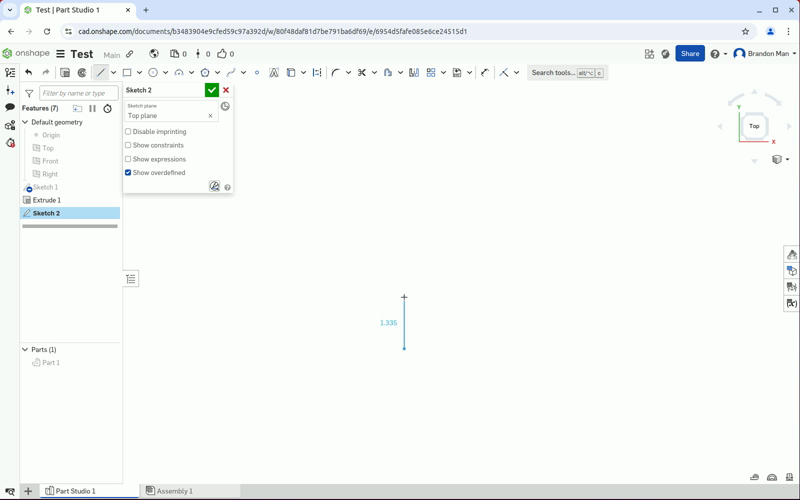
scroll(6)
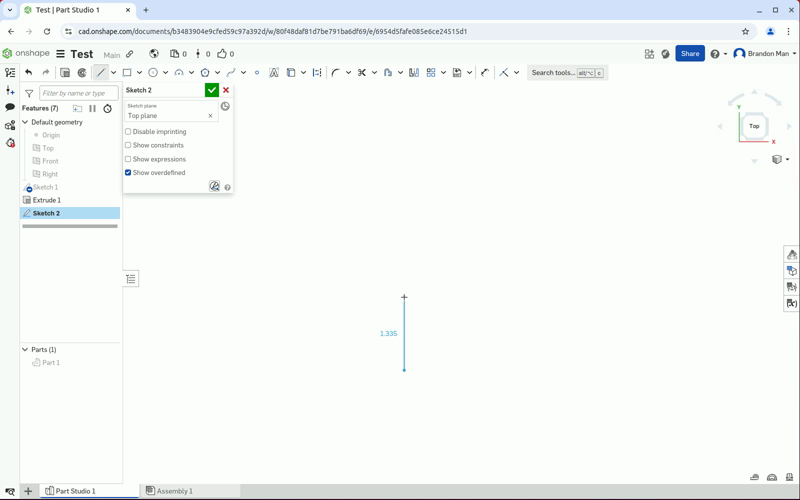
click(404, 296)
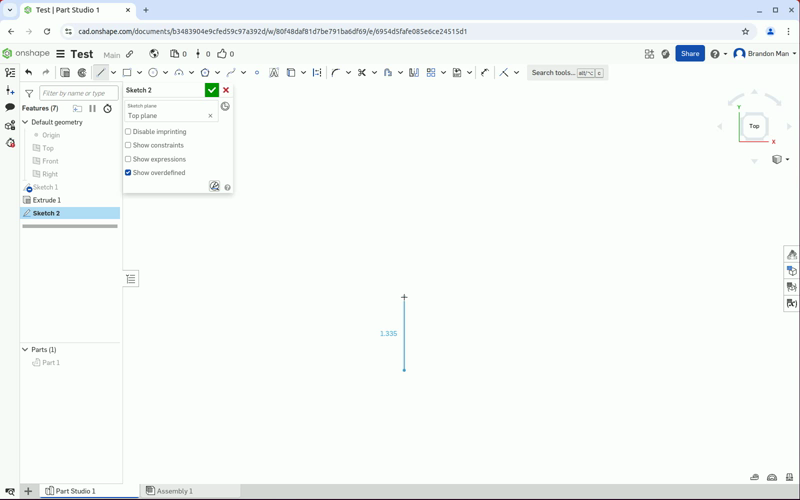
scroll(-6)
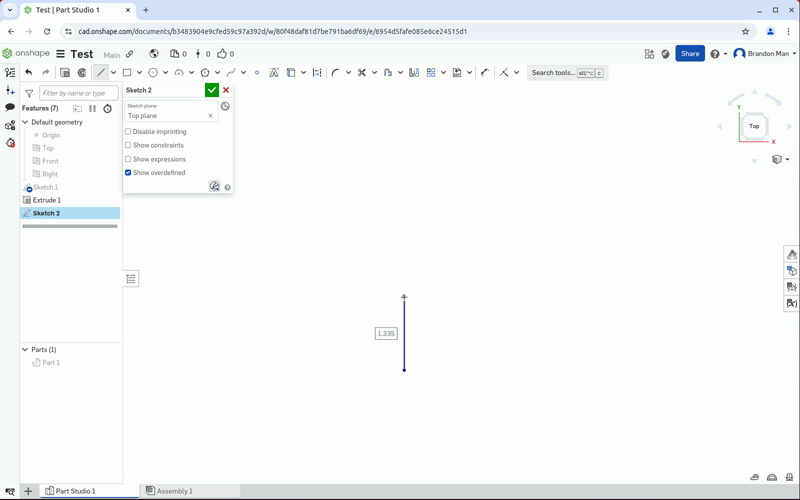
scroll(-6)
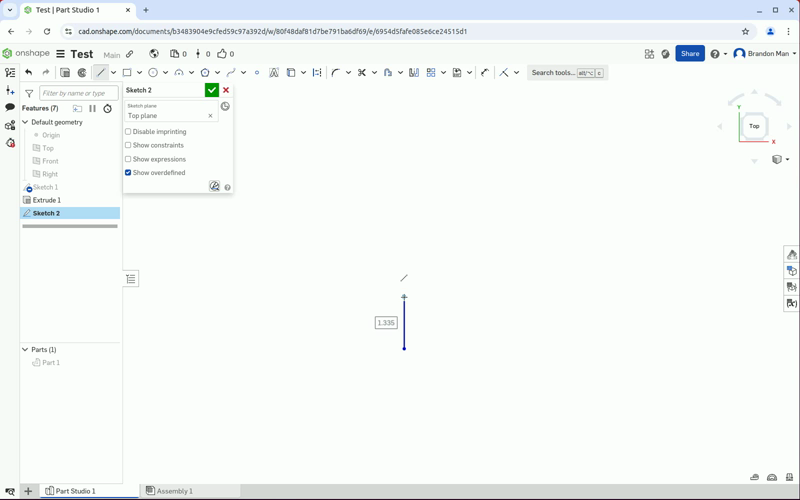
scroll(-6)
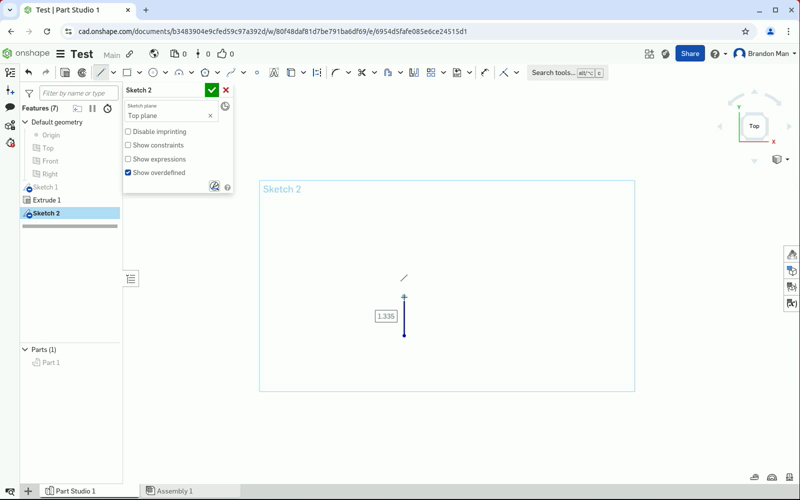
scroll(-6)
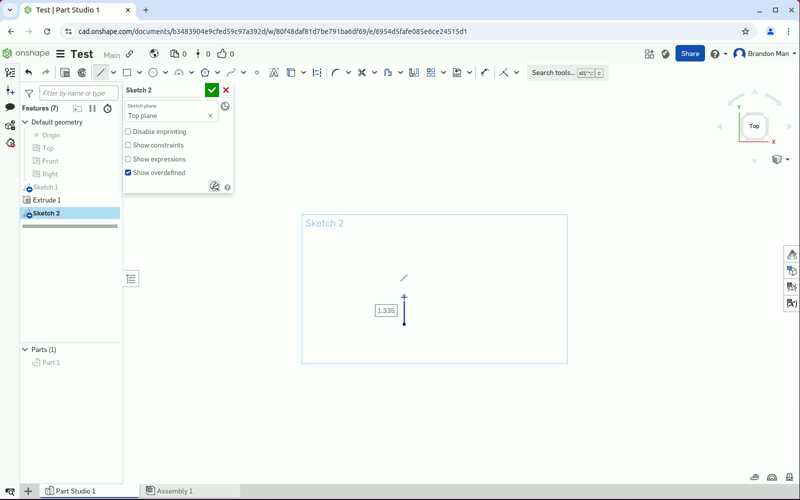
scroll(-6)
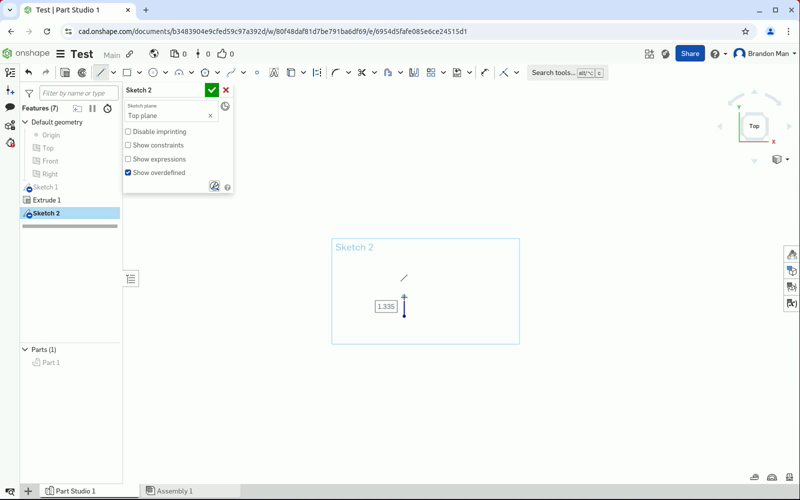
scroll(-6)
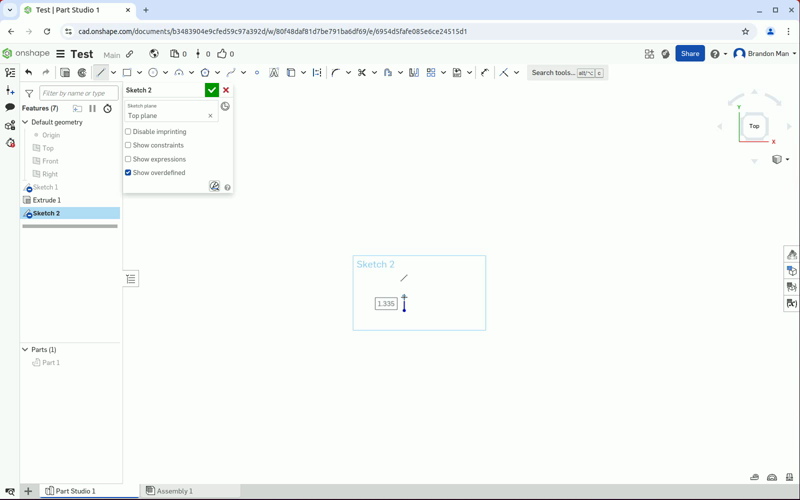
scroll(-6)
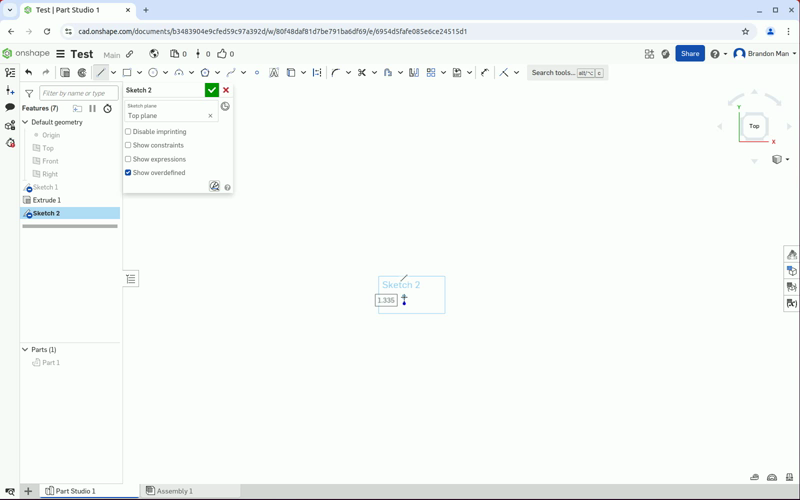
key_up(shift)
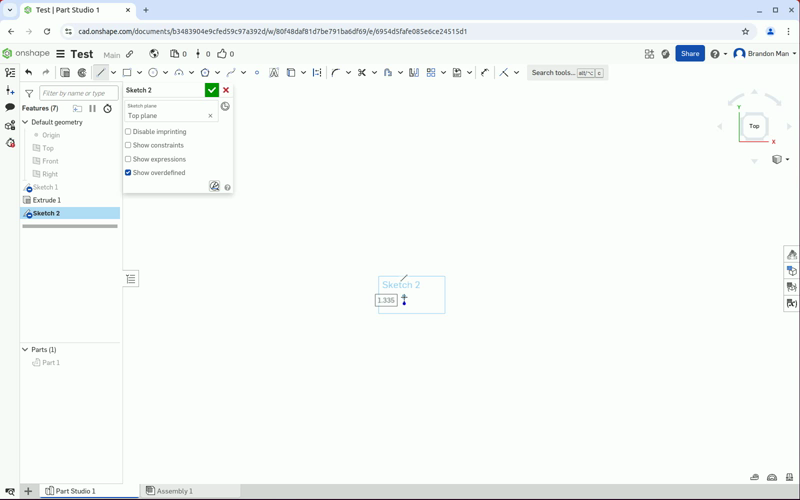
key_down(shift)
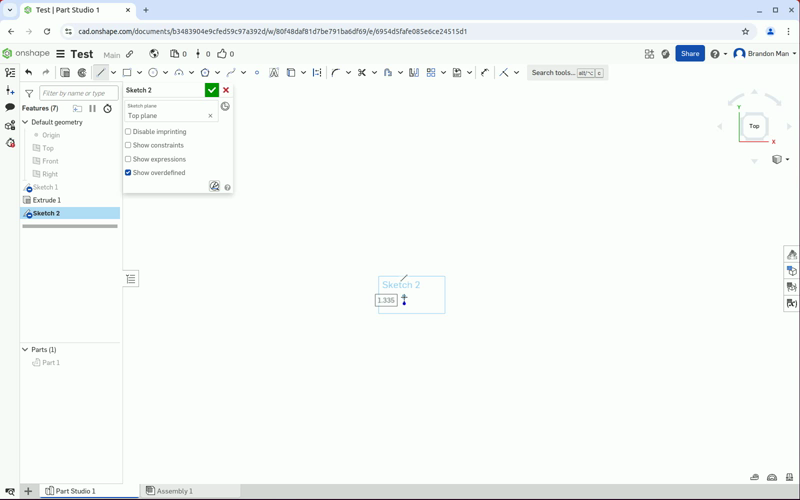
mouse_move(434, 296)
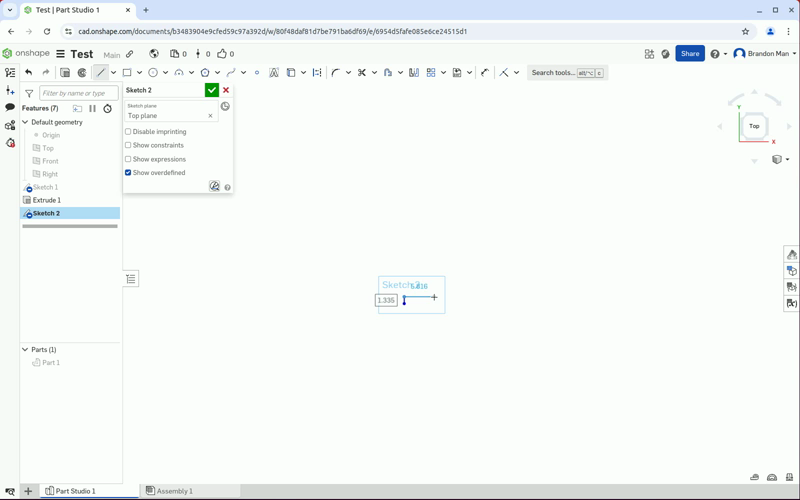
mouse_move(404, 264)
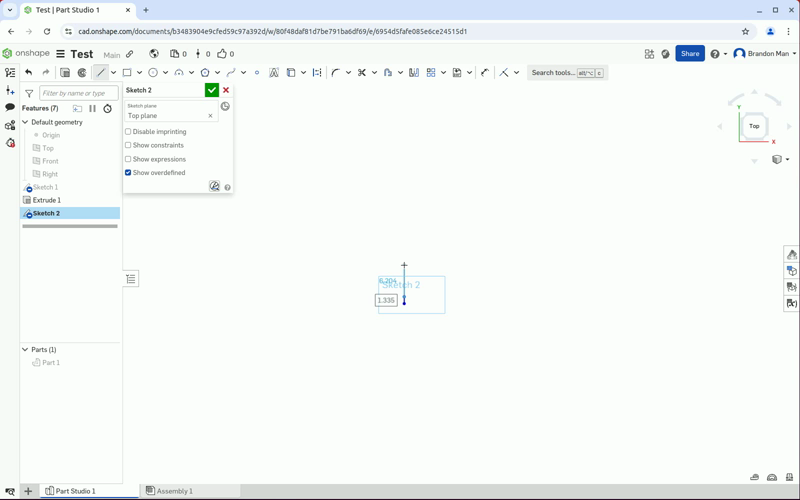
click(404, 264)
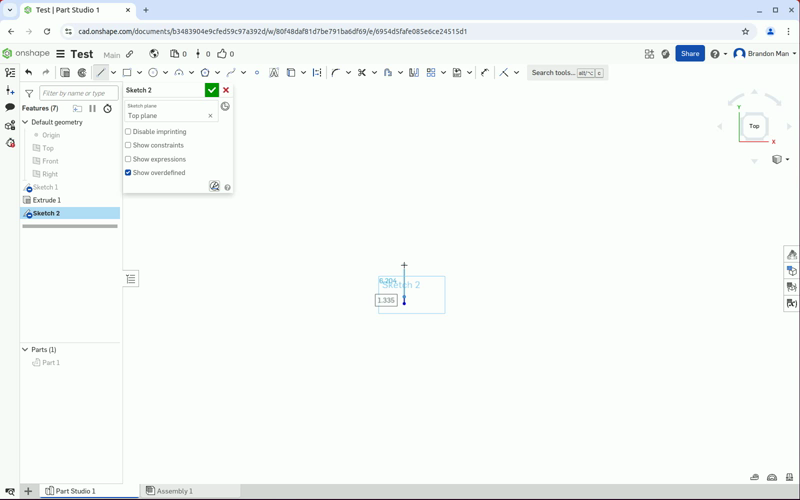
key_up(shift)
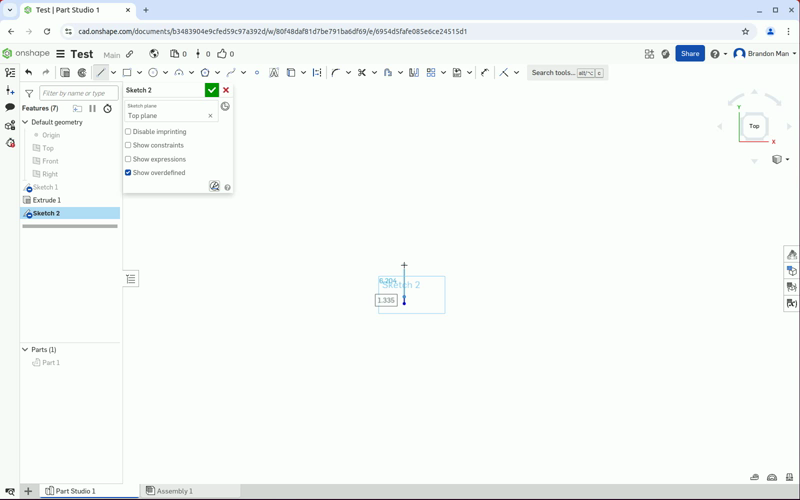
key_down(shift)
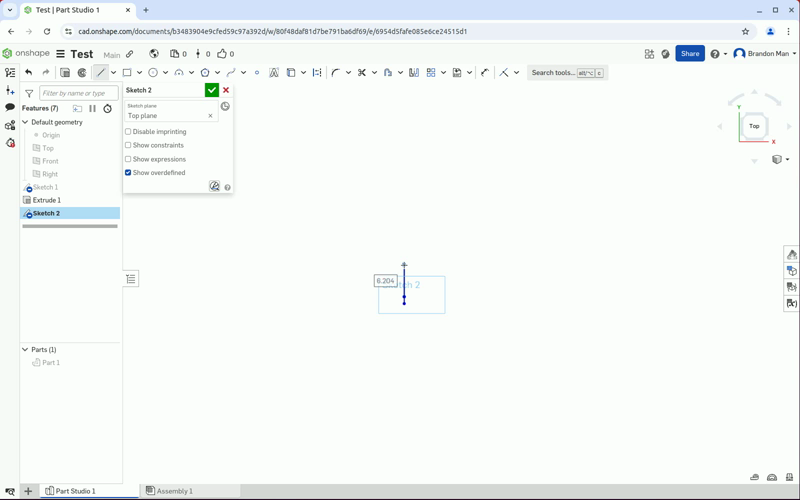
mouse_move(434, 264)
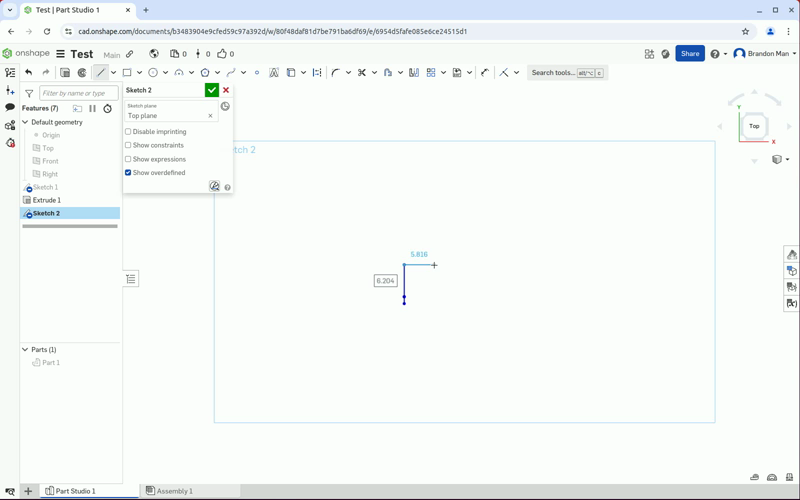
mouse_move(404, 258)
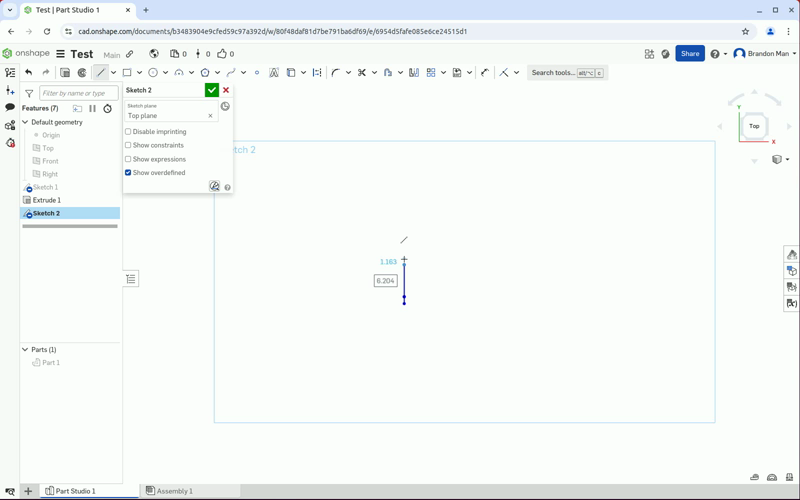
scroll(6)
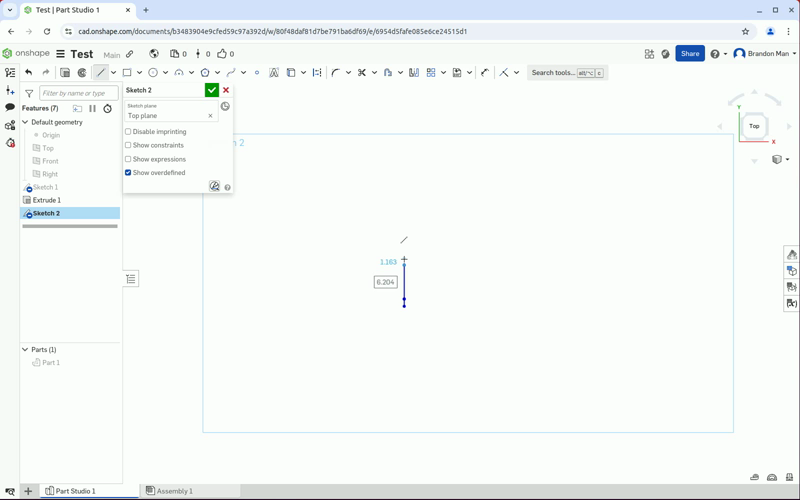
scroll(6)
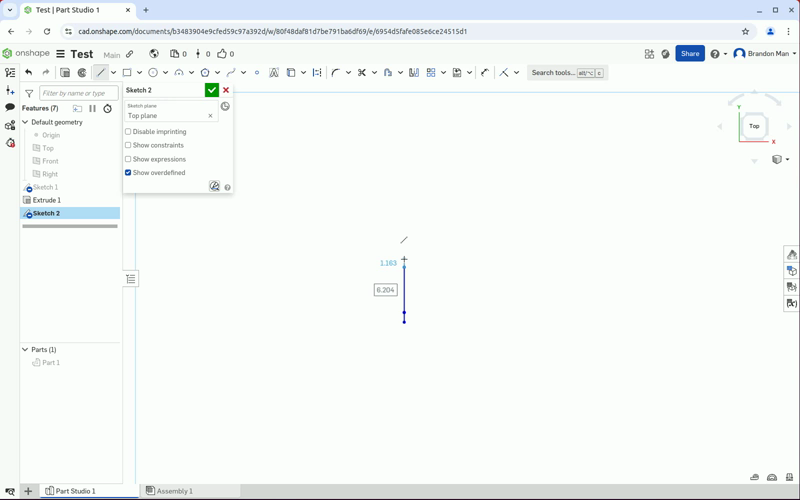
scroll(6)
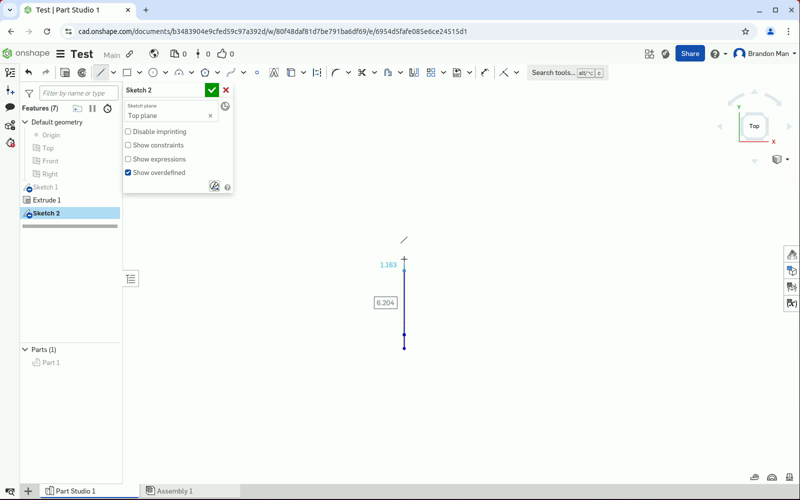
scroll(6)
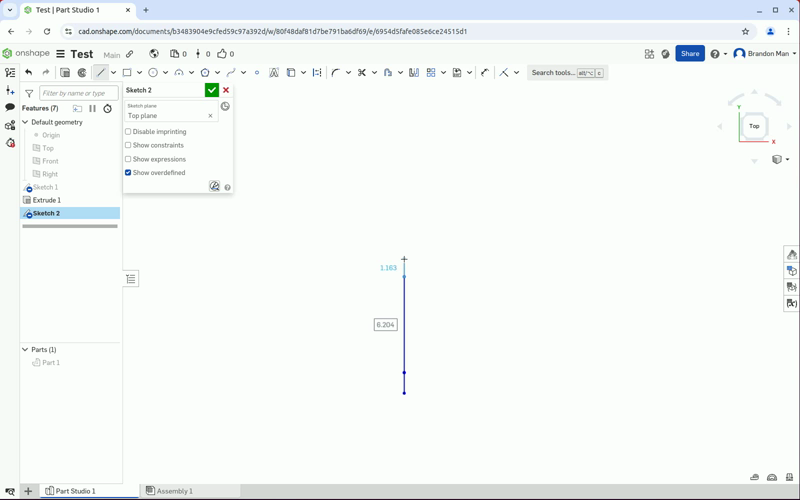
scroll(6)
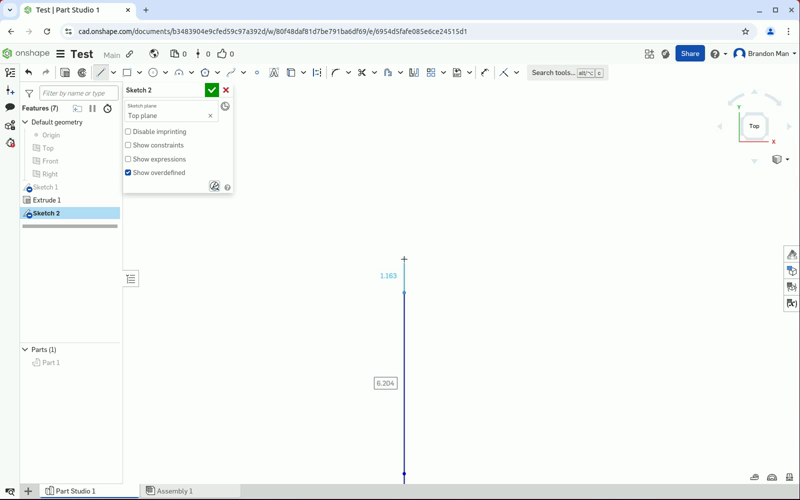
scroll(6)
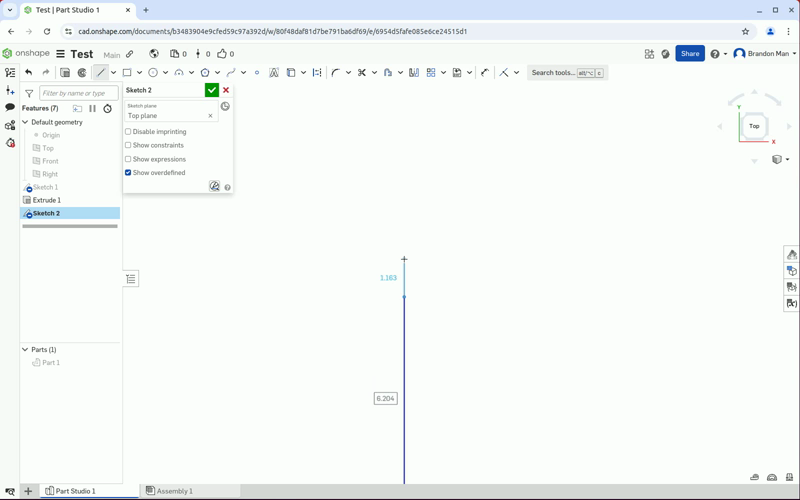
scroll(6)
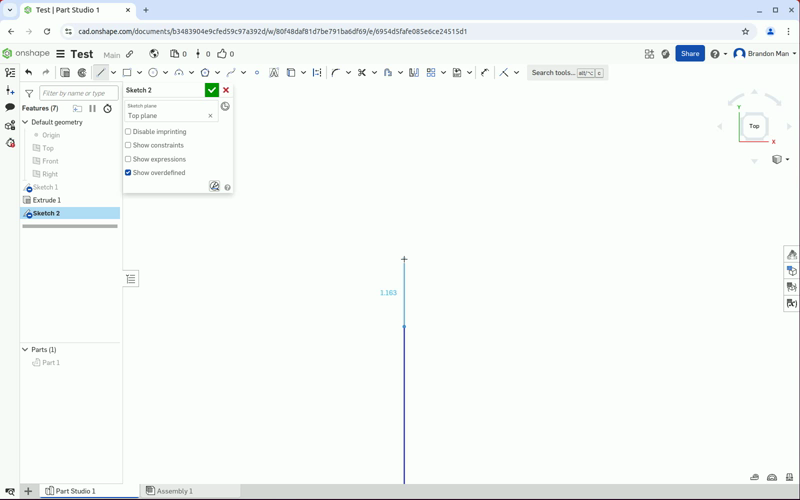
click(404, 258)
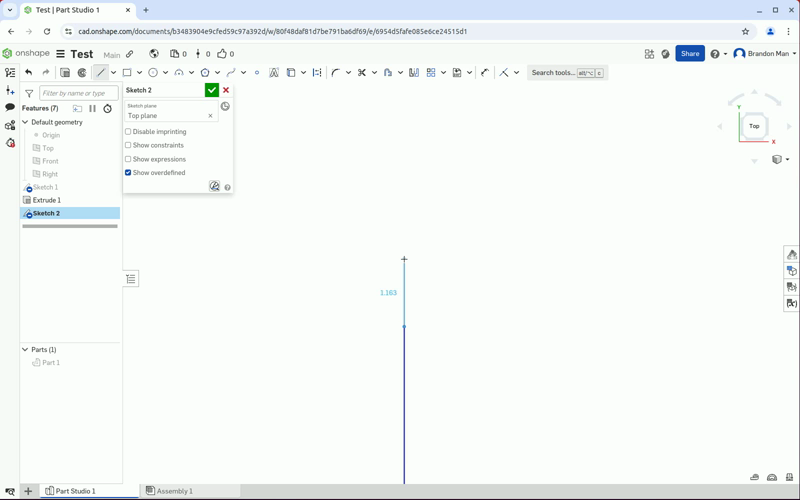
scroll(-6)
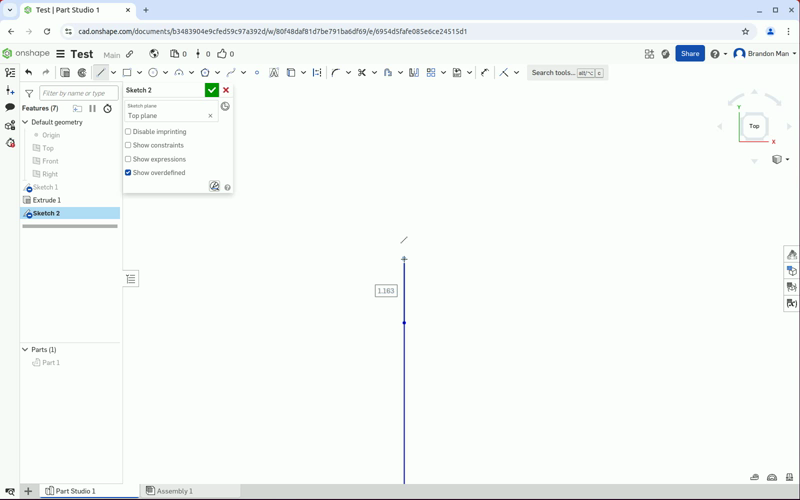
scroll(-6)
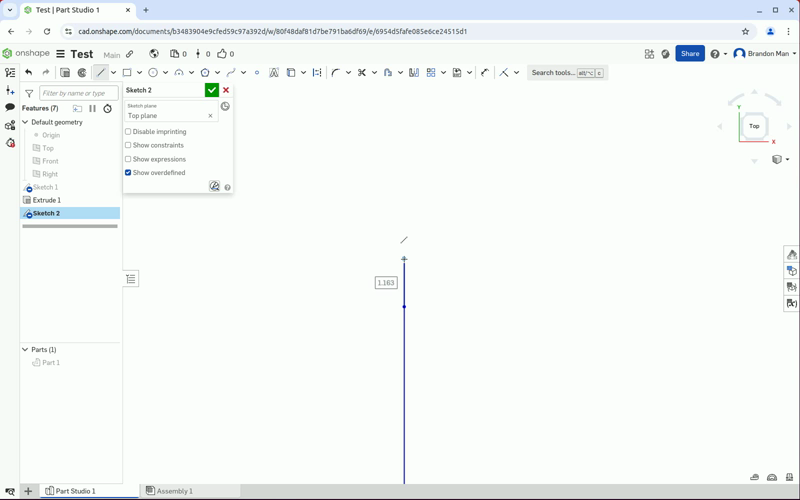
scroll(-6)
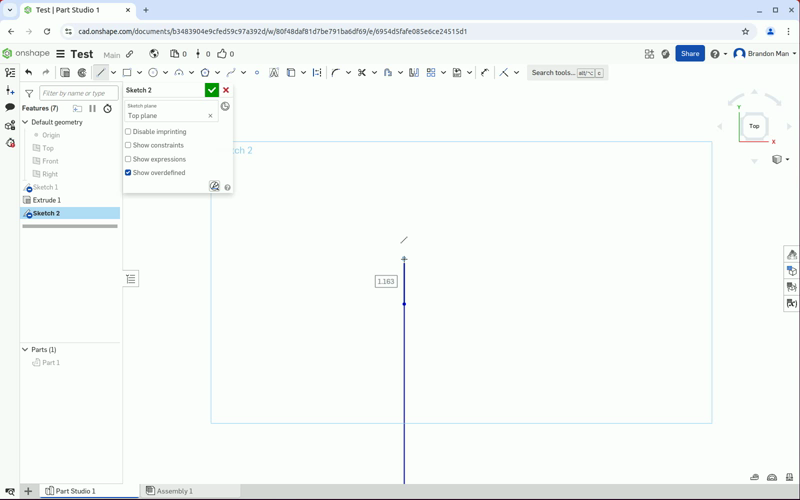
scroll(-6)
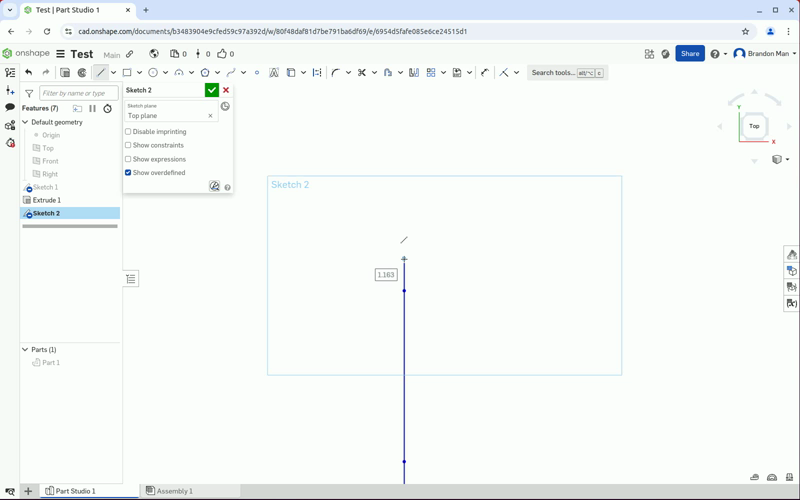
scroll(-6)
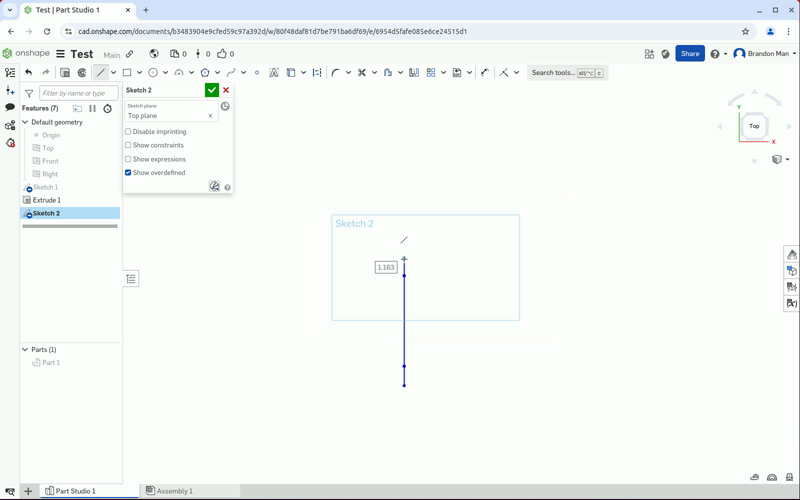
scroll(-6)
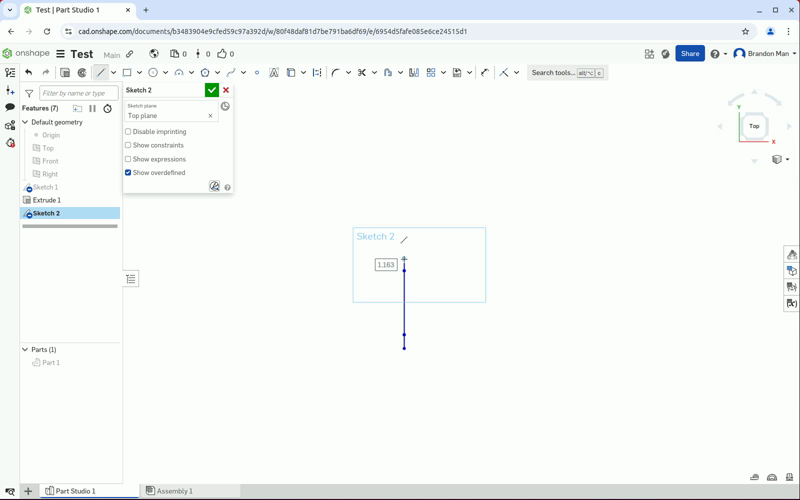
scroll(-6)
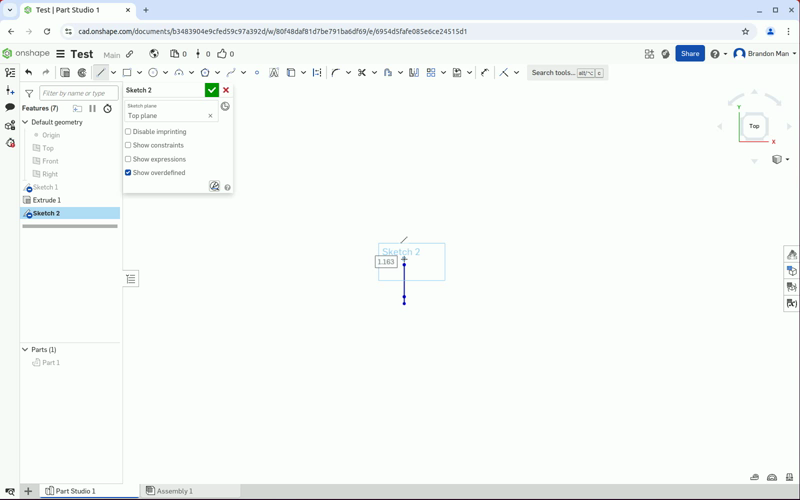
key_up(shift)
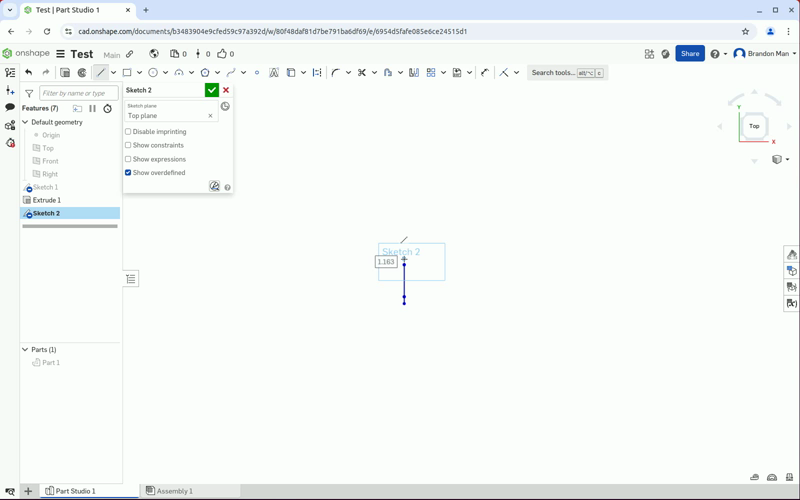
key(esc)
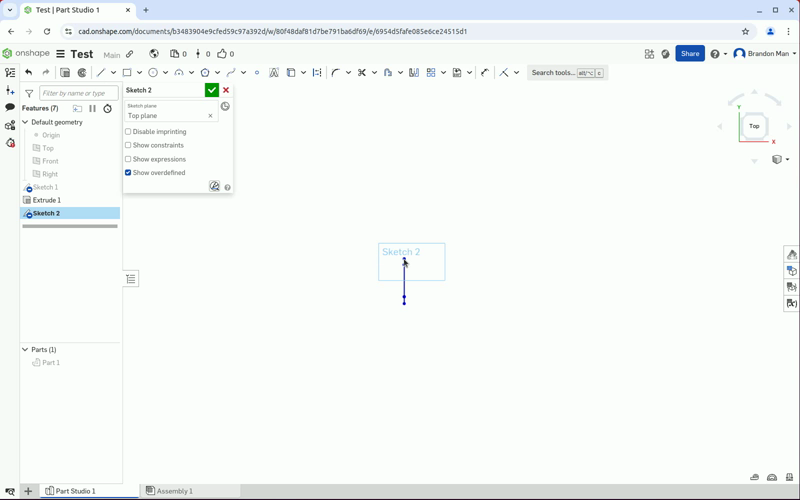
key(a)
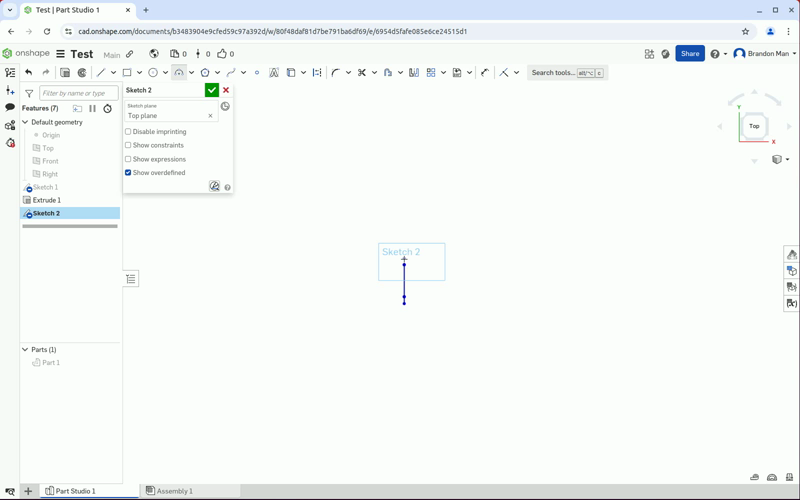
mouse_move(404, 258)
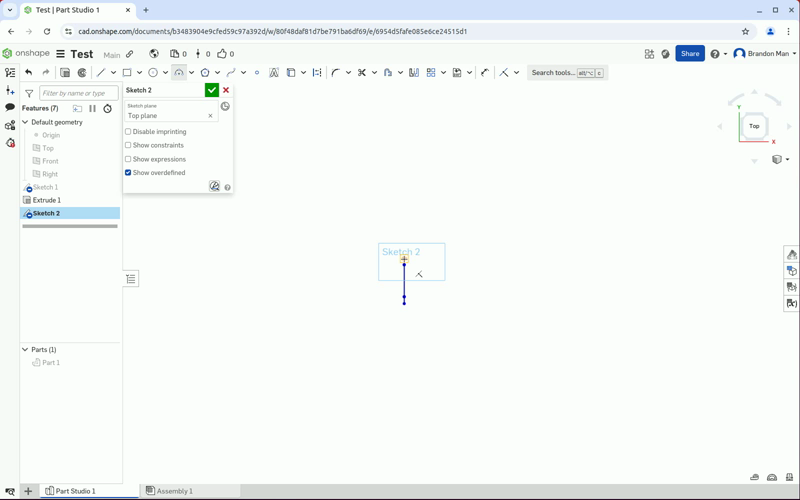
click(404, 258)
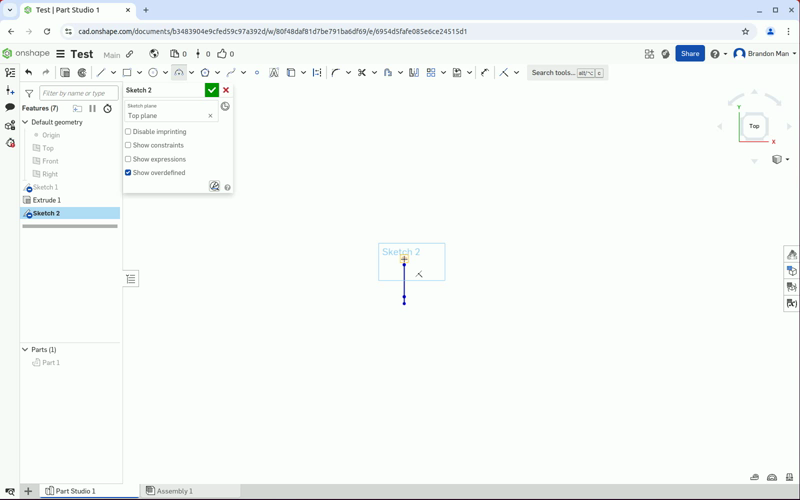
mouse_move(404, 303)
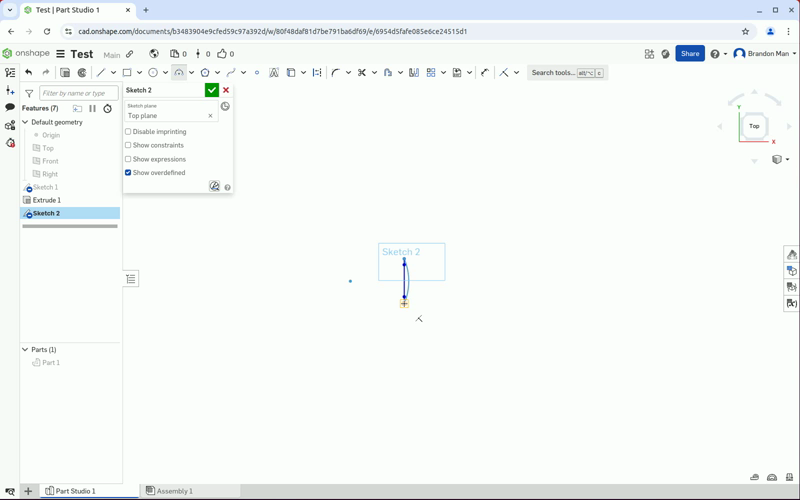
click(404, 303)
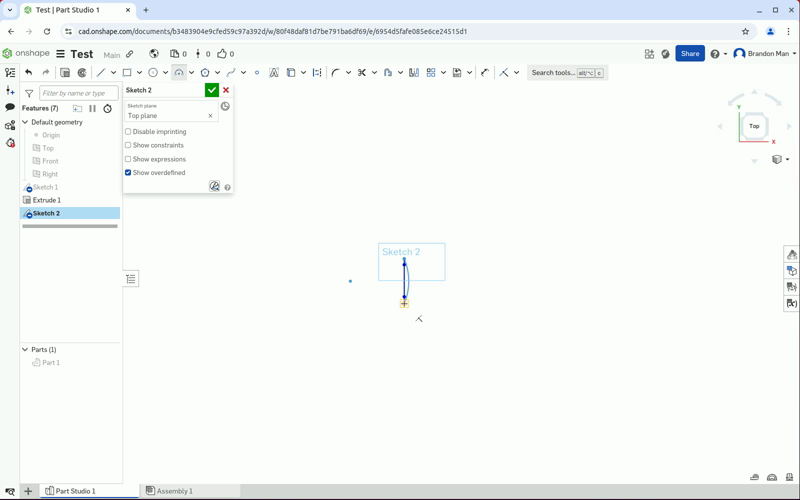
key_down(shift)
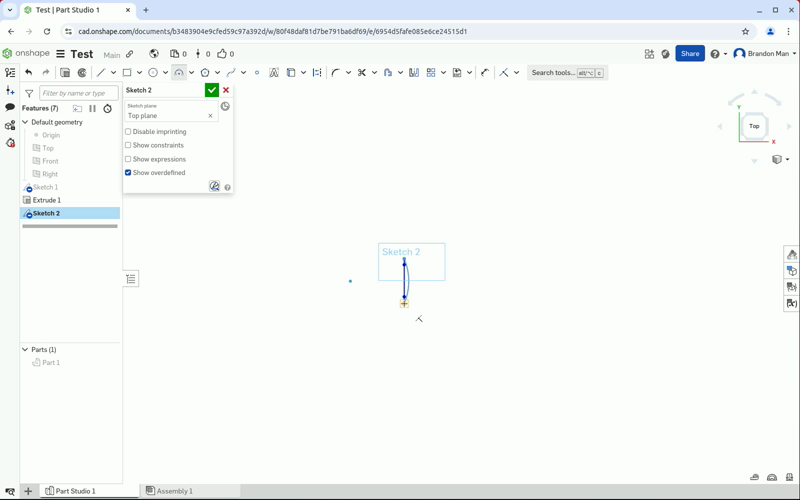
mouse_move(382, 280)
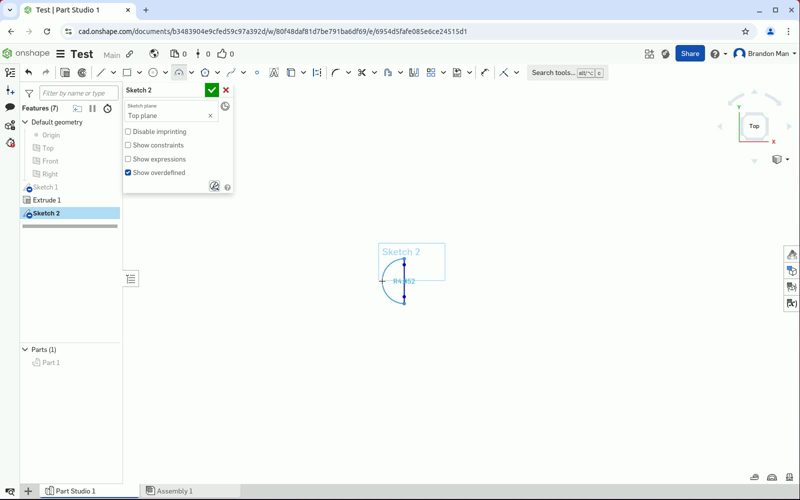
click(382, 280)
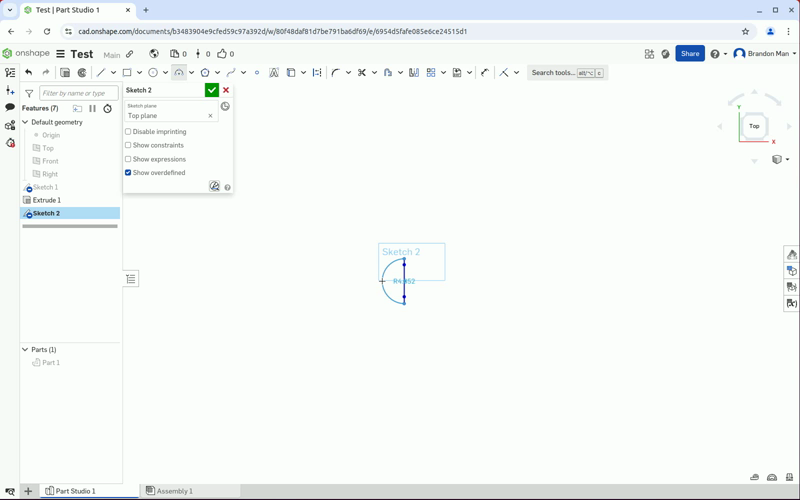
key_up(shift)
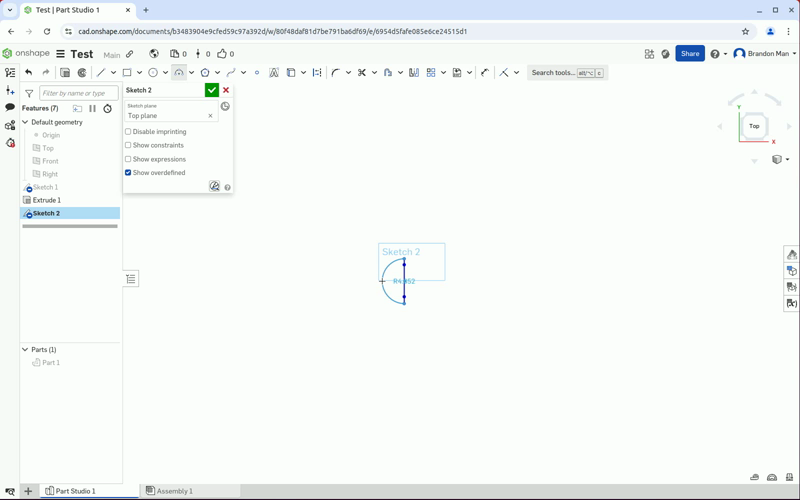
key(esc)
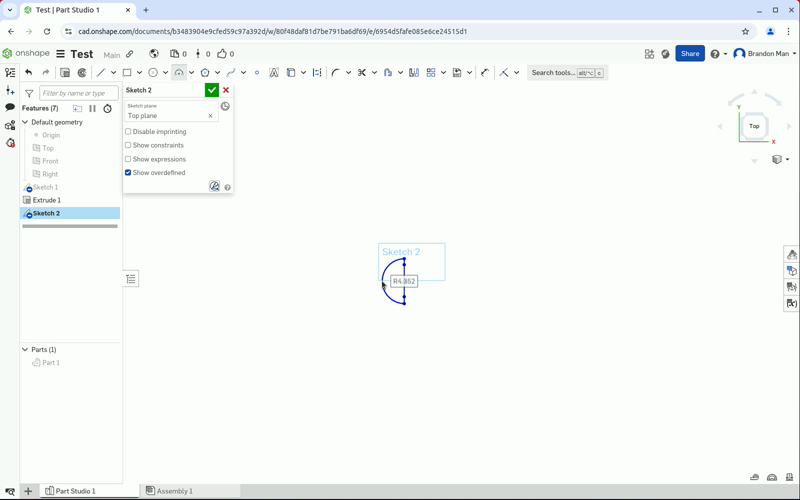
mouse_move(402, 265)
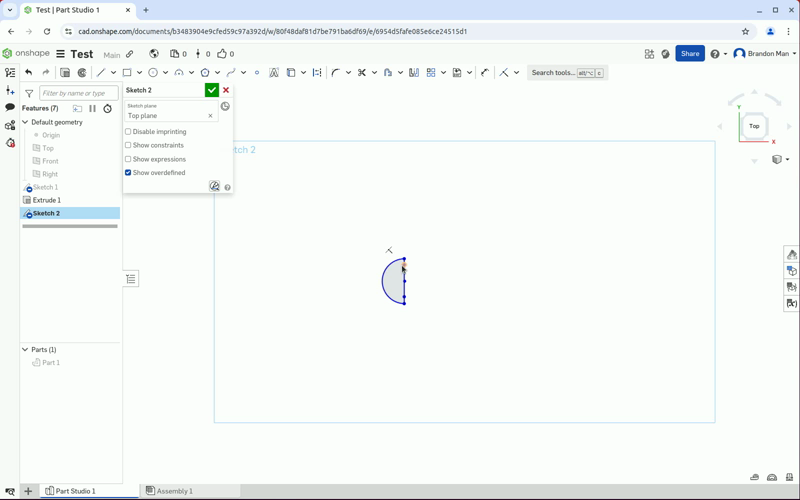
scroll(6)
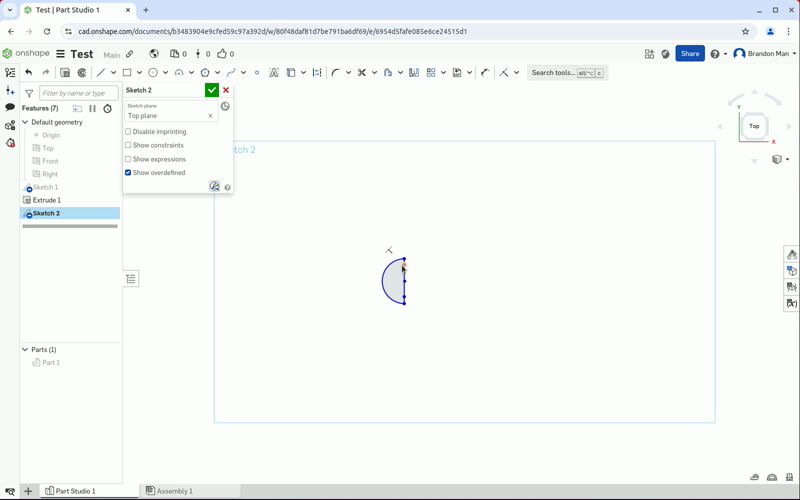
scroll(6)
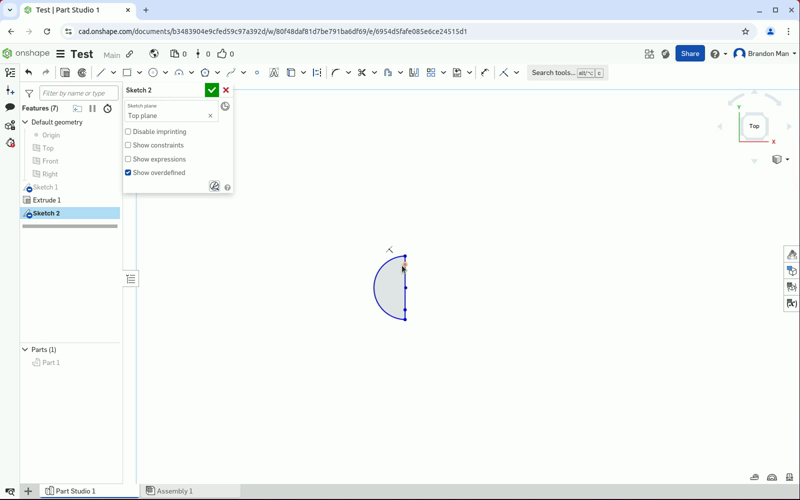
scroll(6)
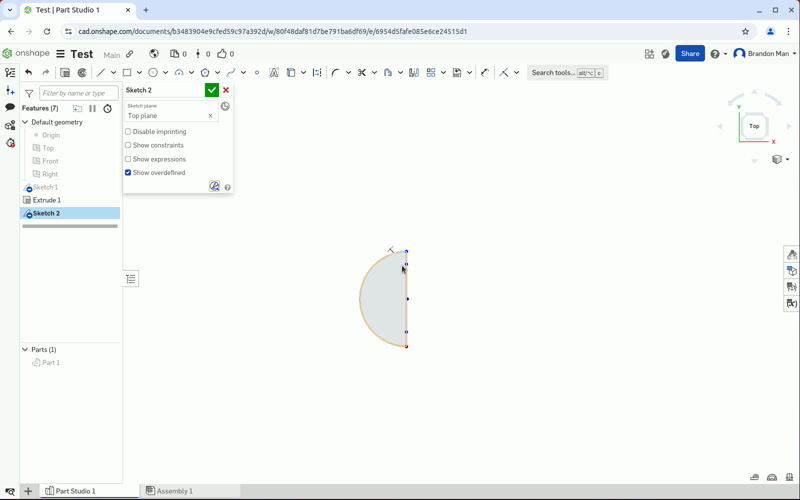
scroll(6)
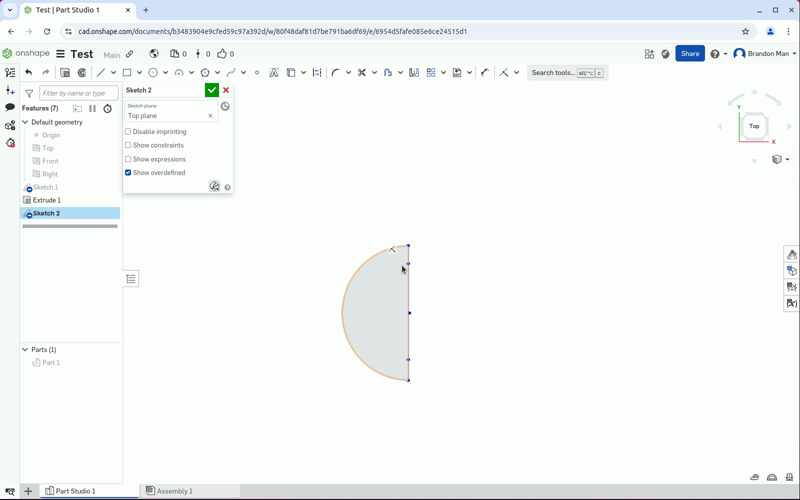
scroll(6)
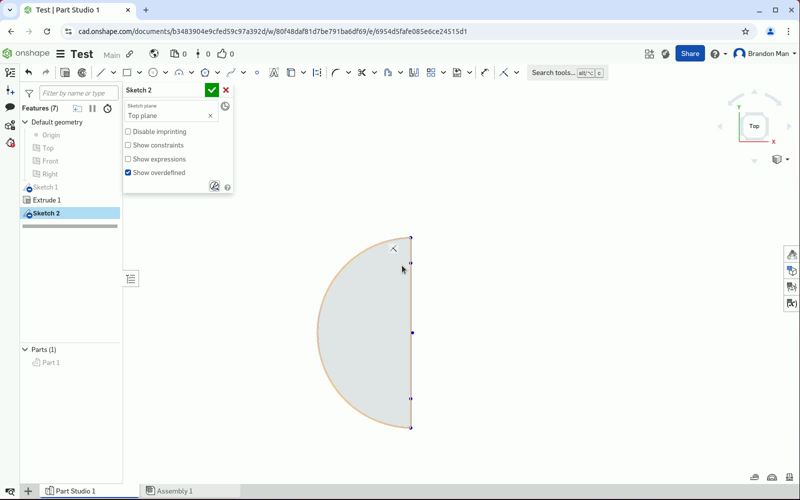
scroll(6)
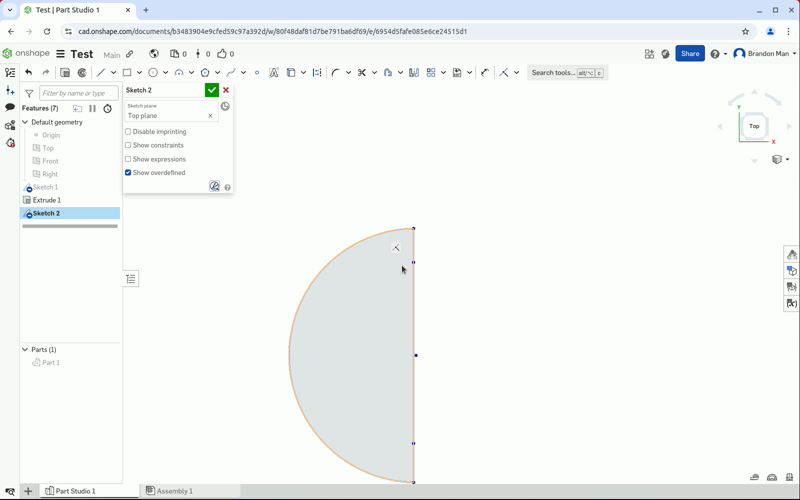
scroll(6)
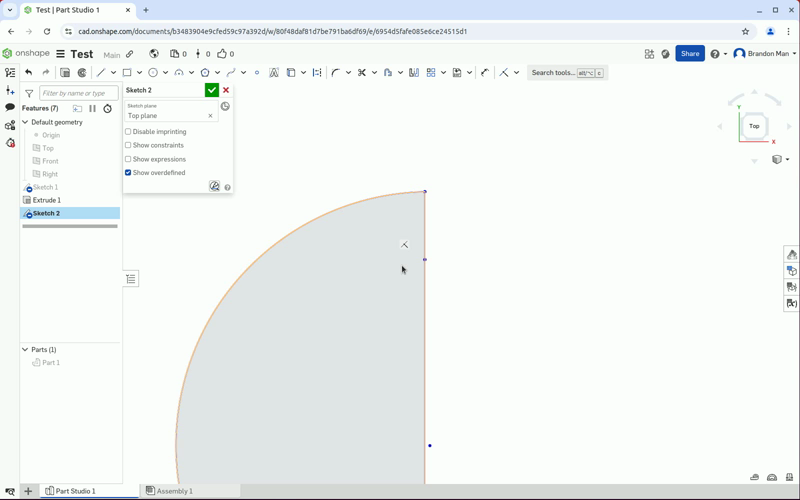
click(402, 265)
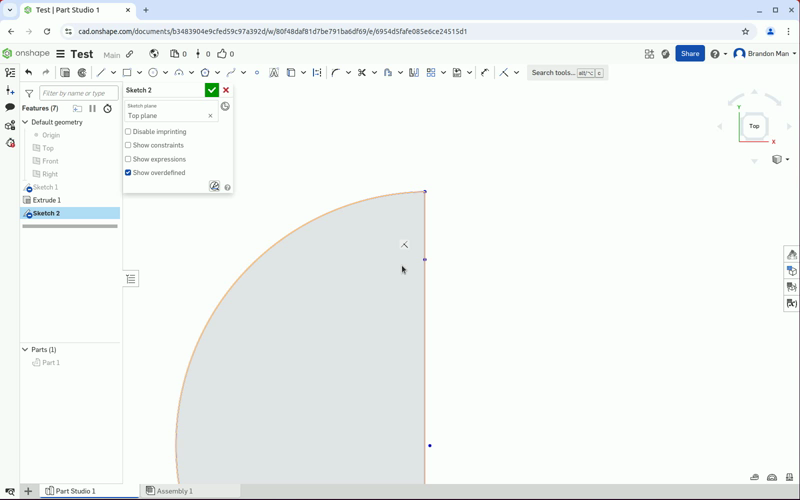
scroll(-6)
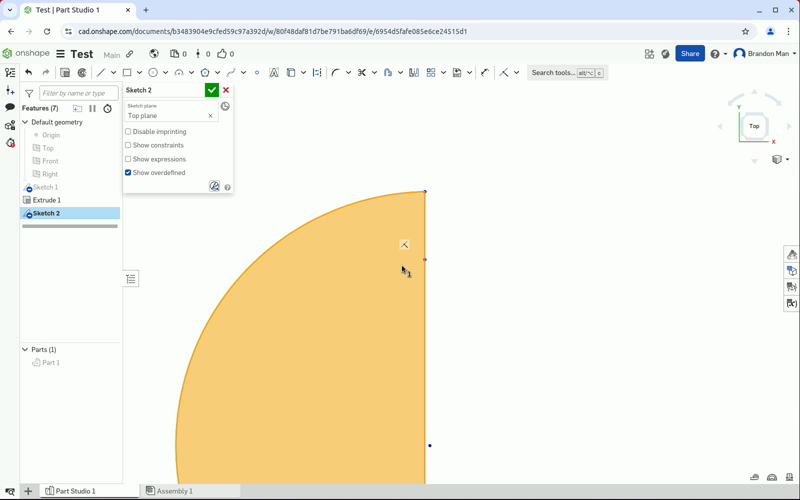
scroll(-6)
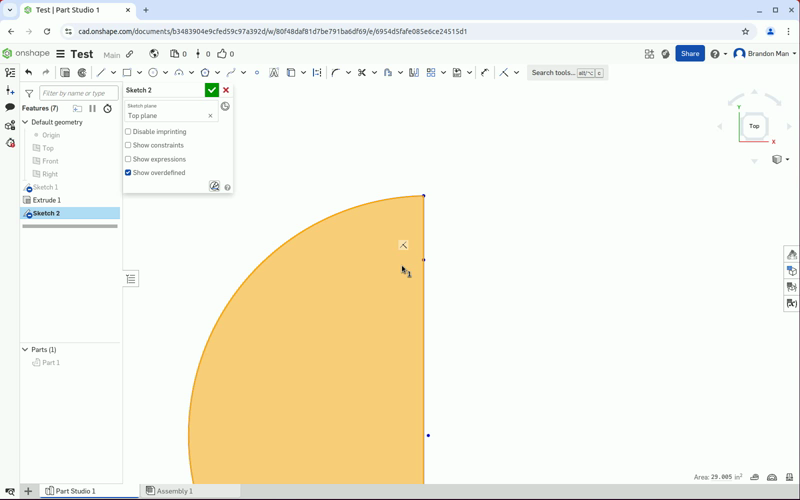
scroll(-6)
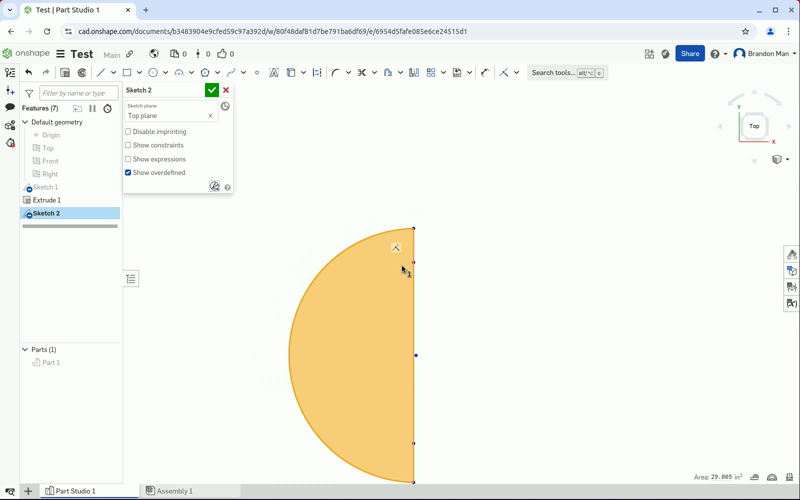
scroll(-6)
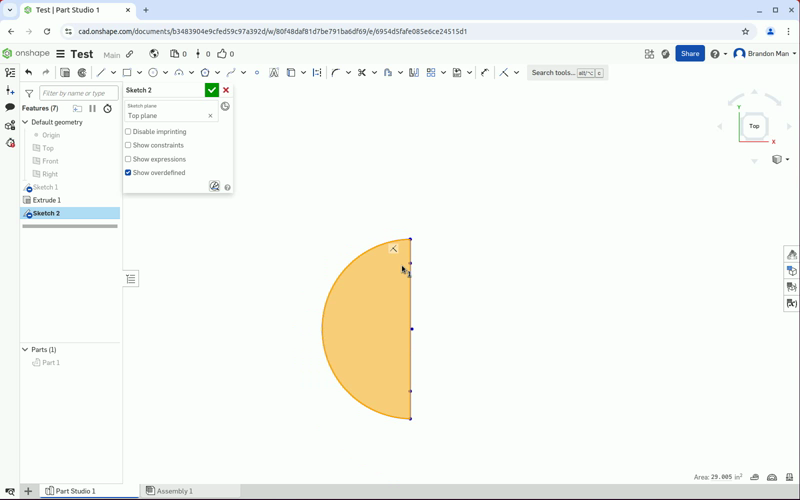
scroll(-6)
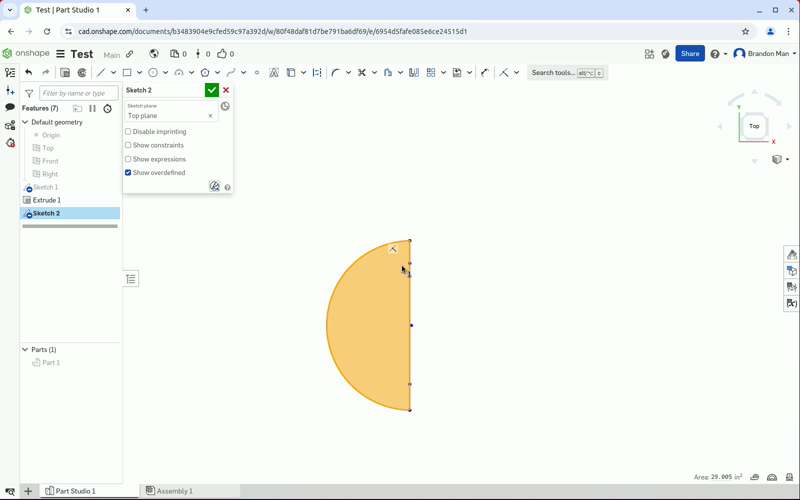
scroll(-6)
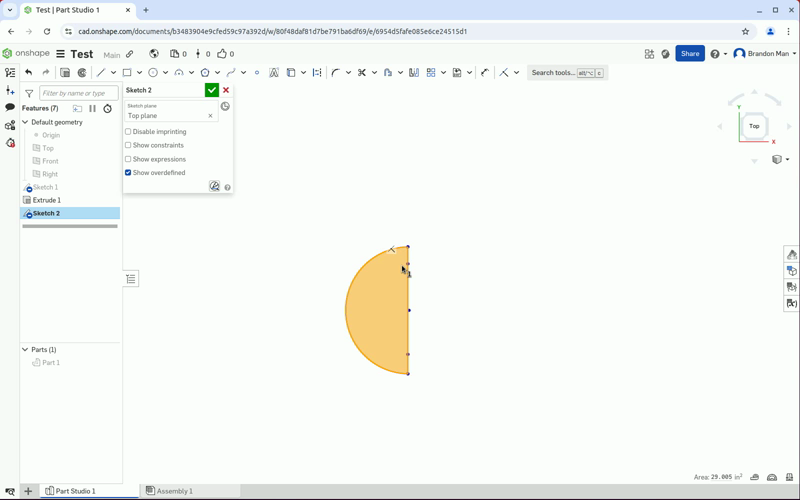
scroll(-6)
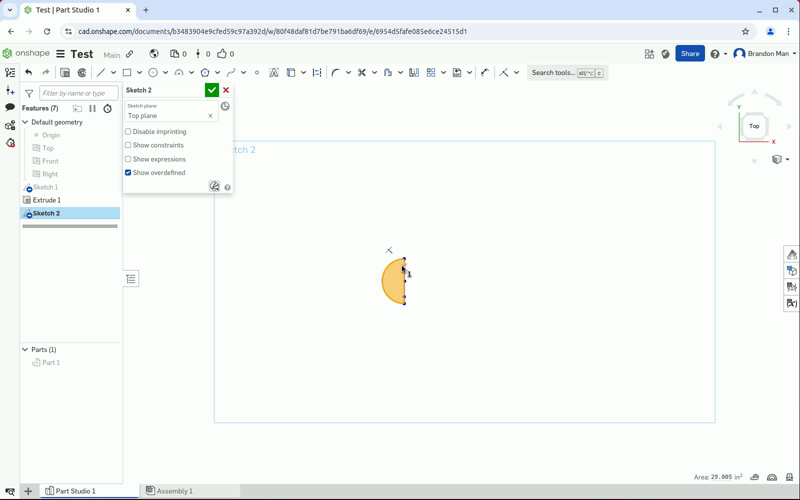
mouse_move(73, 352)
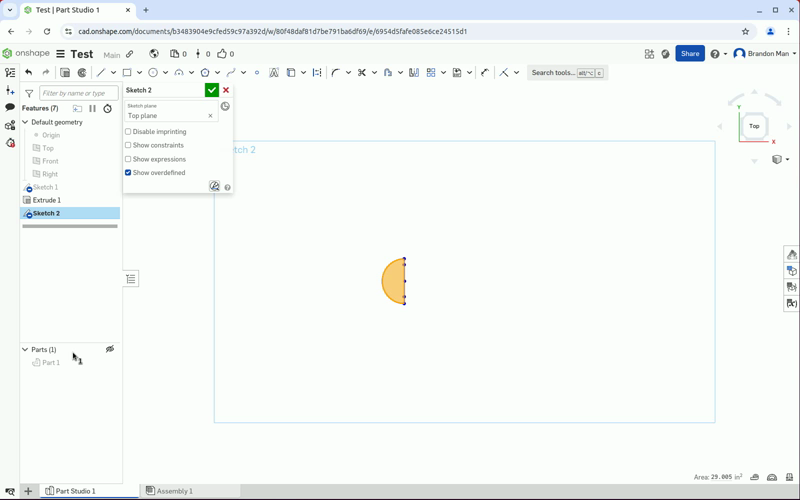
key(shift+y)
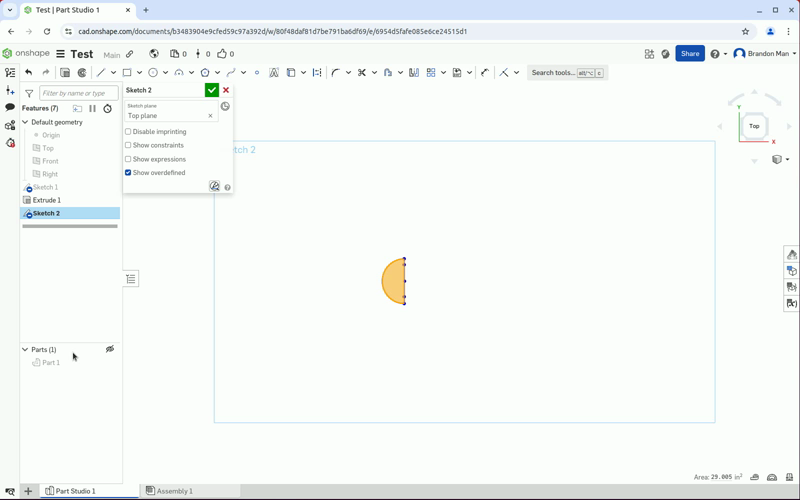
key(shift+e)
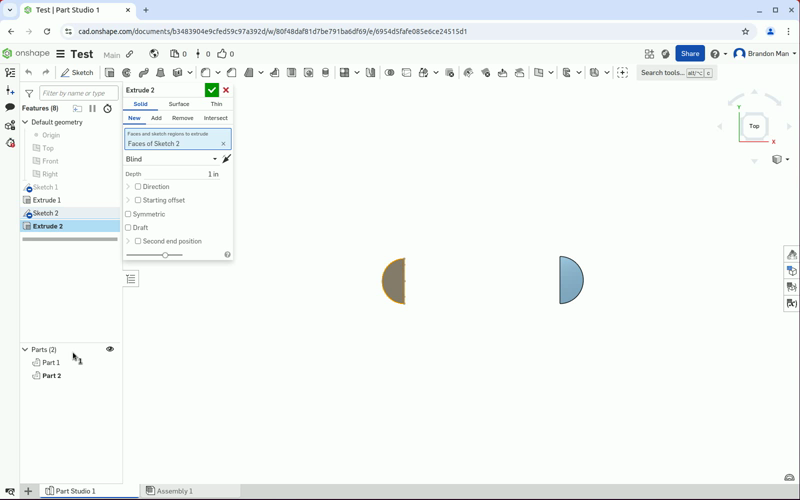
mouse_move(143, 106)
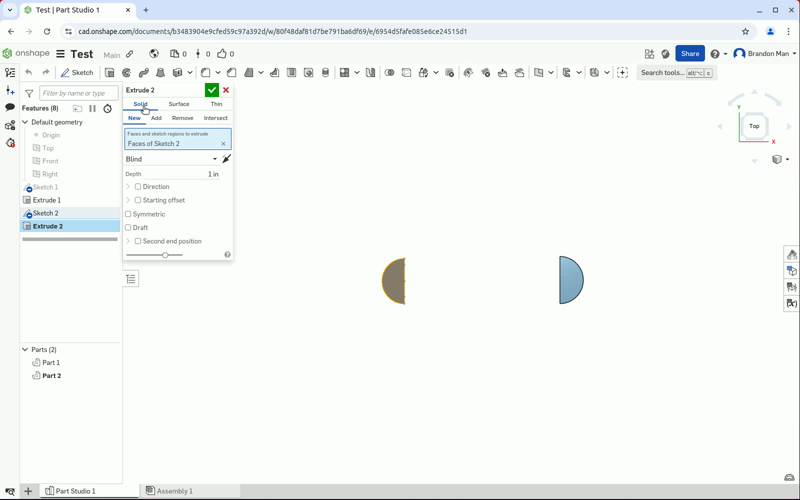
click(143, 106)
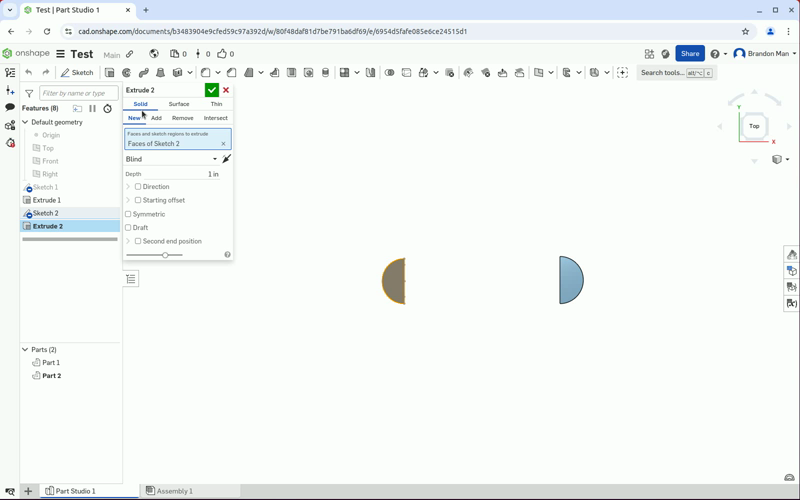
mouse_move(137, 120)
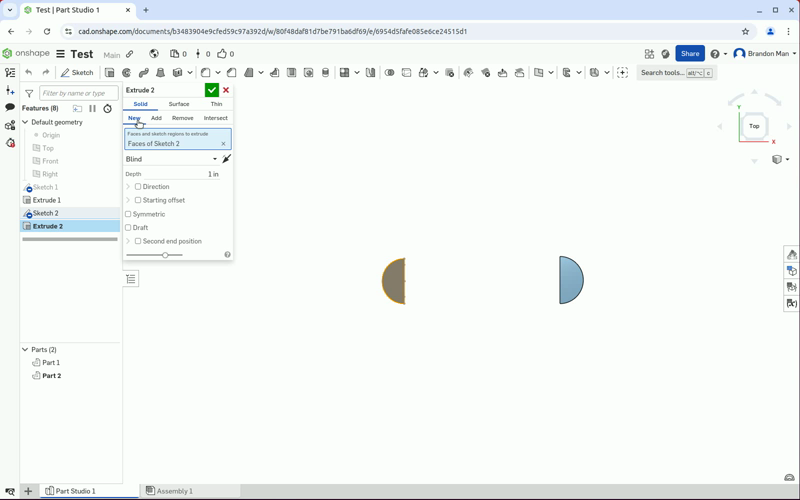
click(137, 120)
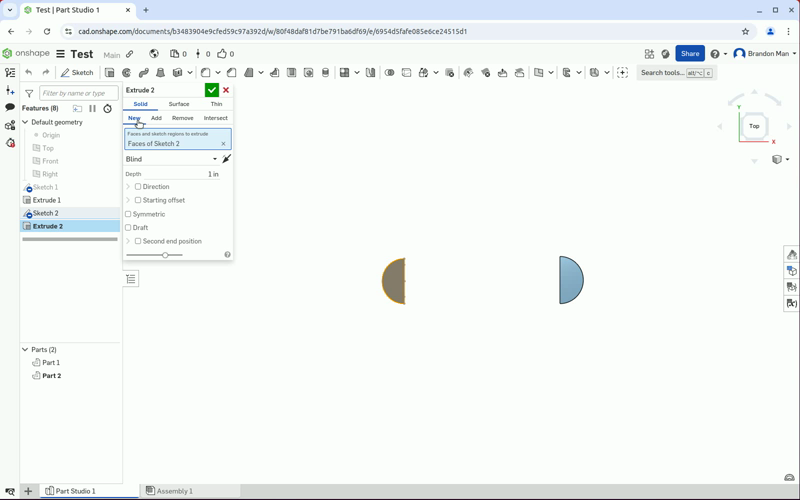
key(tab, 4)
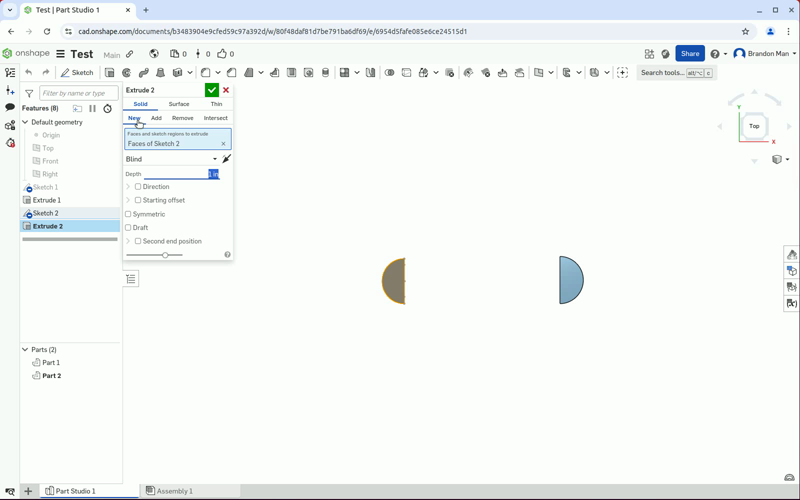
text(2.889)
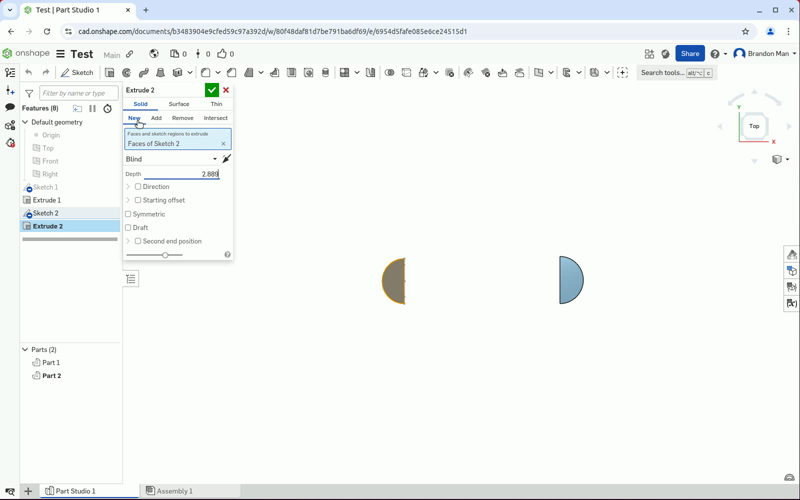
key(enter)
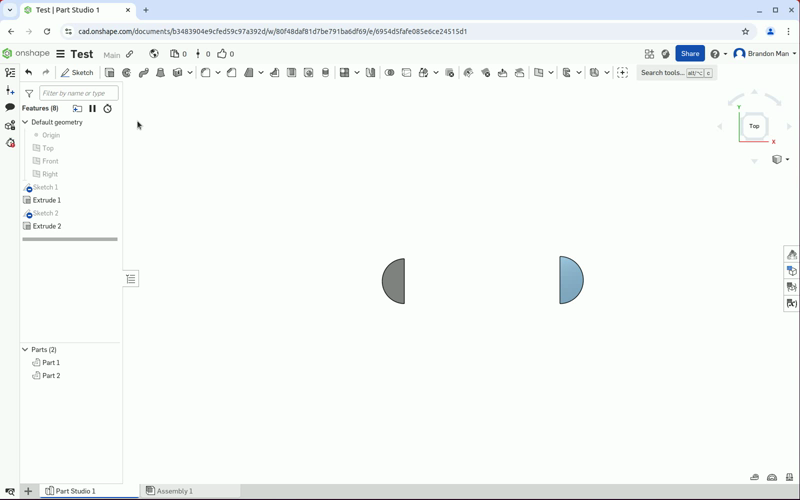
key(shift+h)
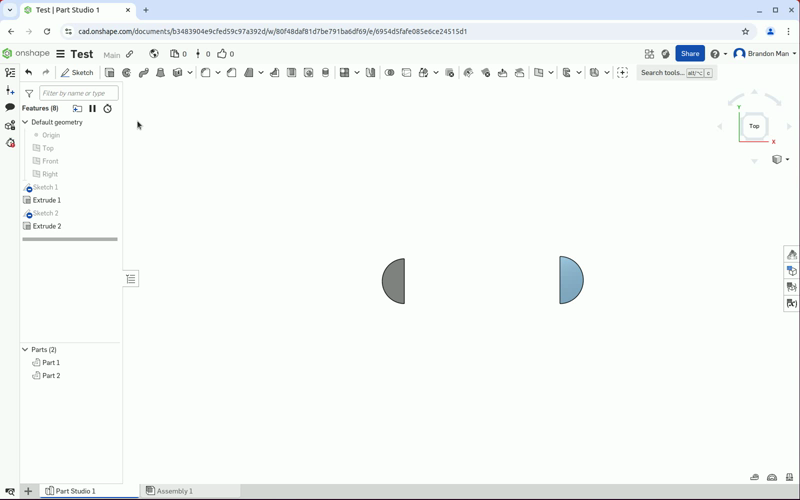
key(shift+h)
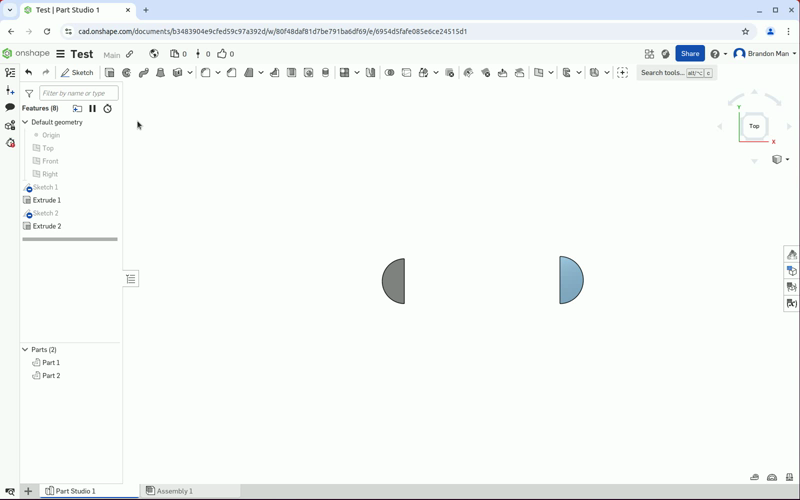
mouse_move(73, 189)
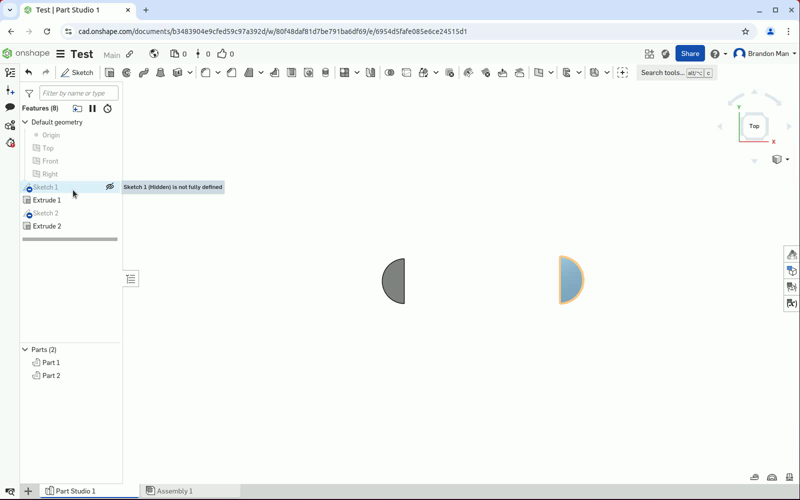
click(73, 189)
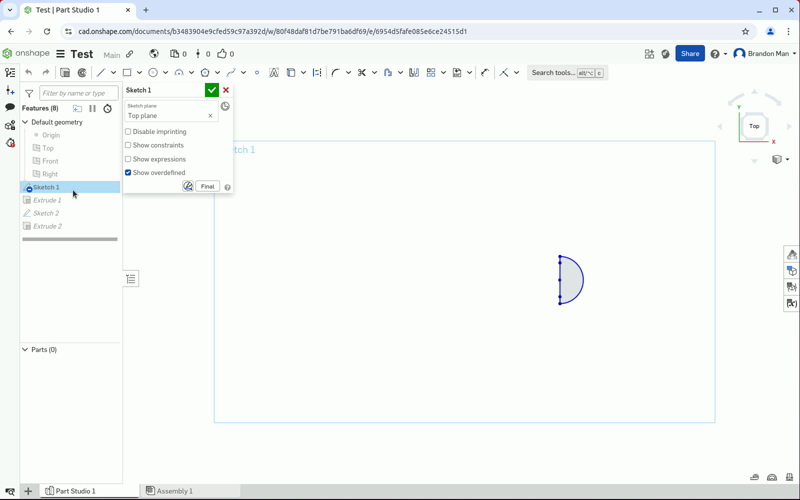
mouse_move(229, 92)
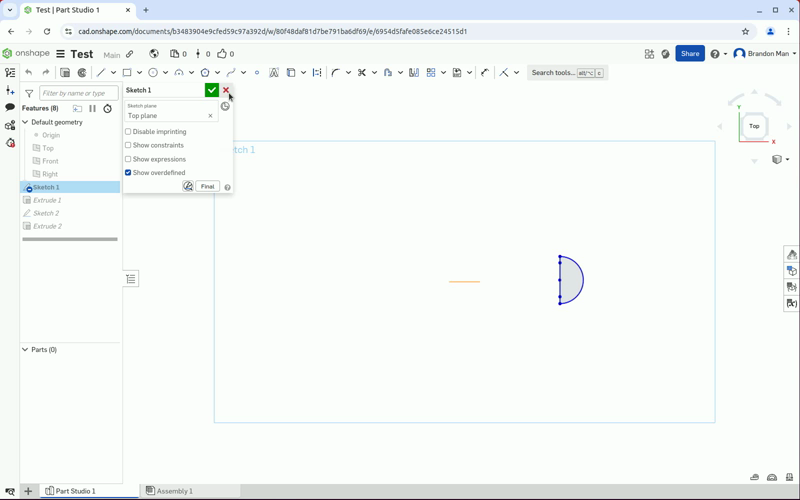
click(229, 92)
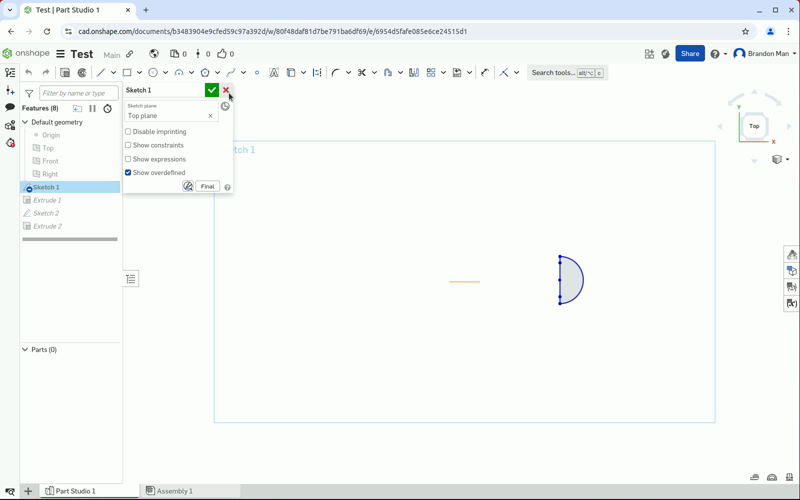
key(shift+s)
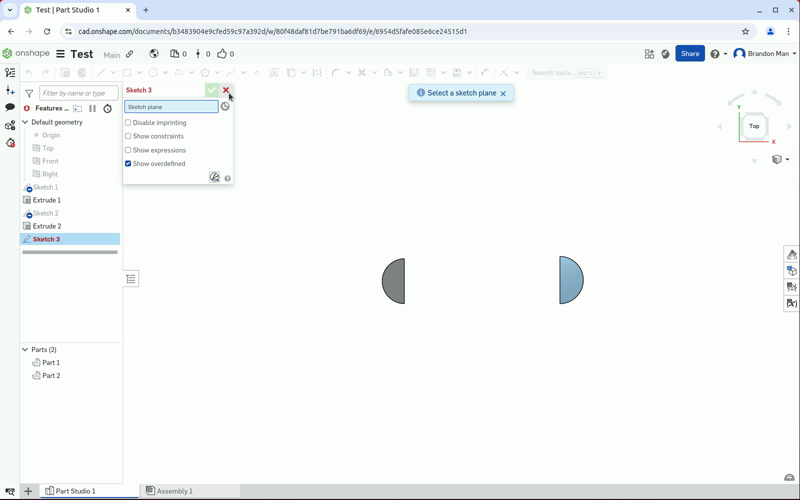
mouse_move(73, 150)
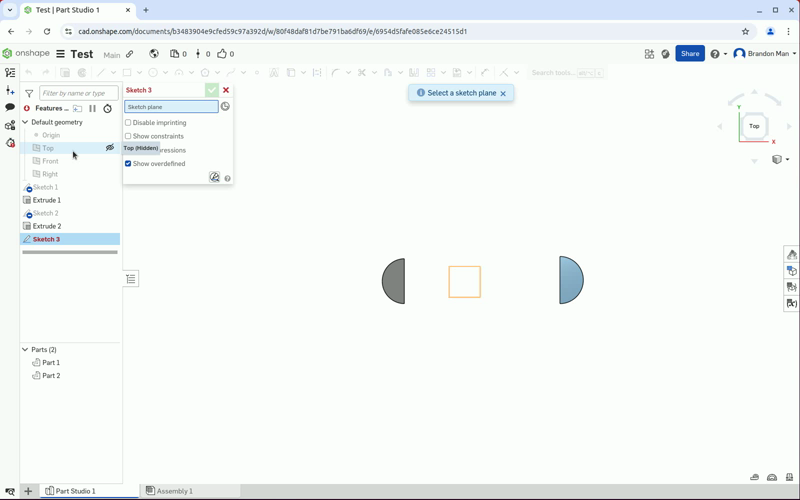
click(73, 150)
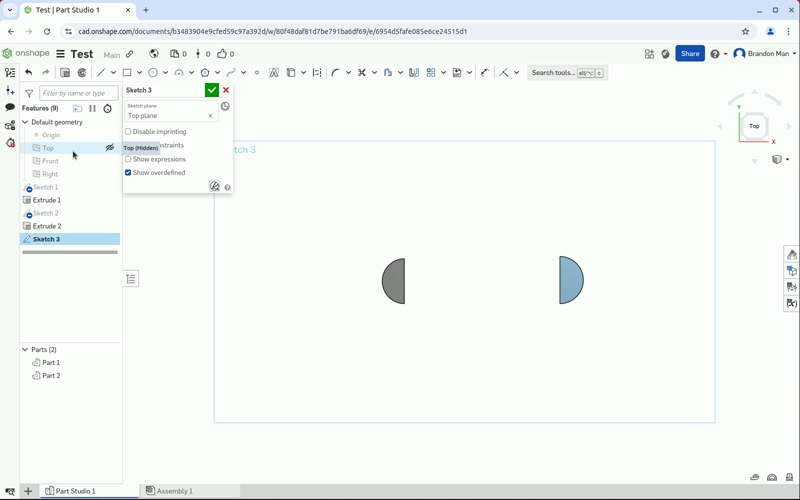
mouse_move(73, 352)
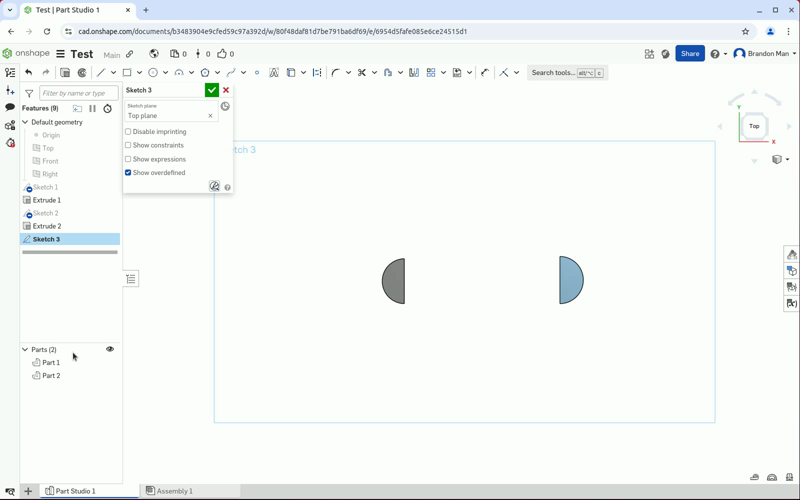
key(y)
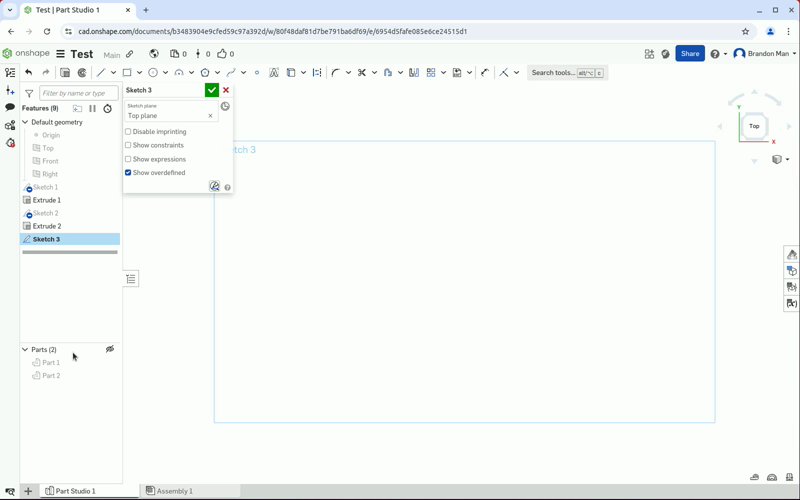
key(l)
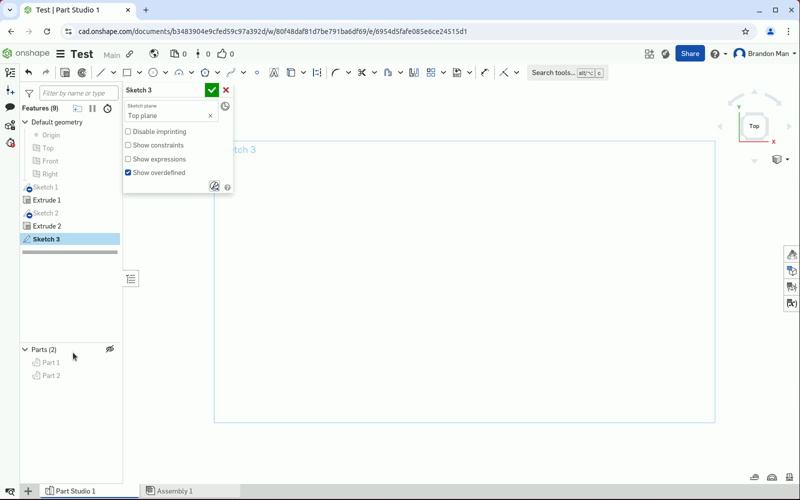
key_down(shift)
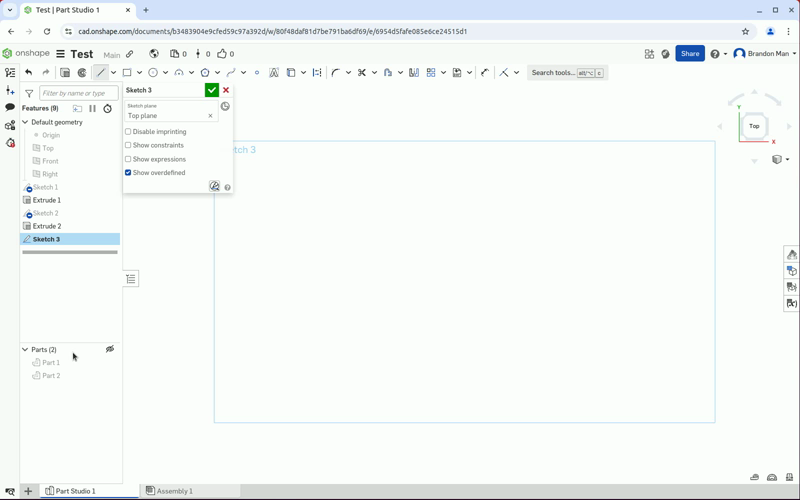
mouse_move(404, 297)
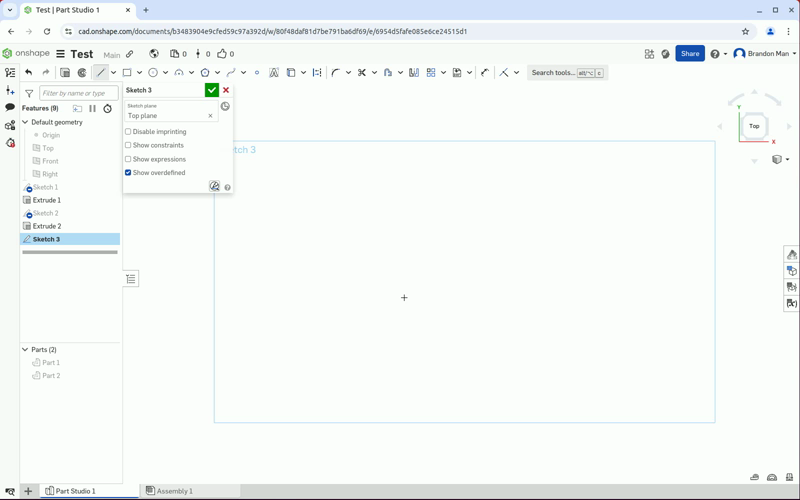
click(404, 297)
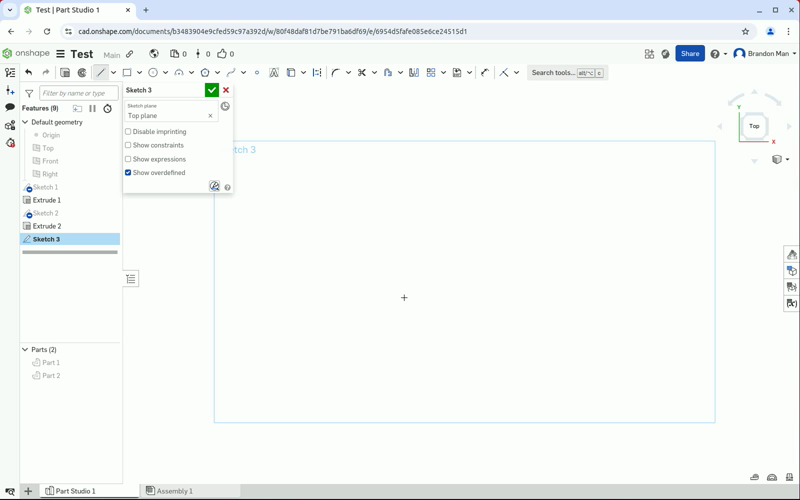
key_up(shift)
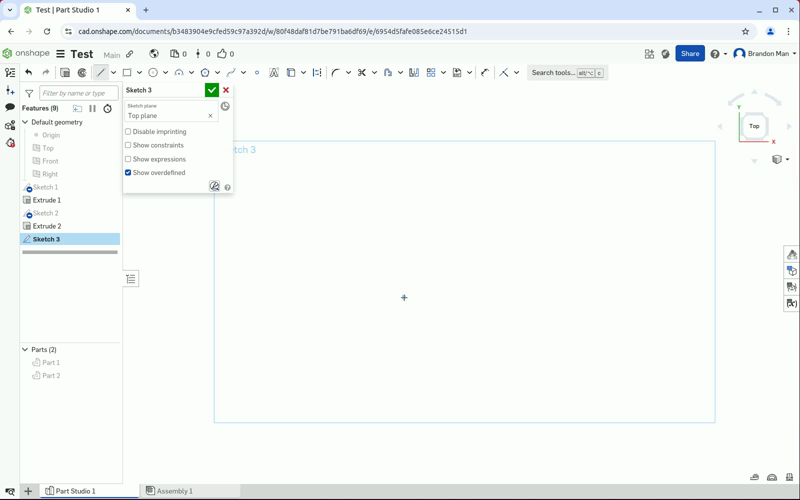
key_down(shift)
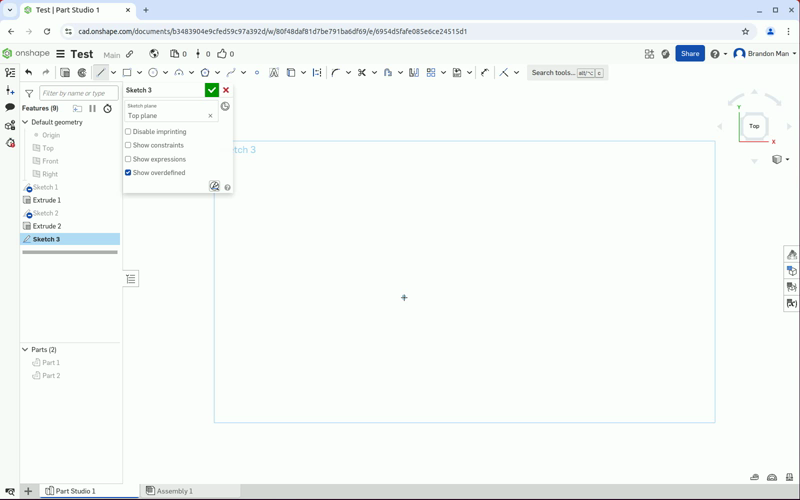
mouse_move(550, 297)
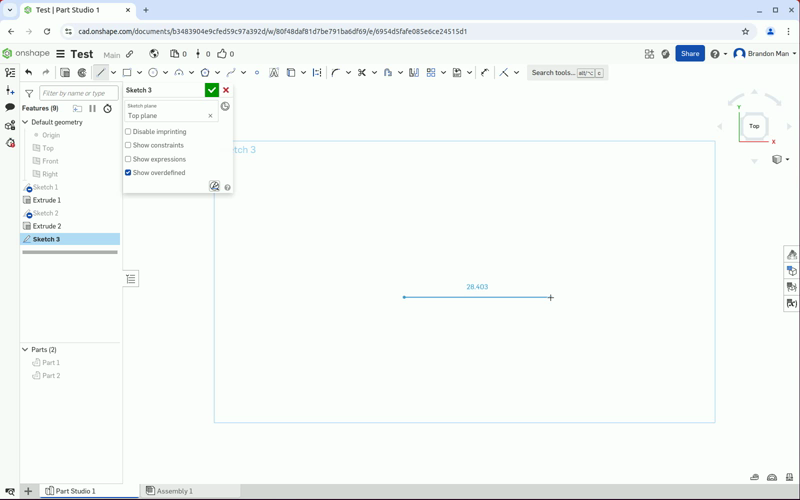
click(550, 297)
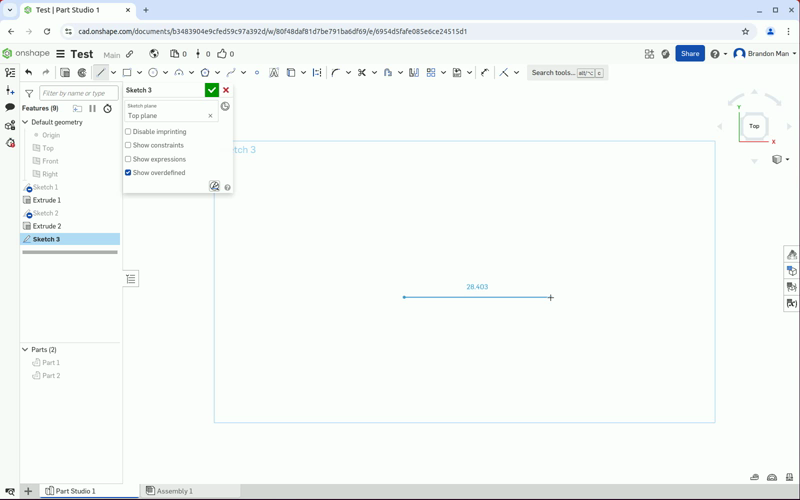
key_up(shift)
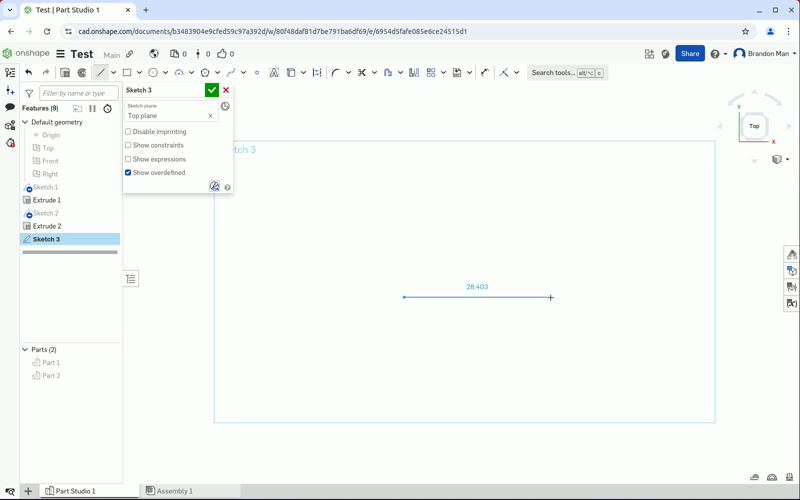
key_down(shift)
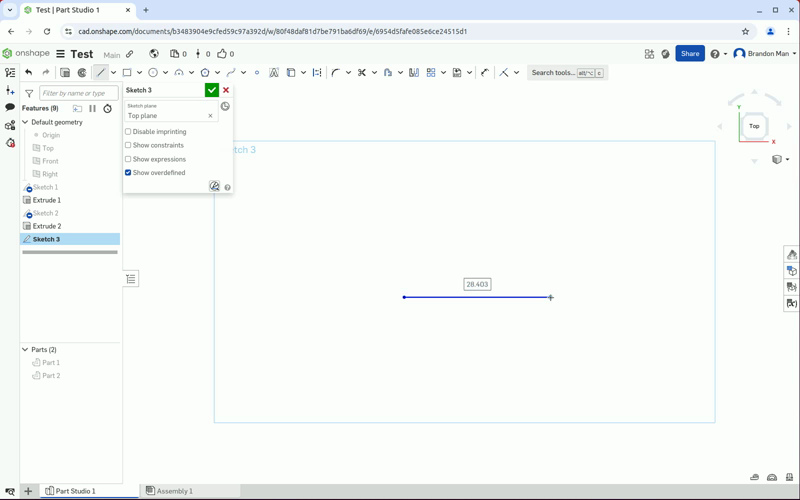
mouse_move(580, 297)
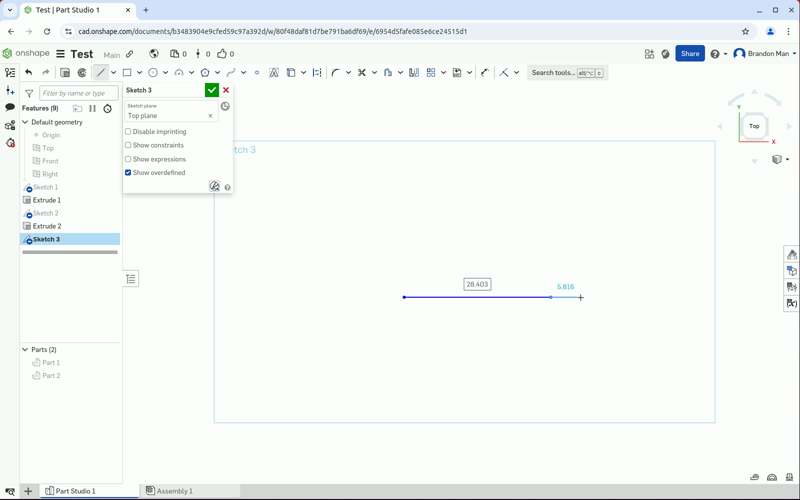
mouse_move(550, 264)
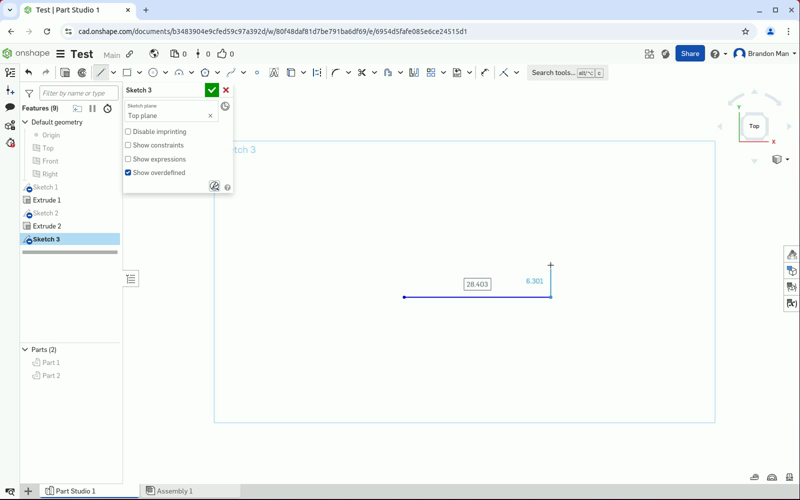
click(550, 264)
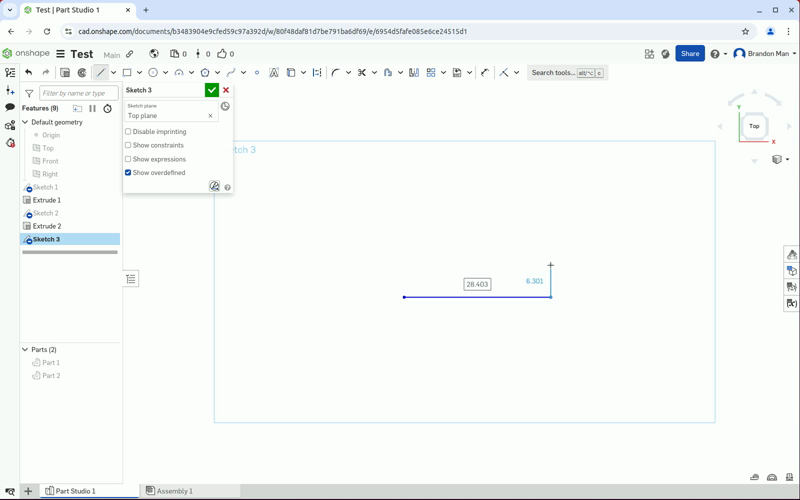
key_up(shift)
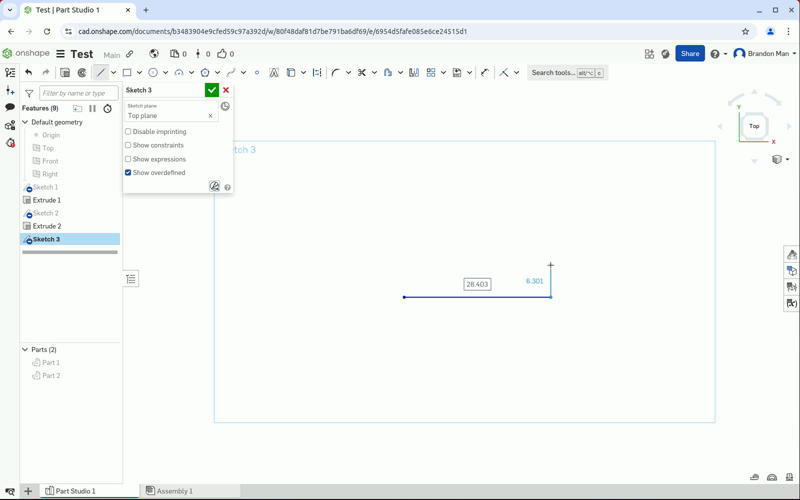
key_down(shift)
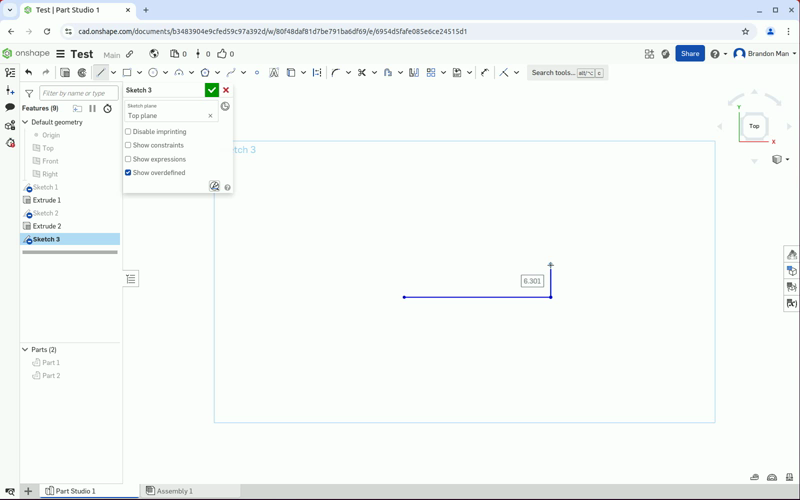
mouse_move(404, 264)
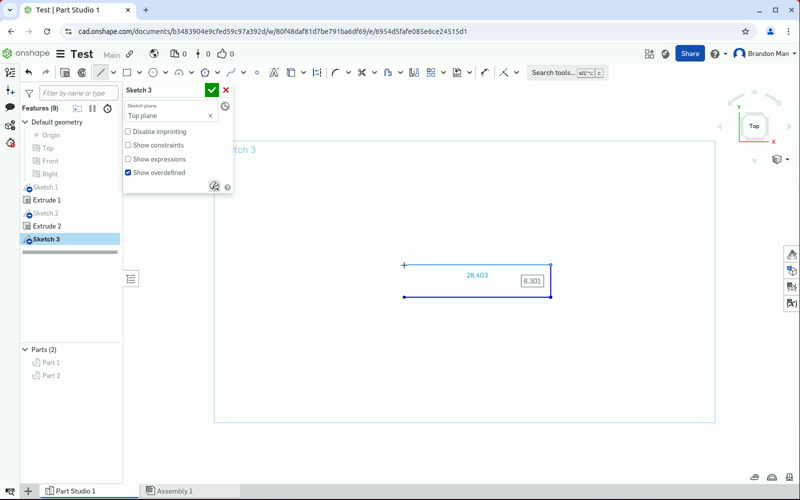
click(404, 264)
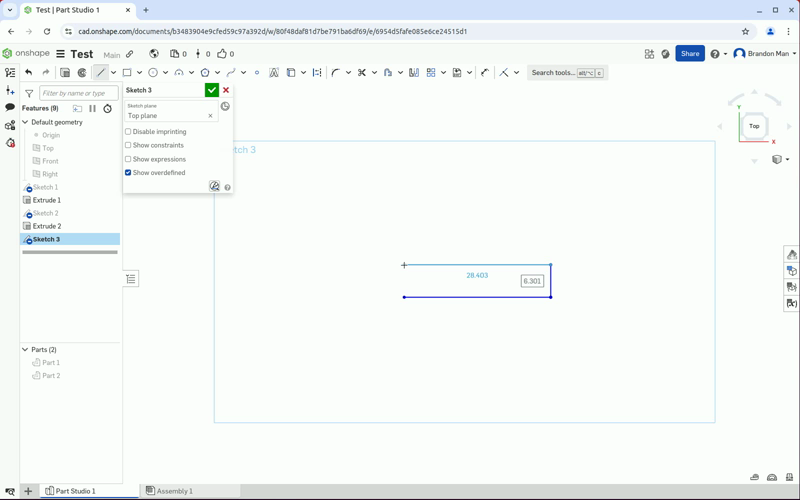
key_up(shift)
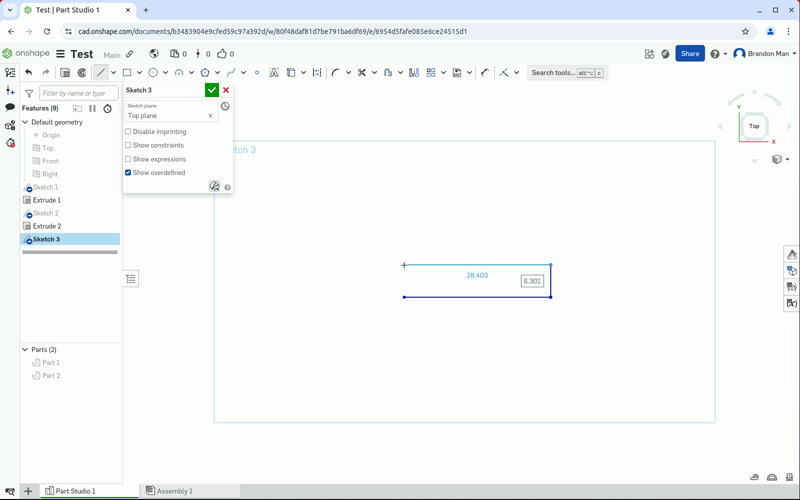
mouse_move(434, 264)
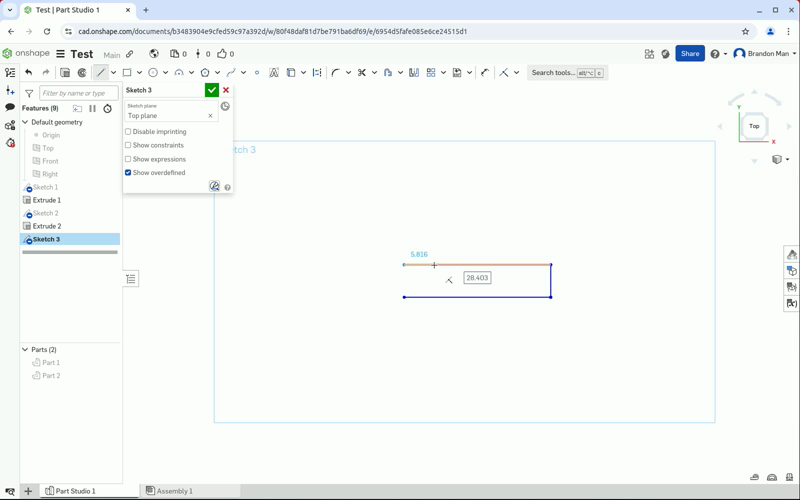
key_down(shift)
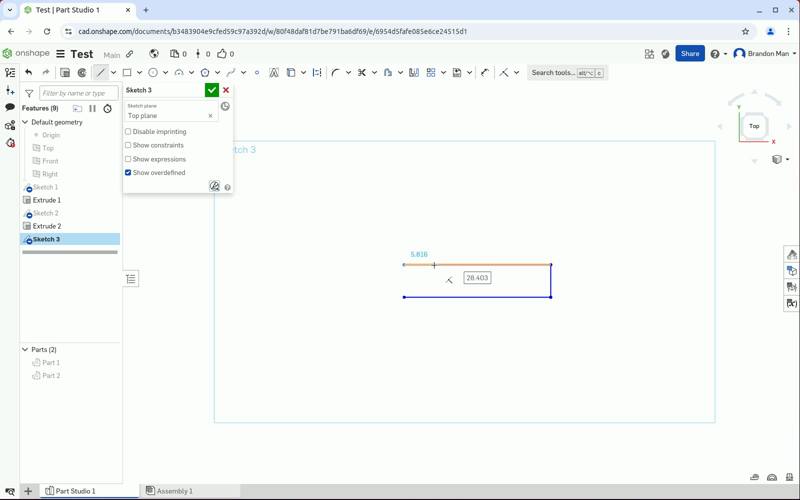
mouse_move(404, 297)
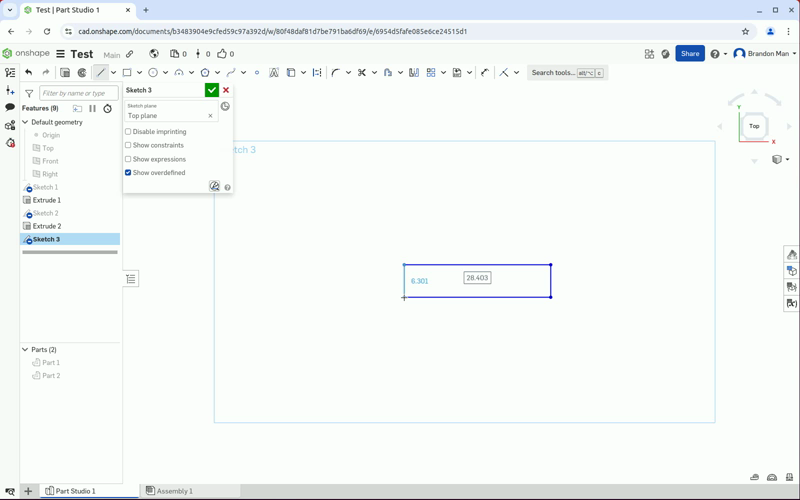
key_up(shift)
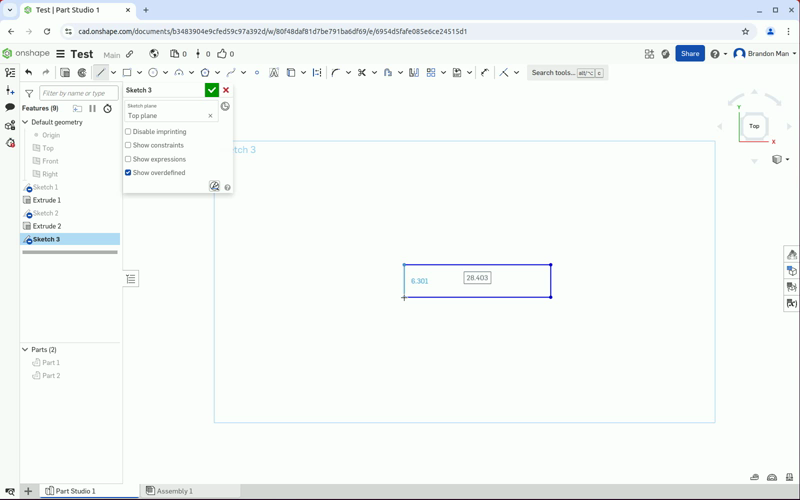
click(404, 297)
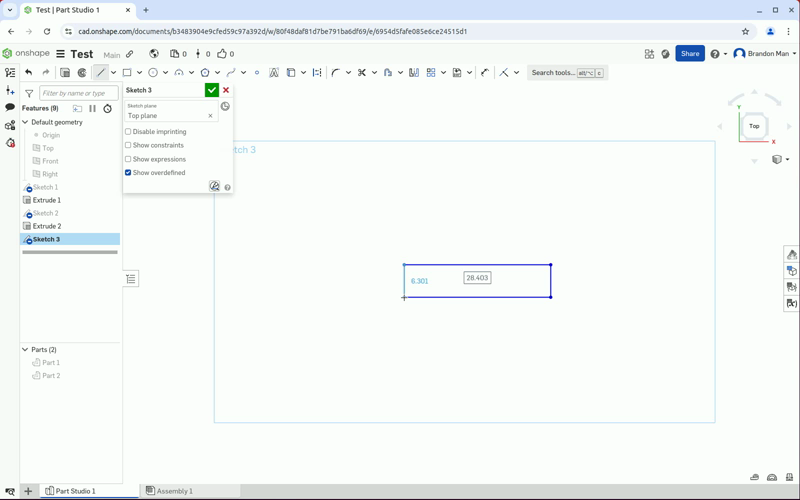
key(esc)
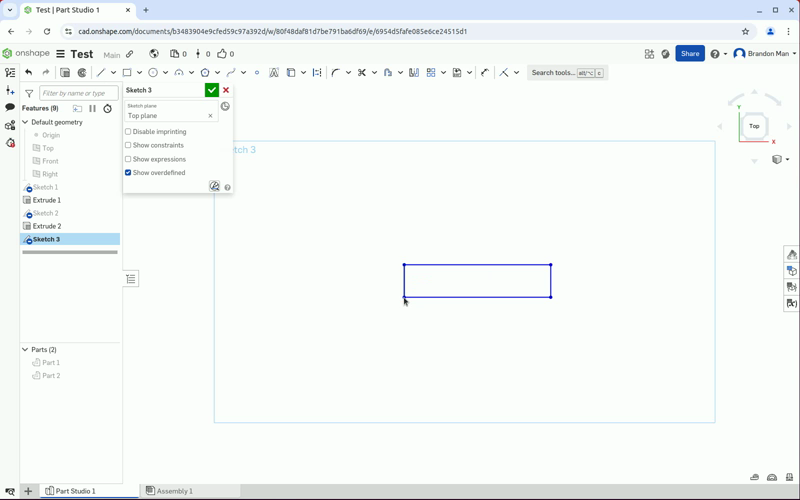
mouse_move(419, 283)
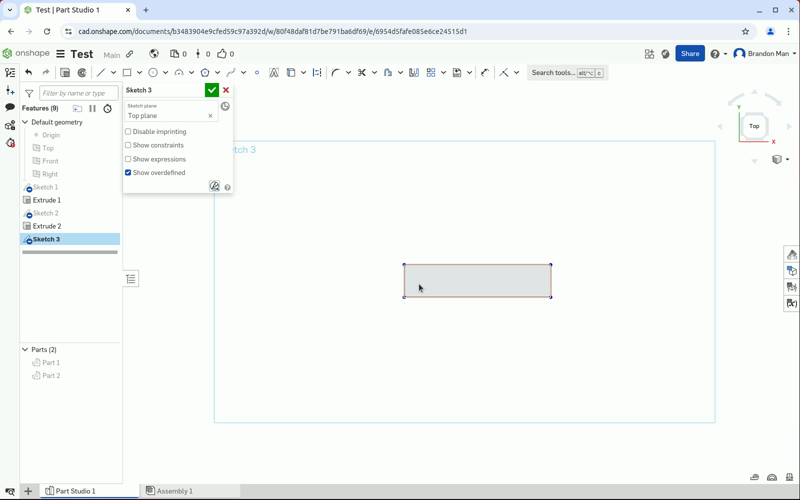
click(419, 283)
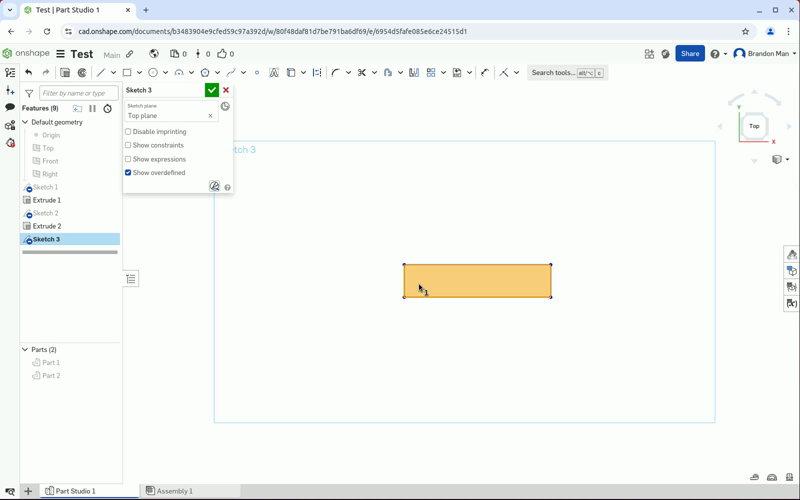
mouse_move(73, 352)
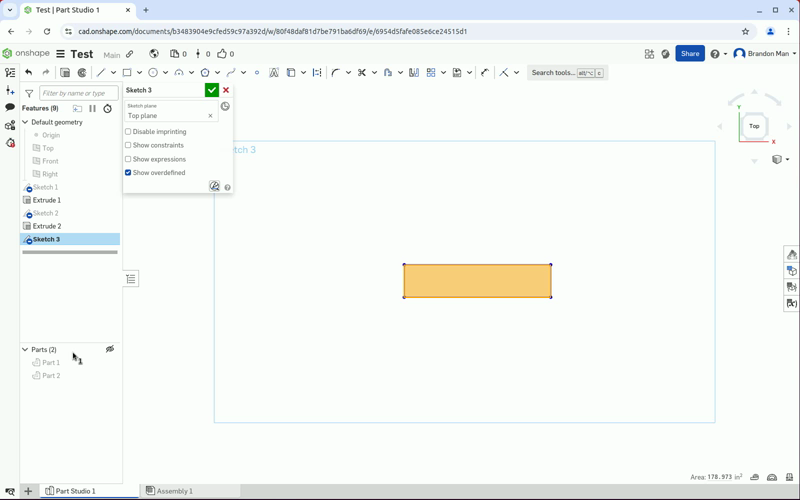
key(shift+y)
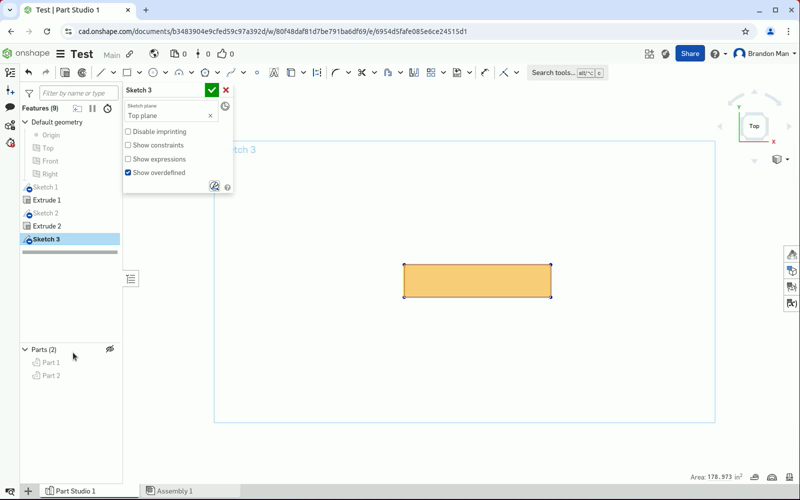
key(shift+e)
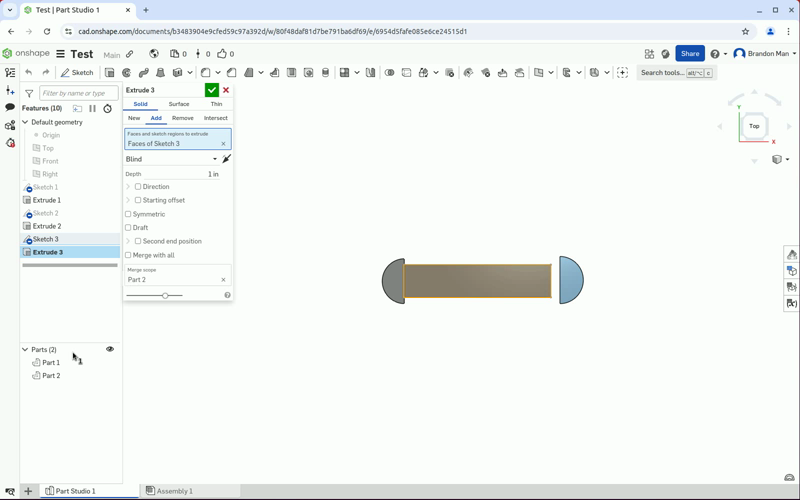
mouse_move(143, 106)
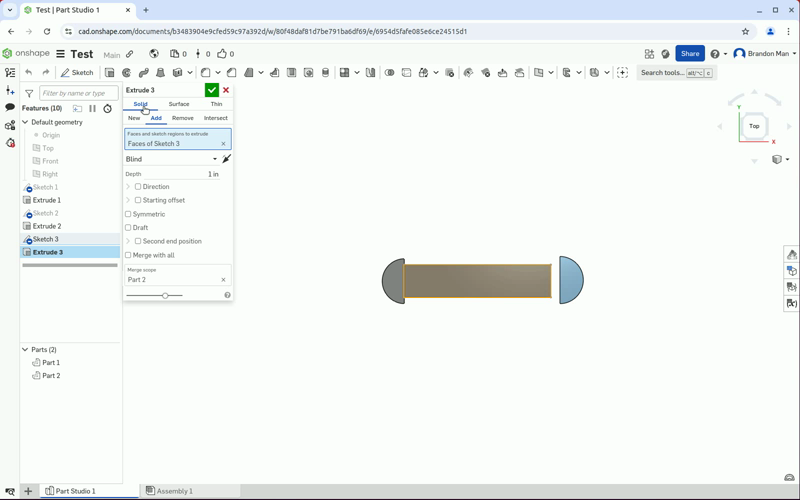
click(143, 106)
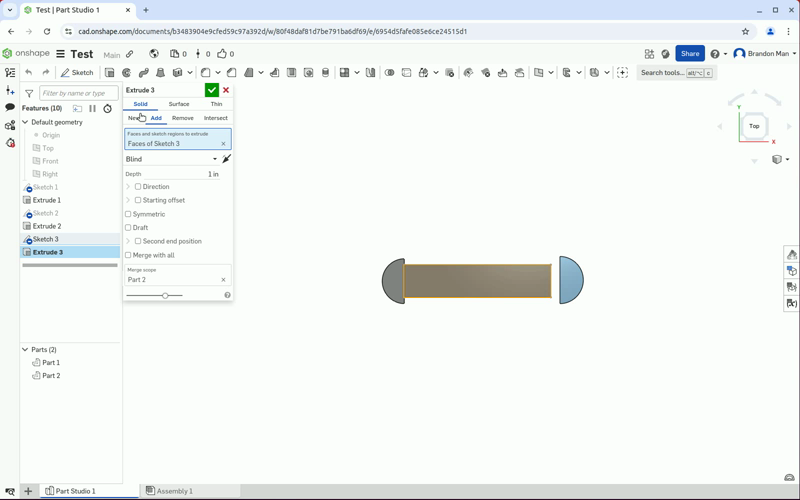
mouse_move(137, 120)
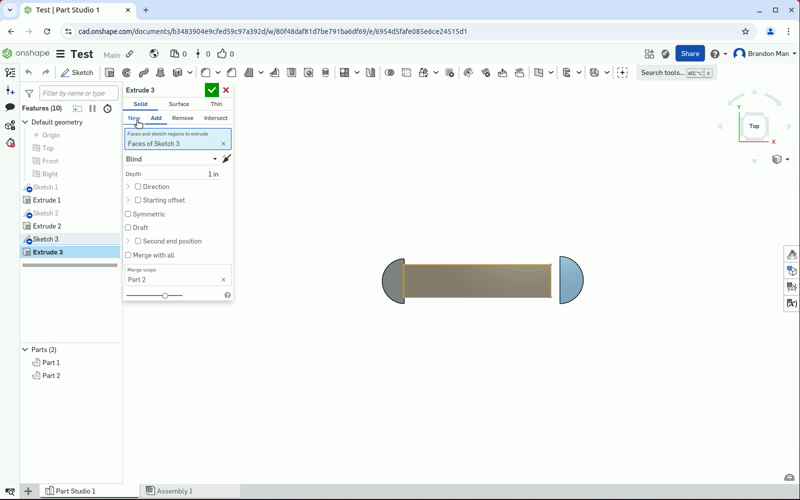
click(137, 120)
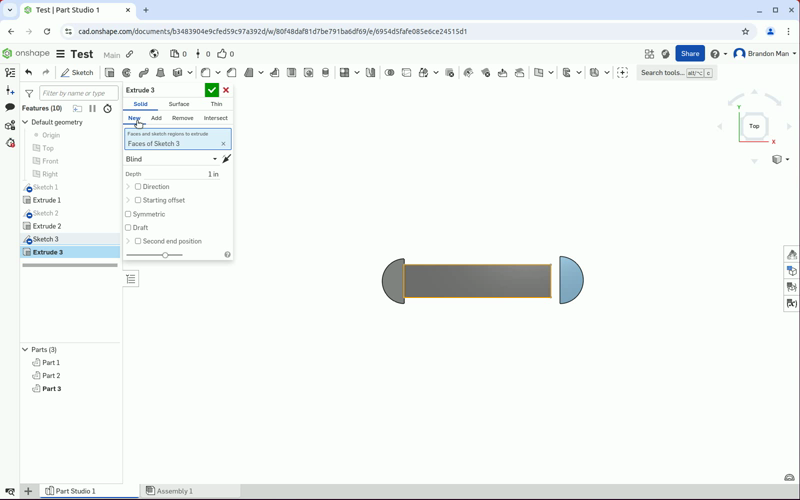
key(tab, 4)
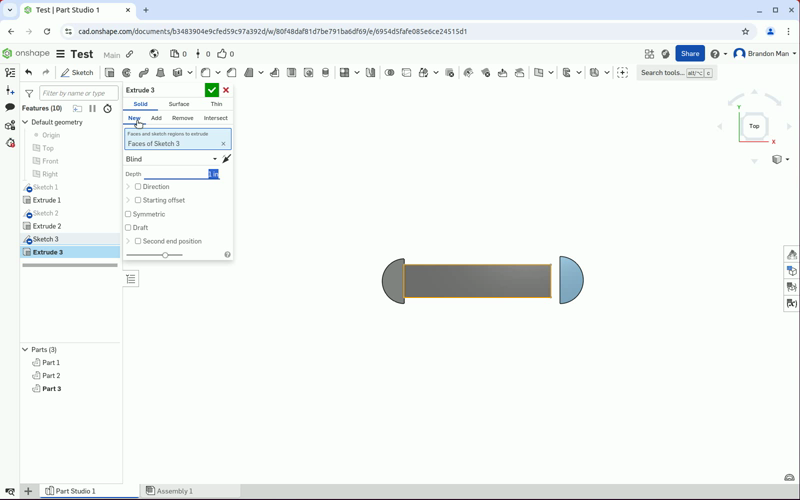
text(2.889)
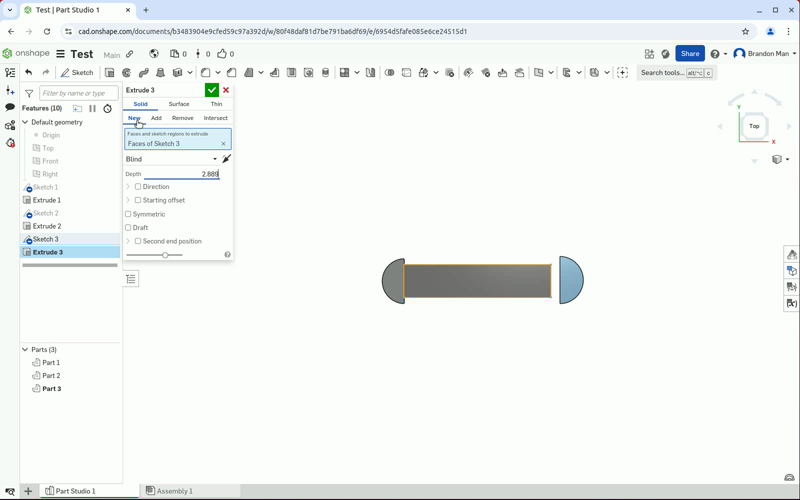
key(enter)
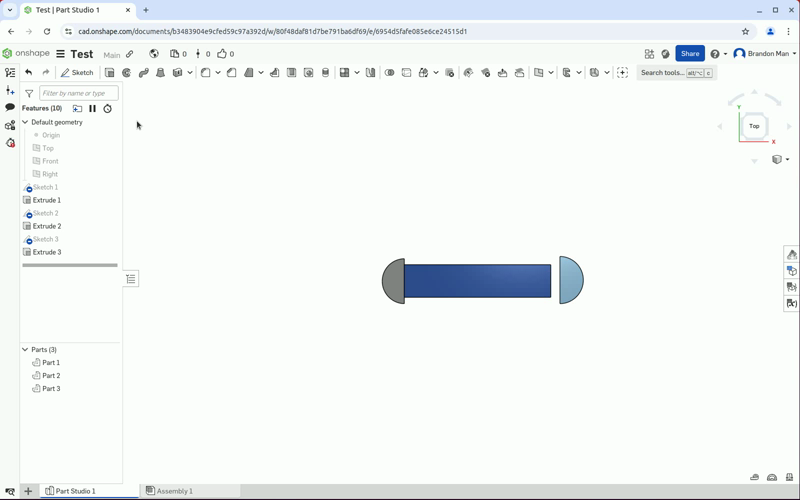
key(shift+h)
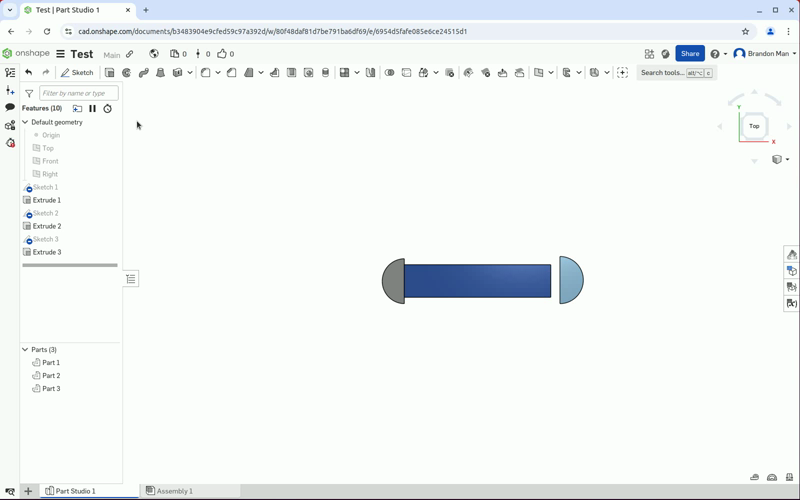
key(shift+h)
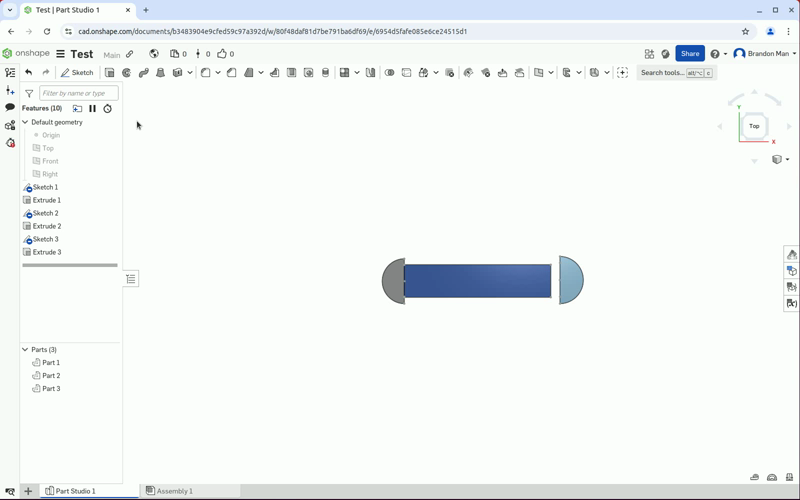
key(shift+7)
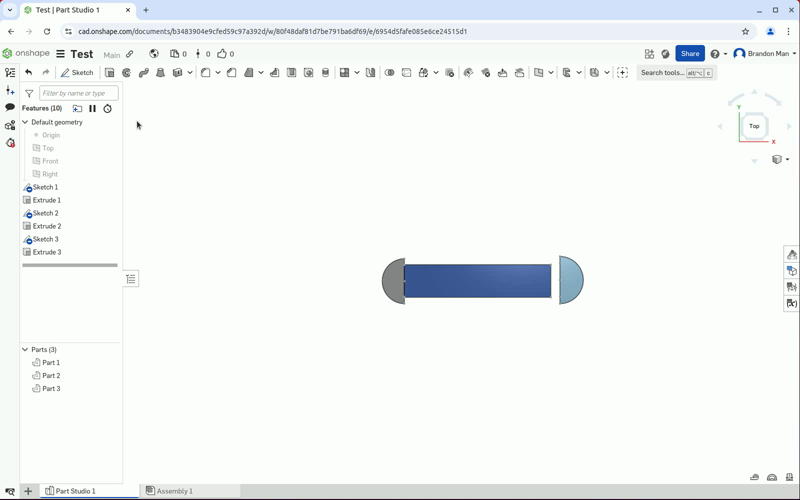
key(up, 3)
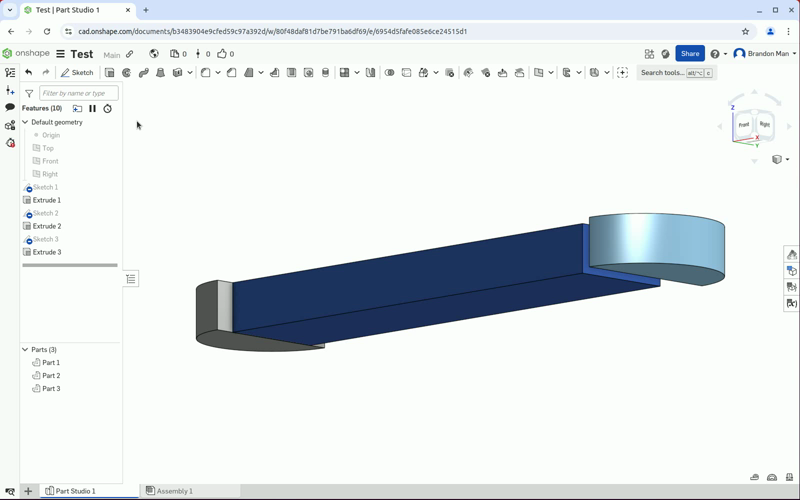
key(left, 3)
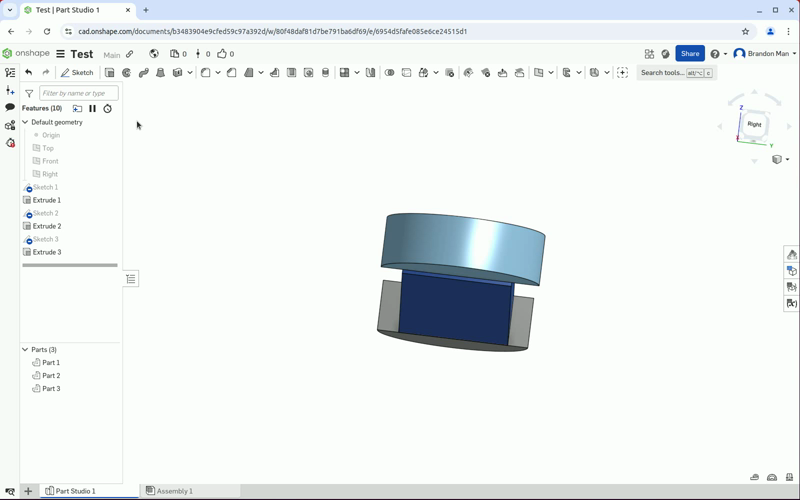
key(right, 3)
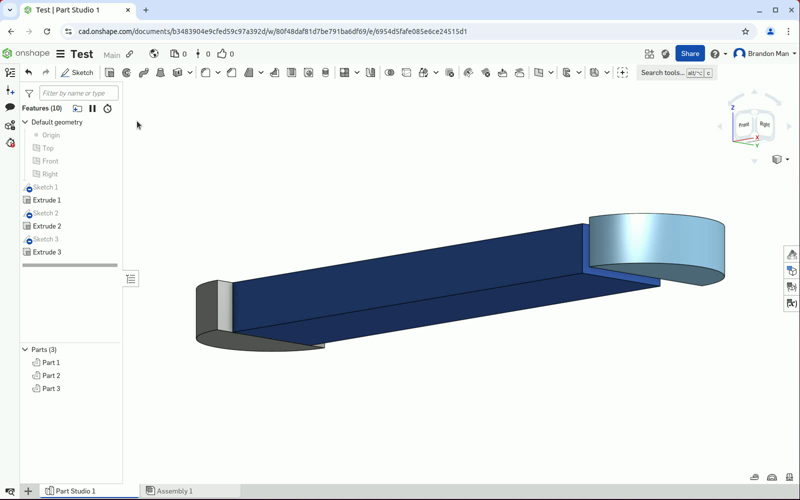
key(down, 3)
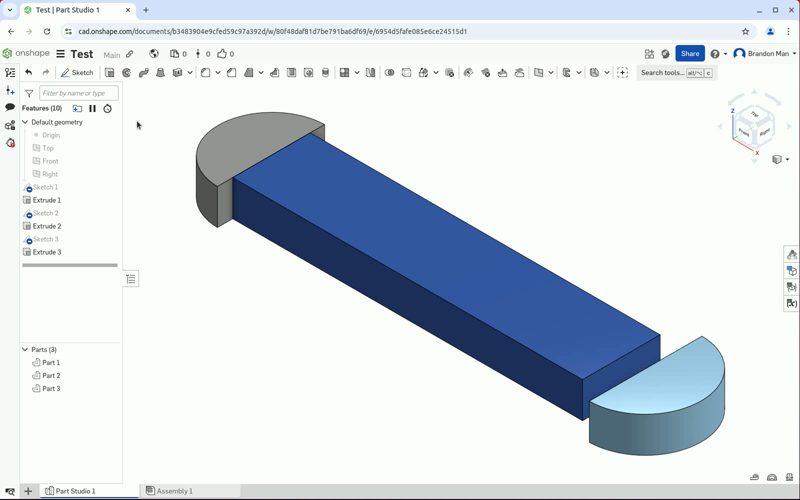
mouse_move(73, 189)
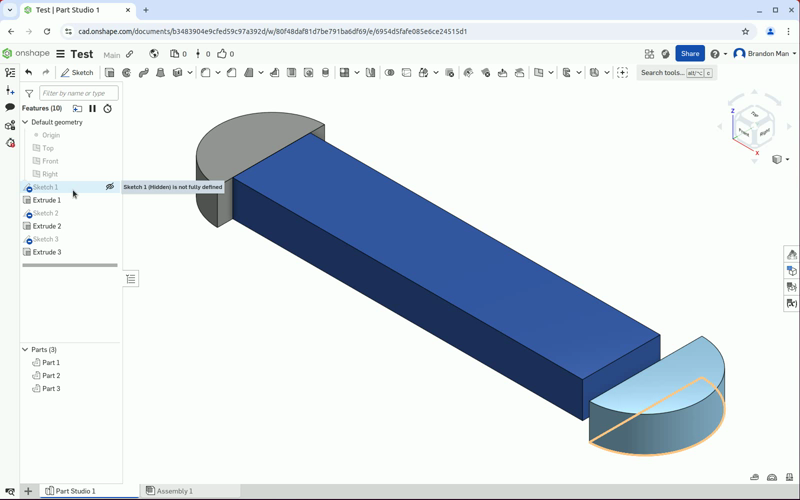
click(73, 189)